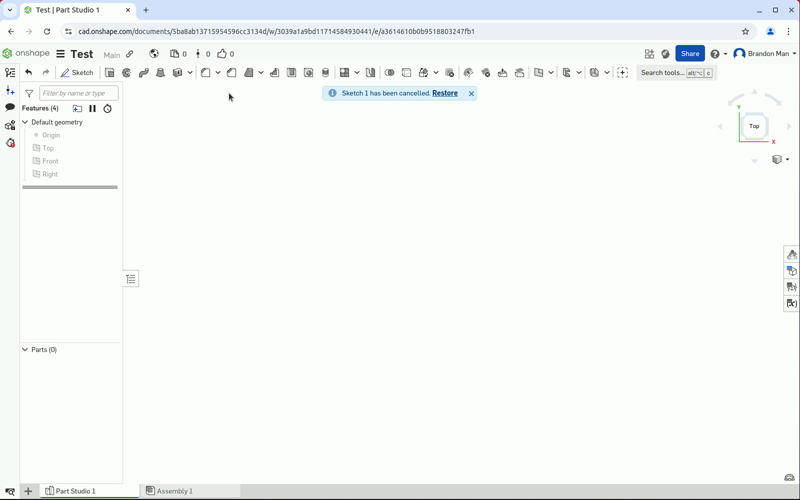
key(shift+h)
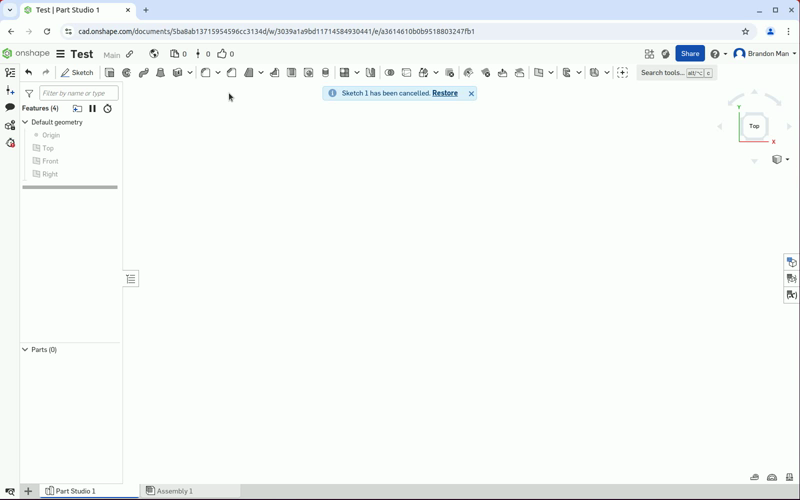
mouse_move(73, 352)
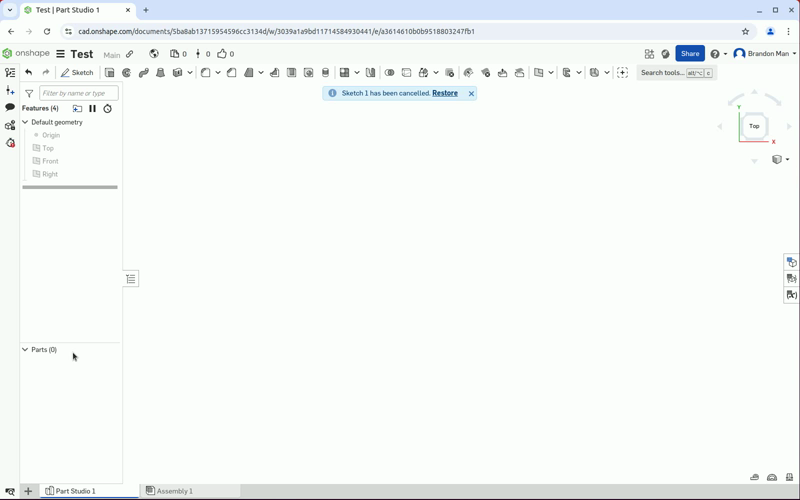
key(y)
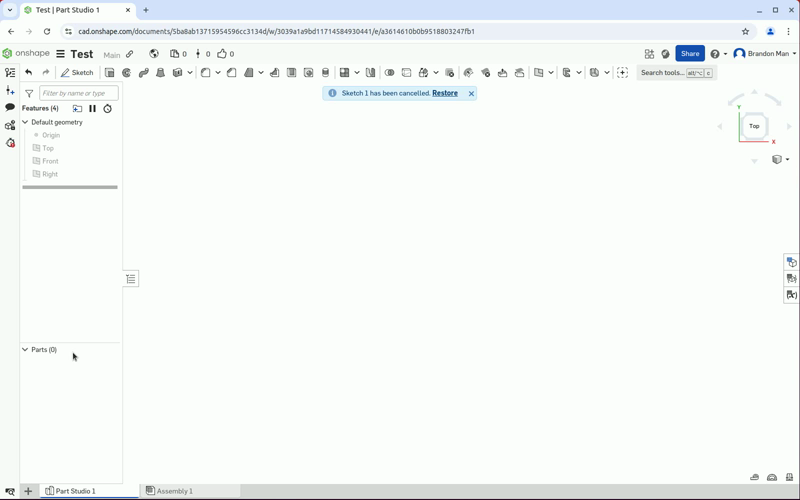
key(shift+p)
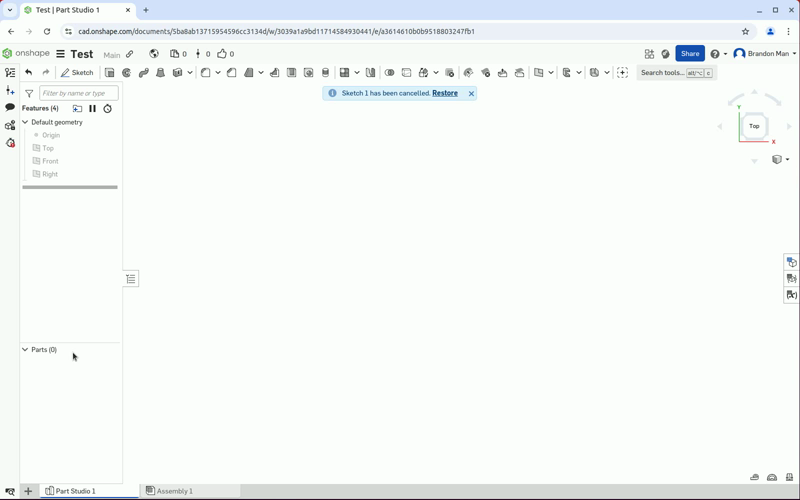
key(space)
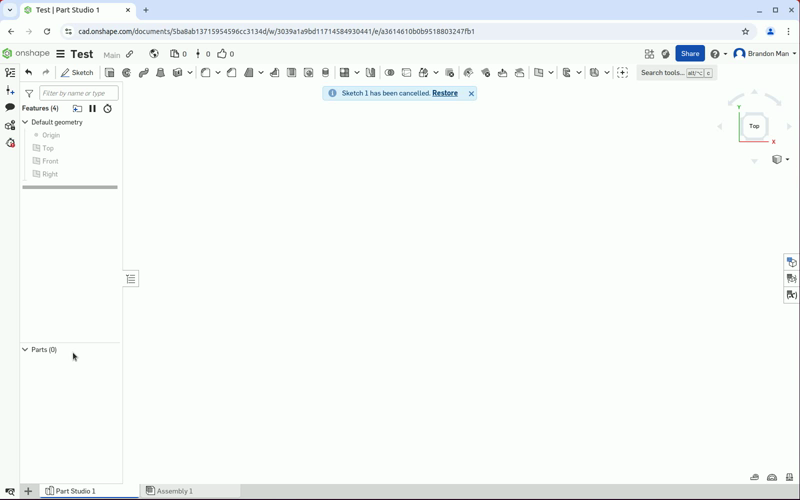
key_down(shift)
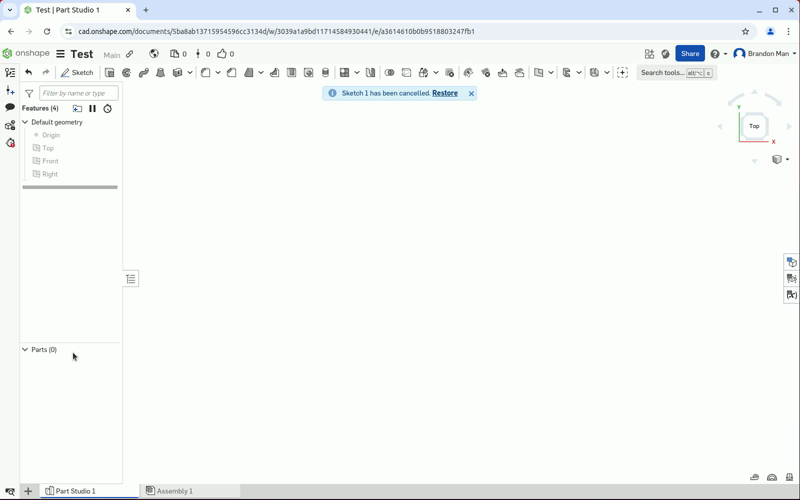
key(up)
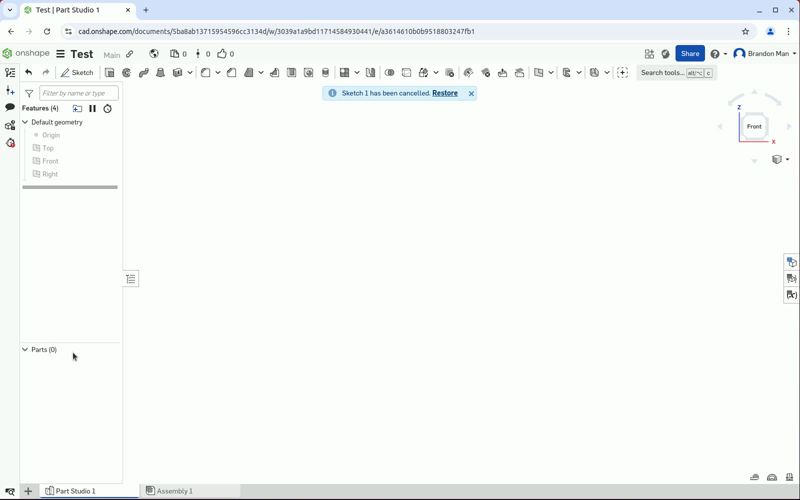
key_up(shift)
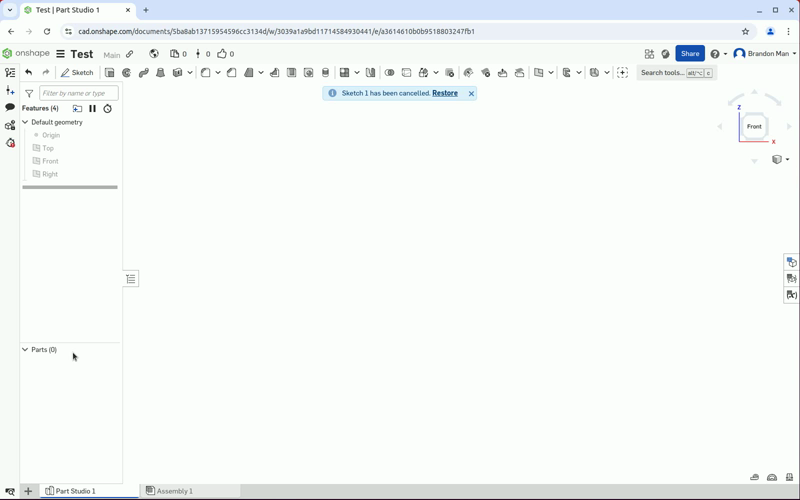
mouse_move(73, 352)
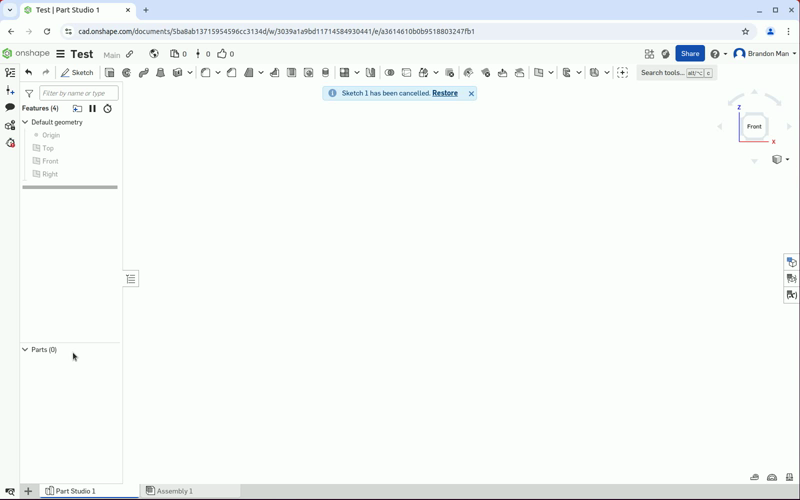
key(shift+y)
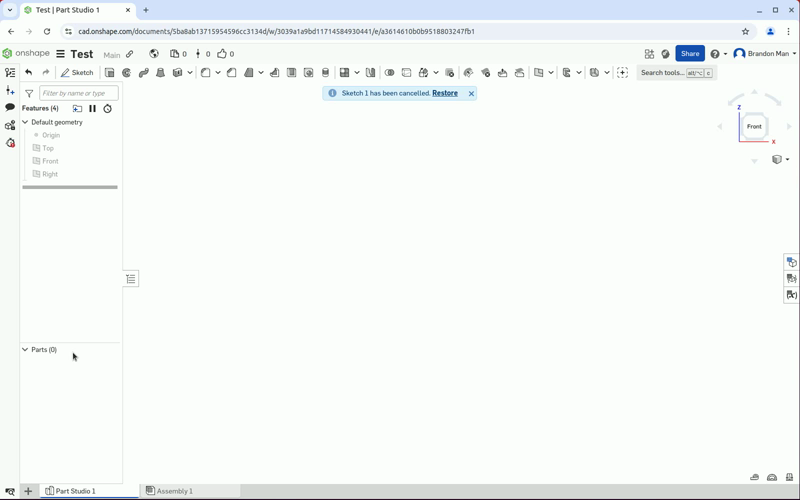
key(shift+s)
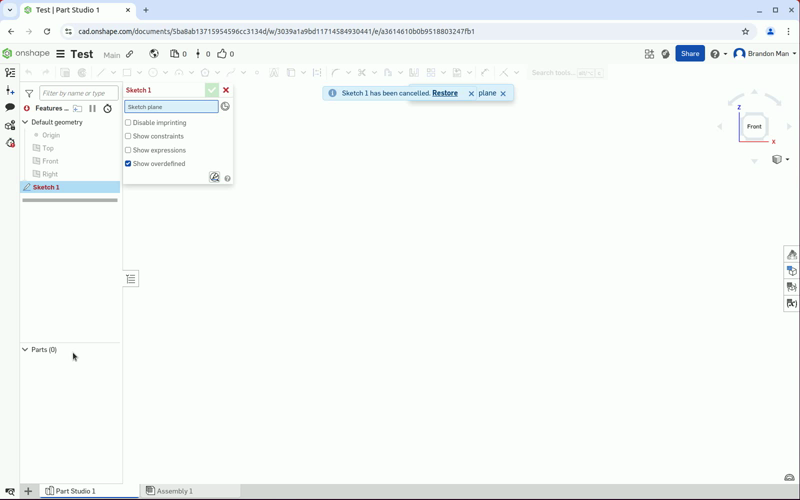
mouse_move(73, 163)
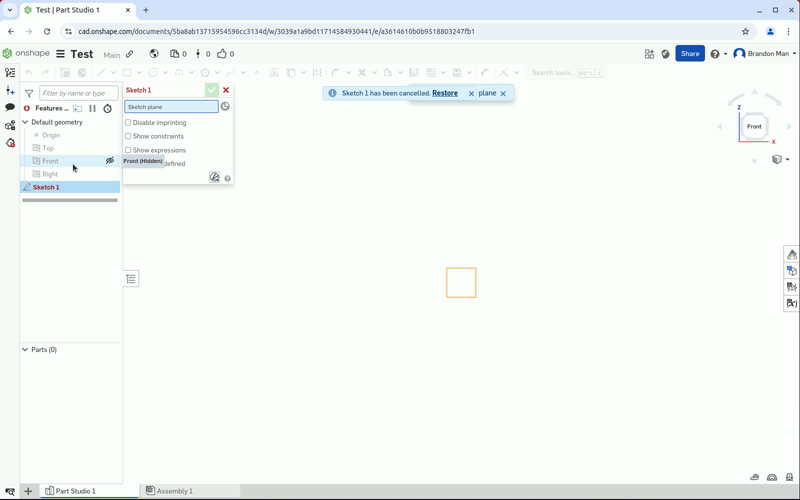
click(73, 163)
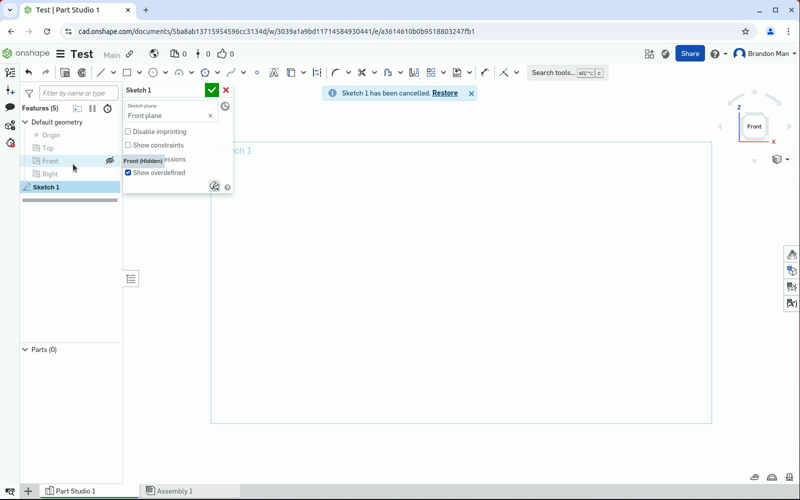
mouse_move(73, 352)
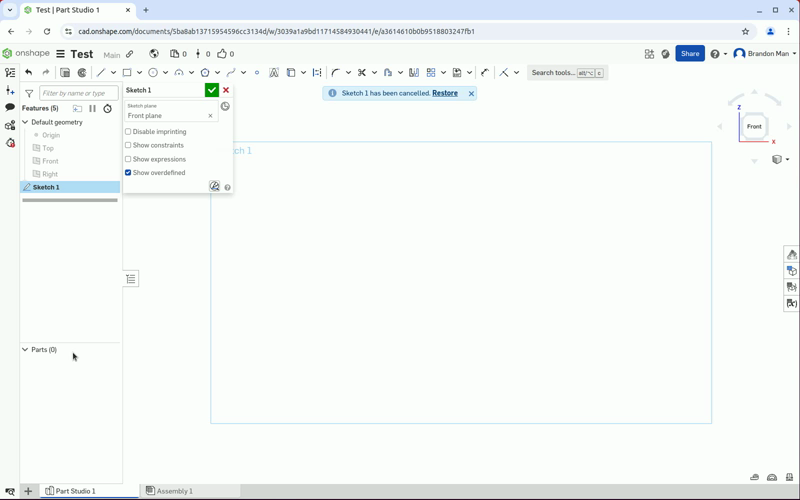
key(y)
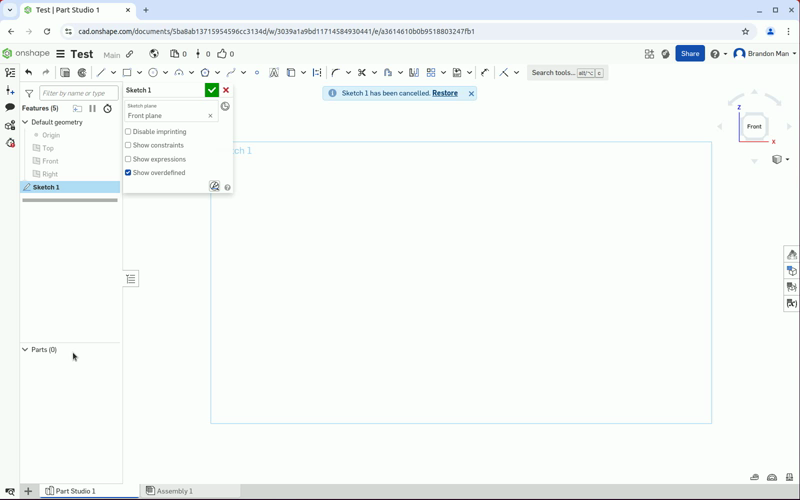
key(l)
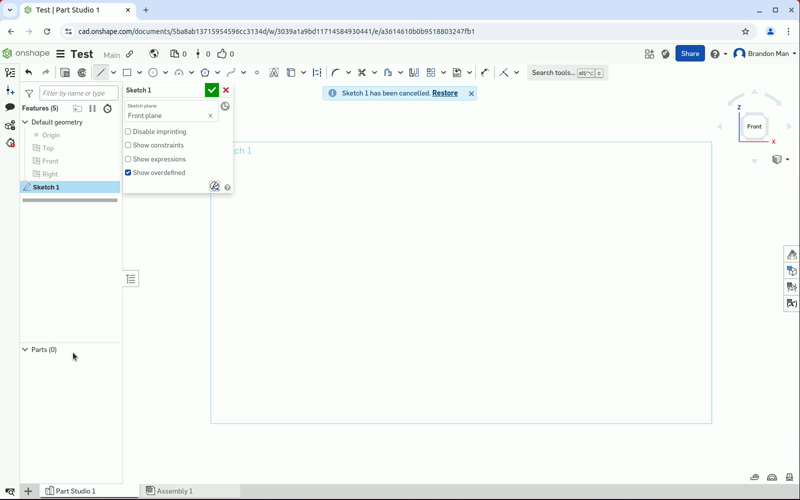
key_down(shift)
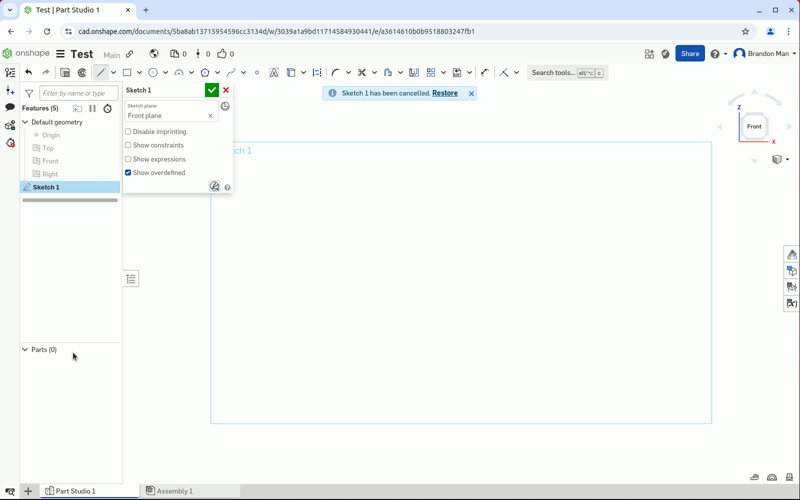
mouse_move(348, 282)
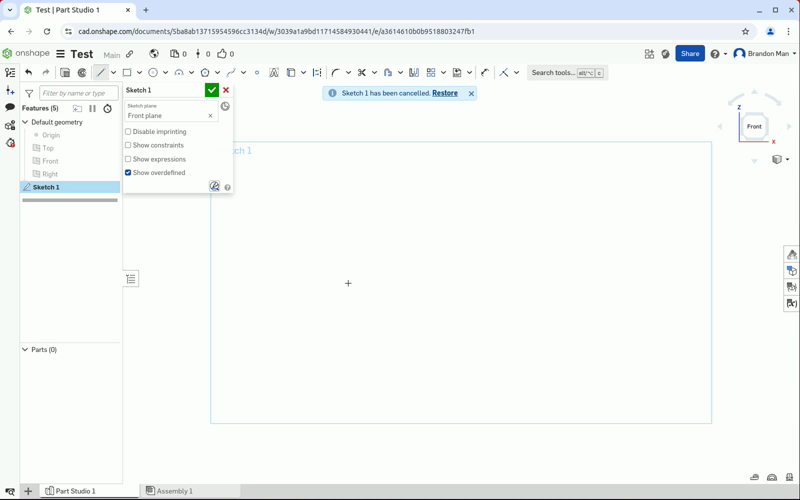
click(348, 282)
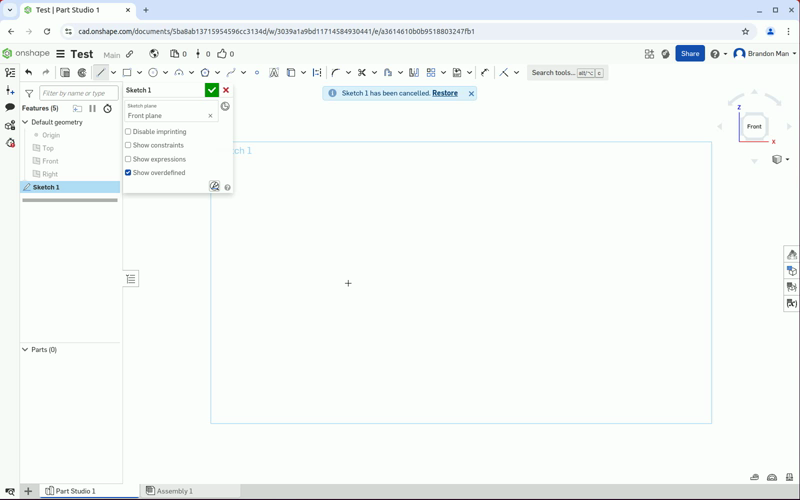
key_up(shift)
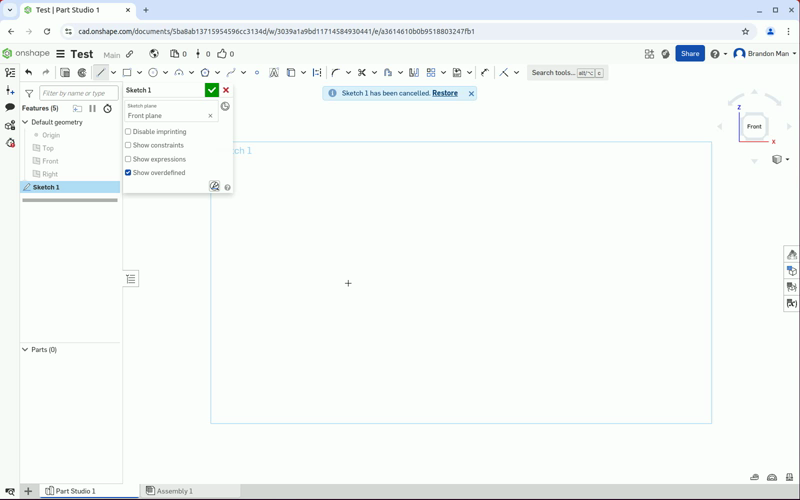
key_down(shift)
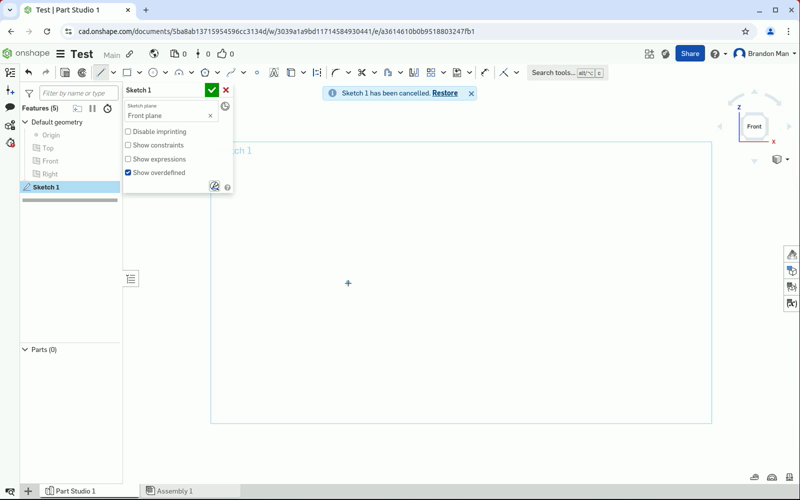
mouse_move(424, 282)
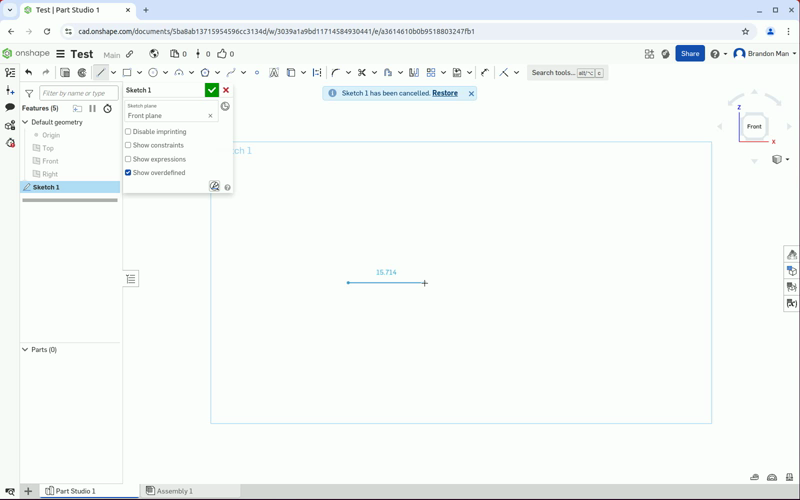
click(424, 282)
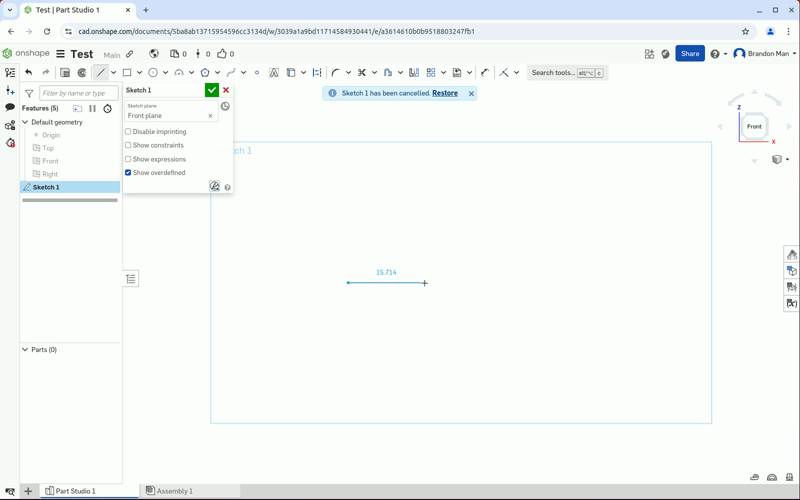
key_up(shift)
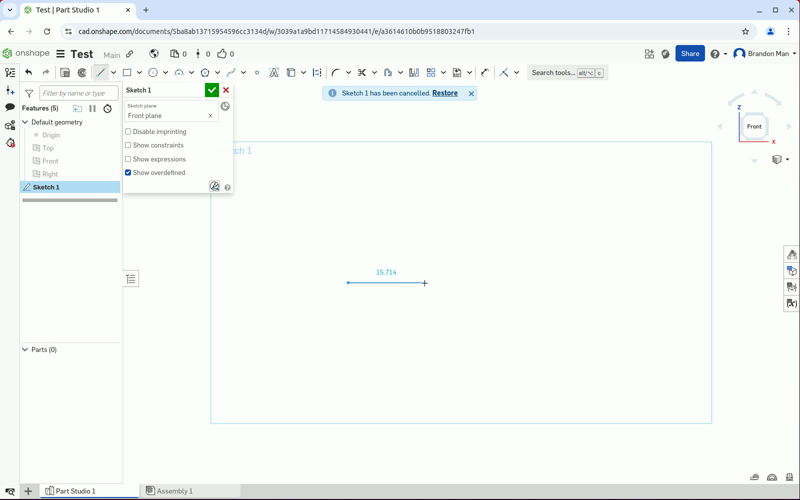
key_down(shift)
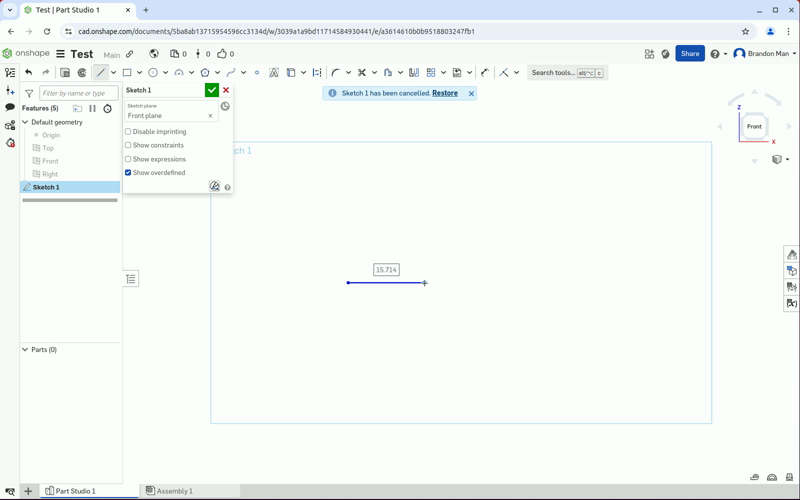
mouse_move(454, 282)
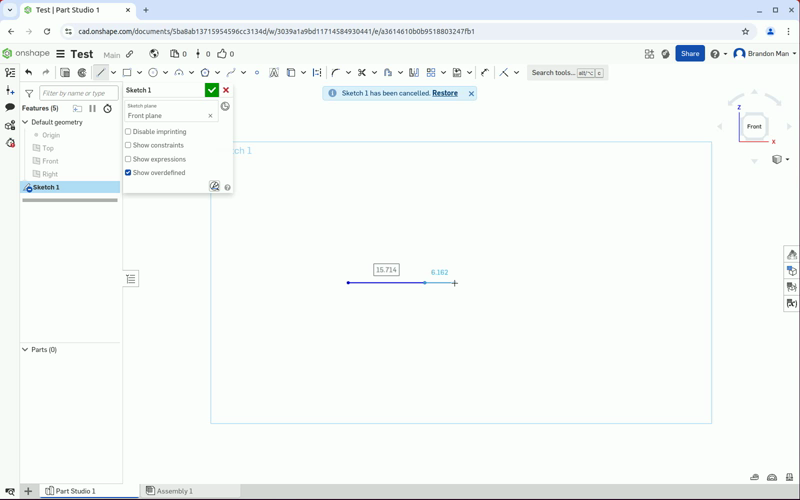
mouse_move(424, 270)
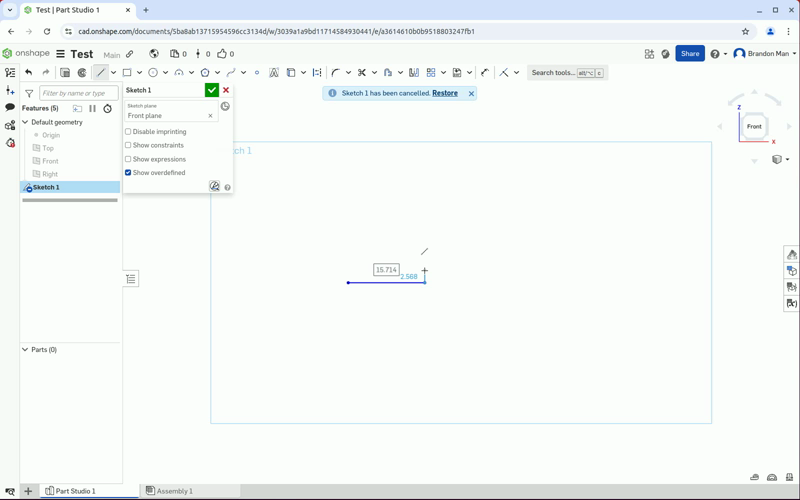
click(424, 270)
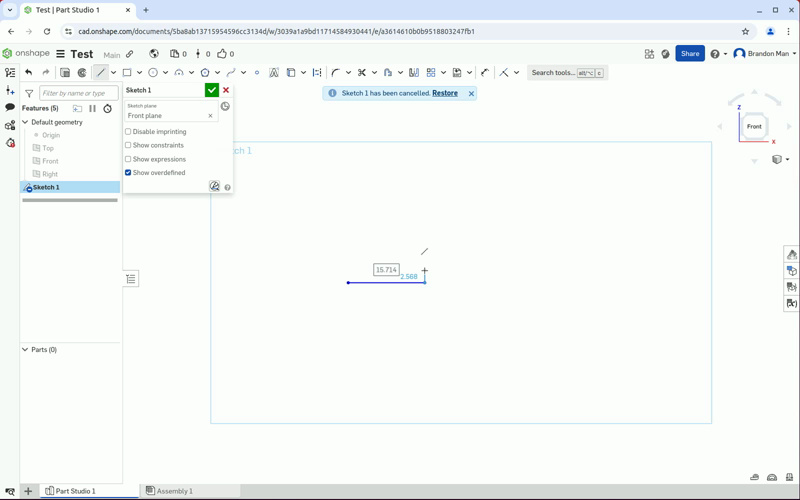
key_up(shift)
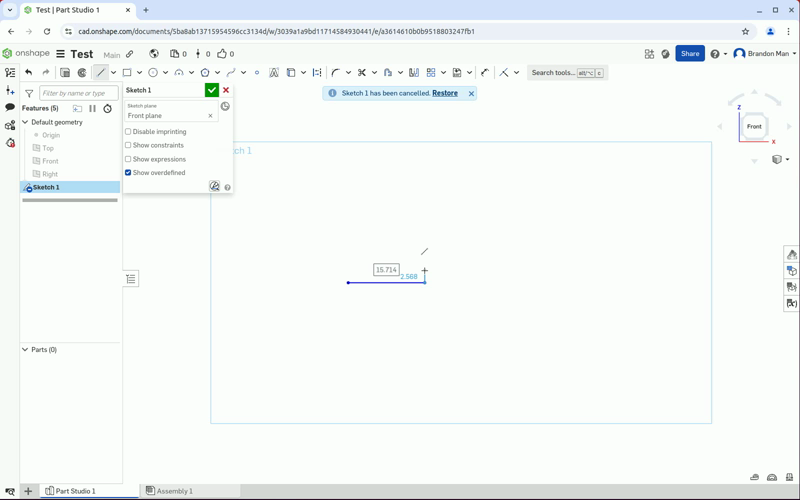
key_down(shift)
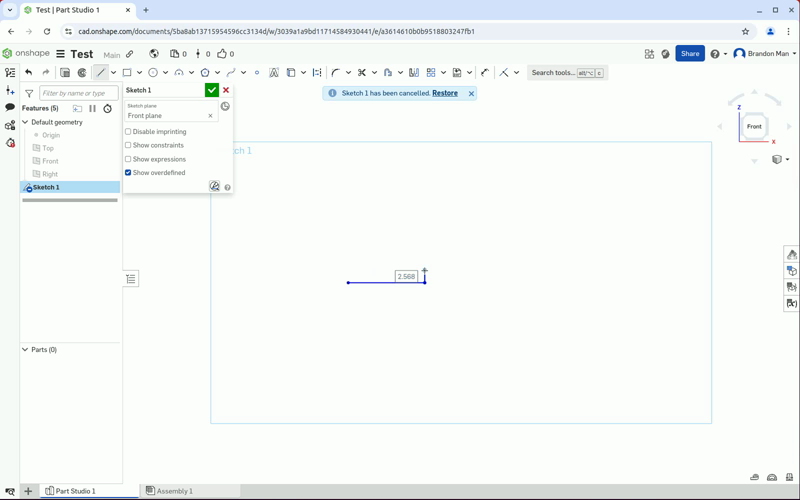
mouse_move(454, 270)
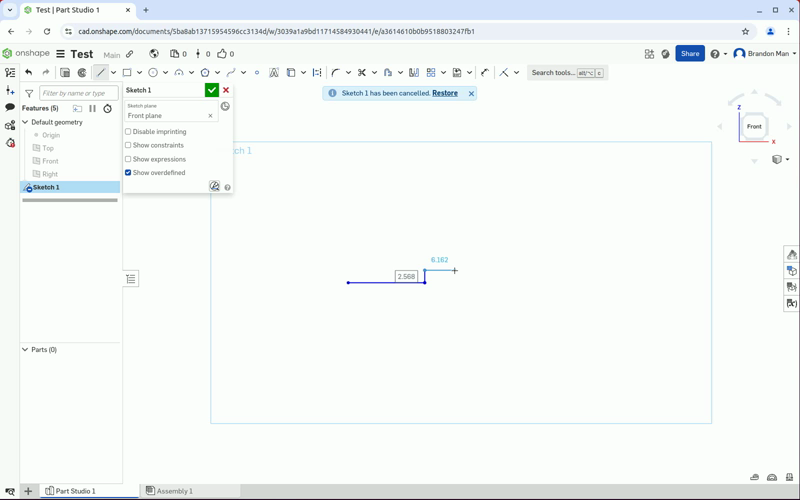
mouse_move(411, 270)
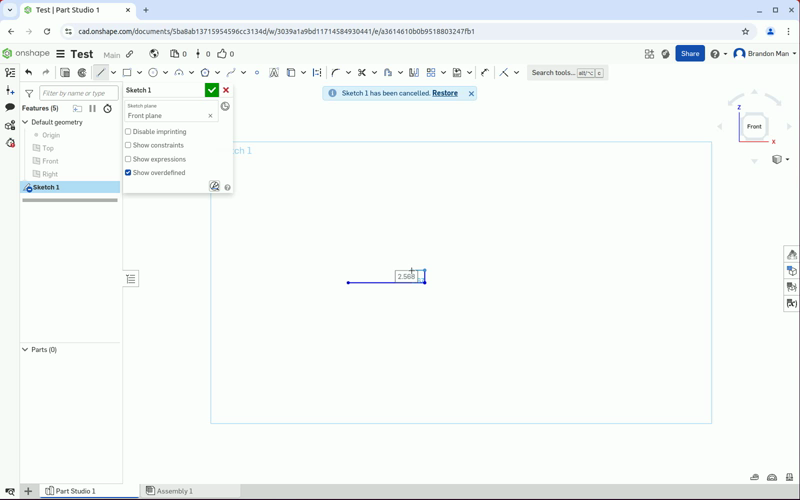
click(411, 270)
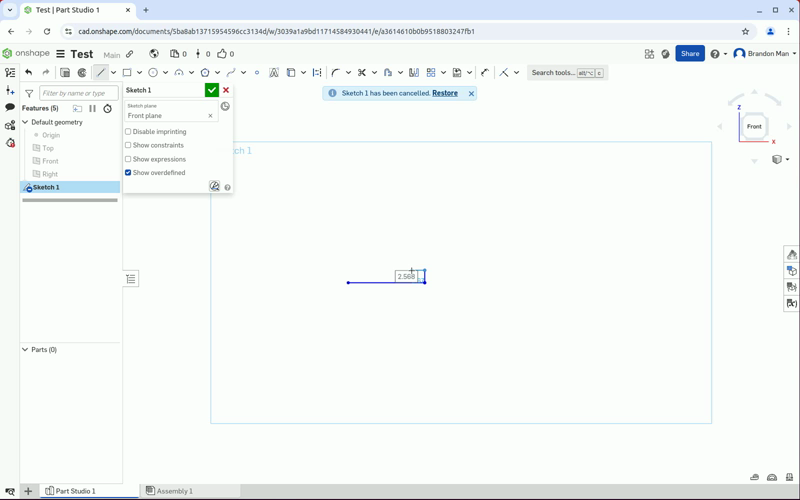
key_up(shift)
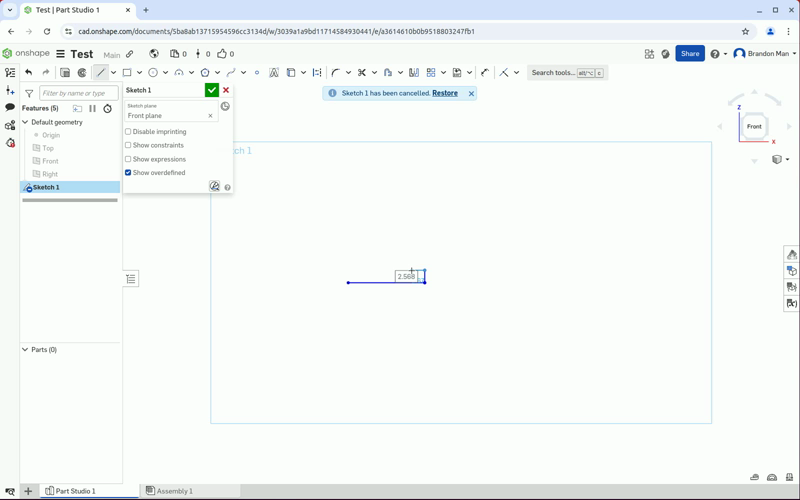
key(esc)
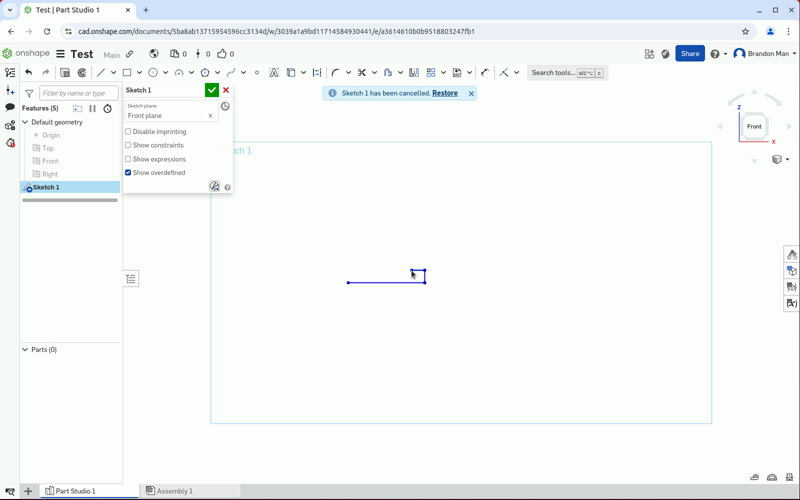
key(a)
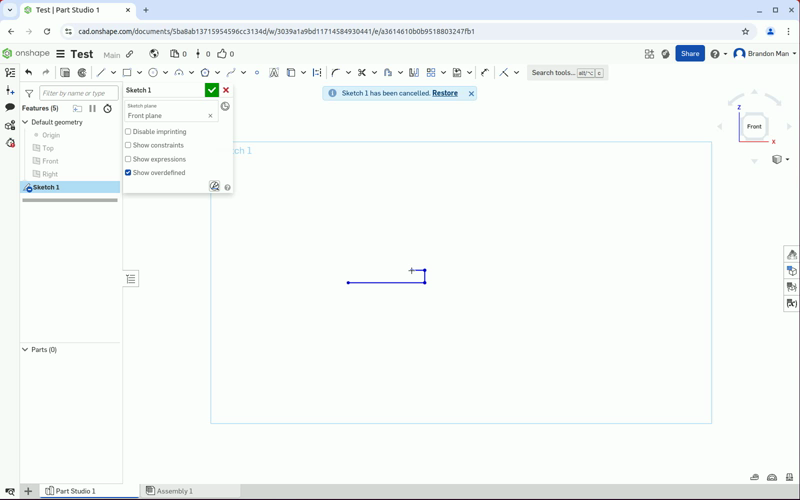
mouse_move(411, 270)
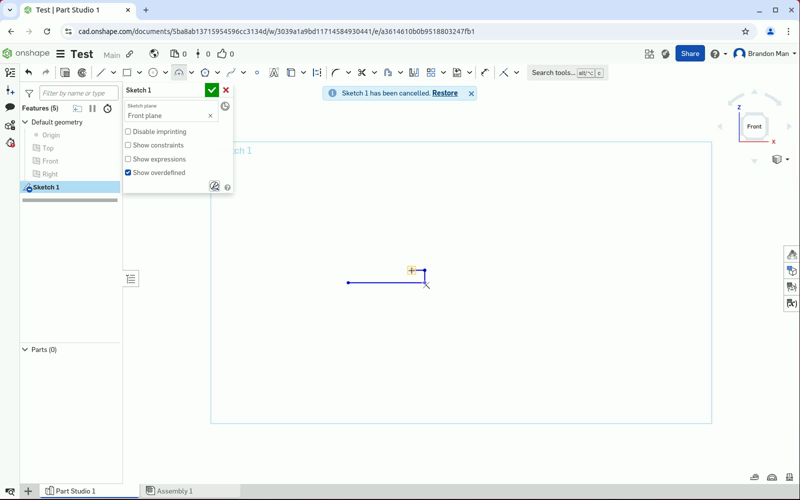
click(411, 270)
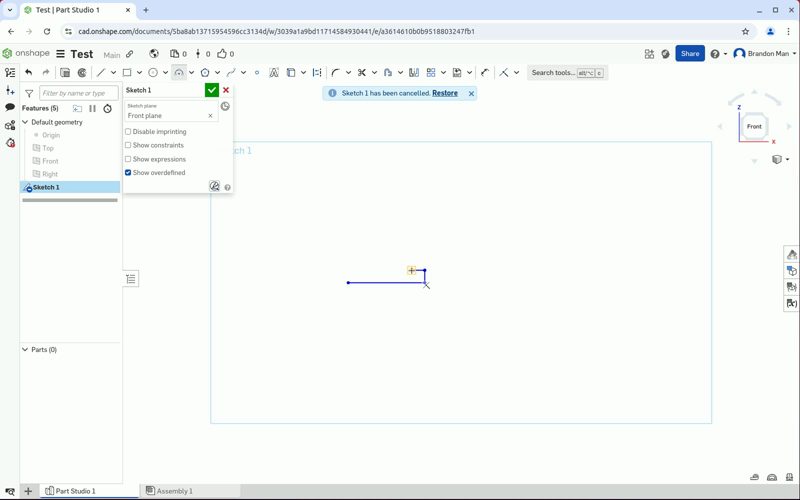
key_down(shift)
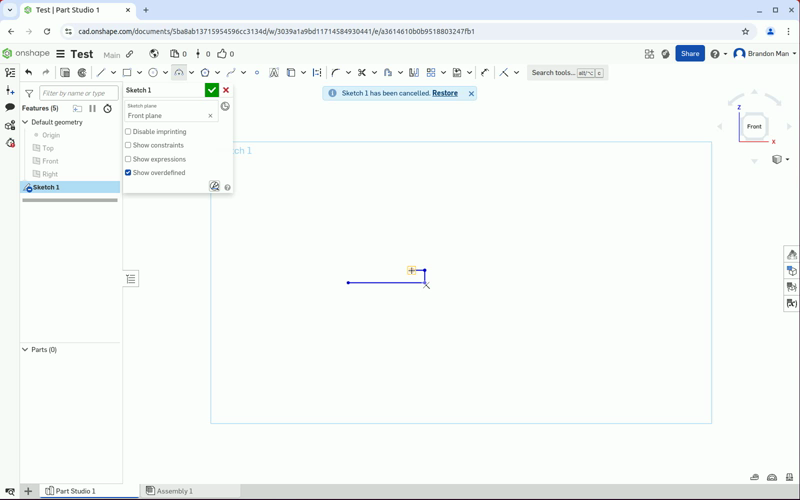
mouse_move(405, 263)
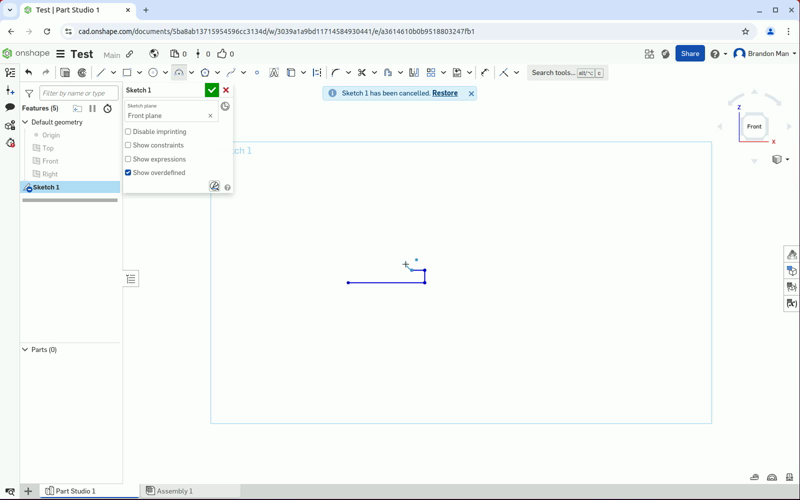
click(405, 263)
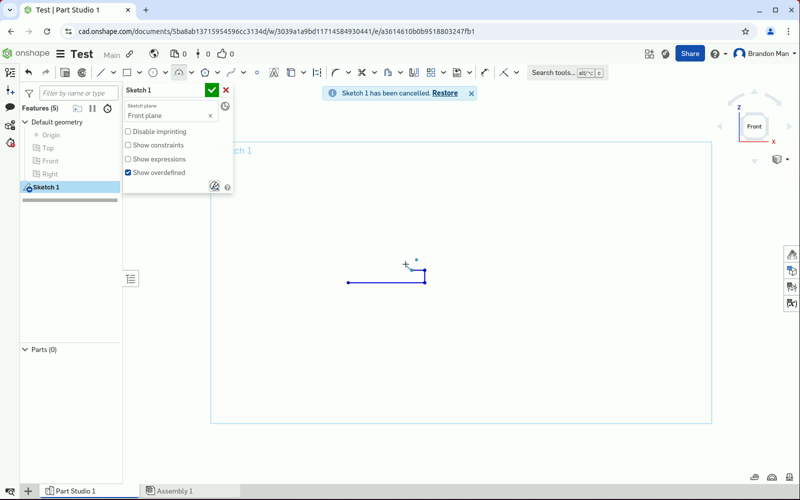
mouse_move(407, 268)
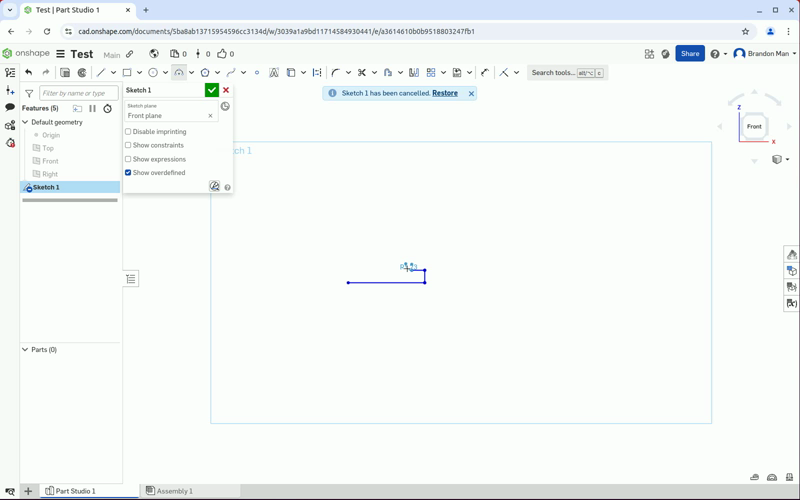
click(407, 268)
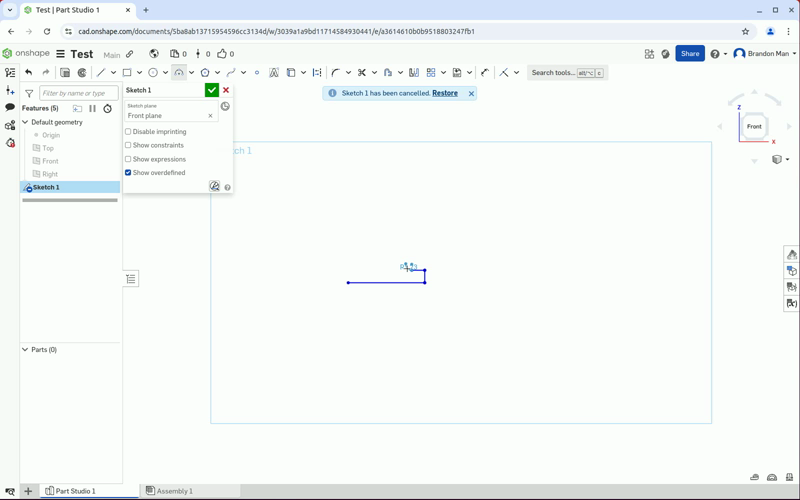
key_up(shift)
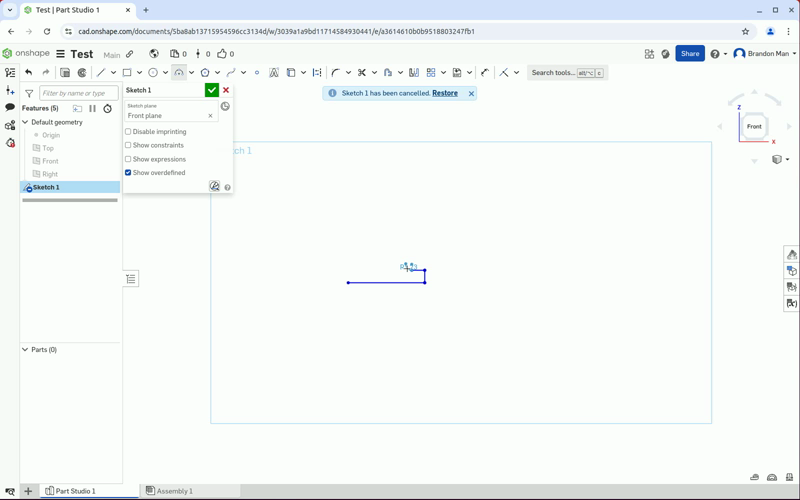
key(esc)
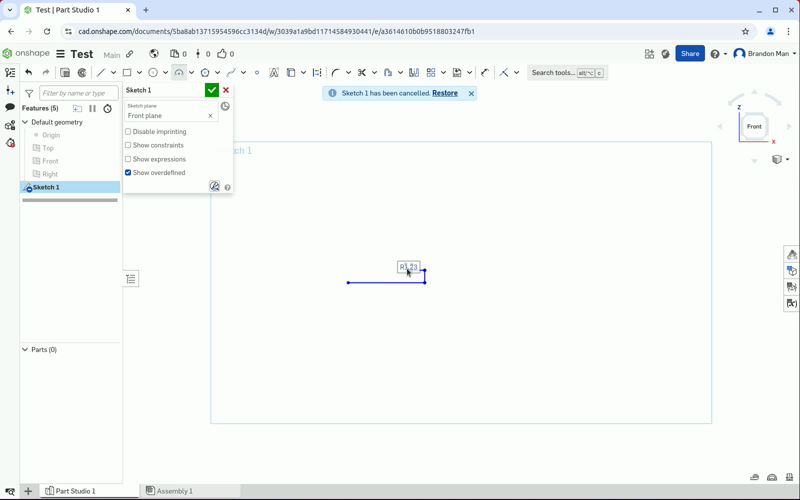
key(l)
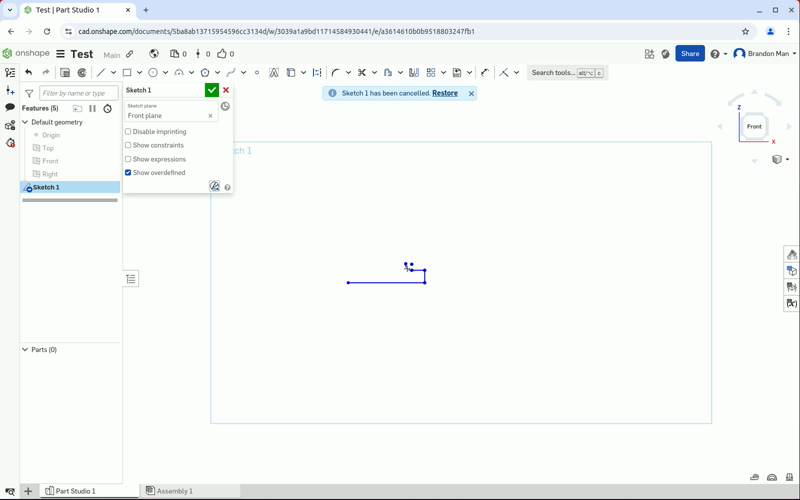
mouse_move(405, 263)
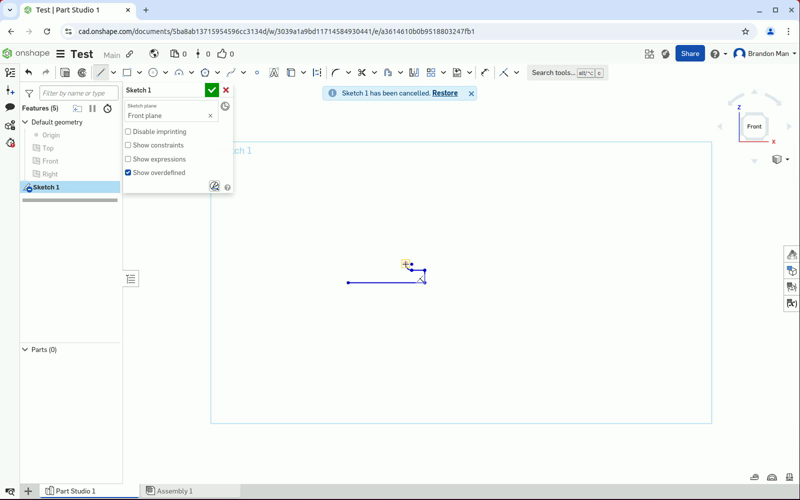
click(405, 263)
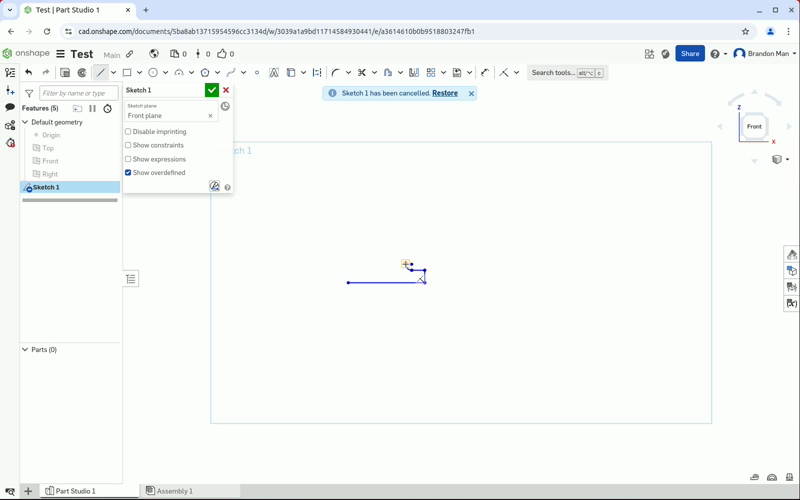
key_down(shift)
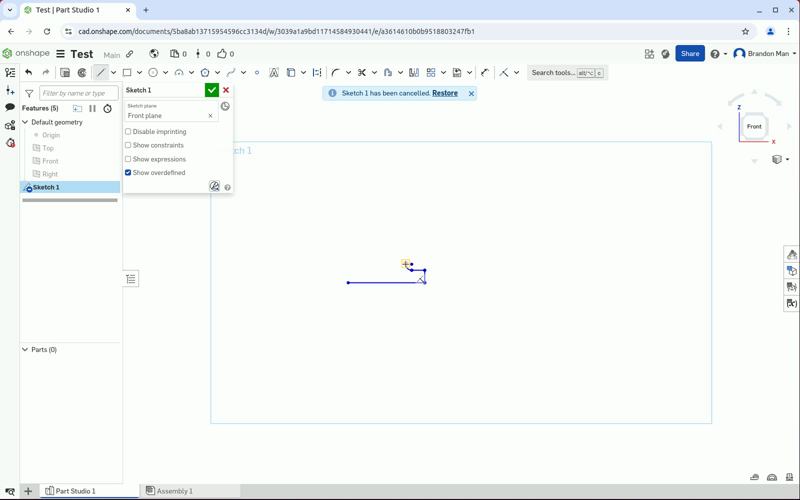
mouse_move(435, 263)
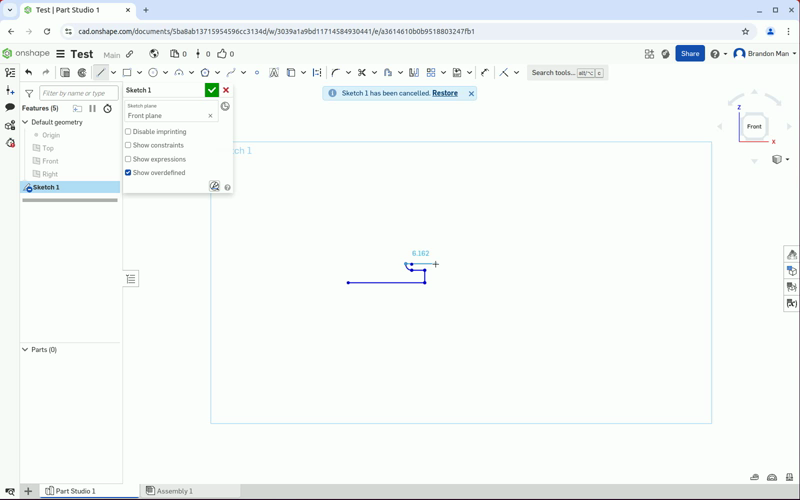
mouse_move(405, 225)
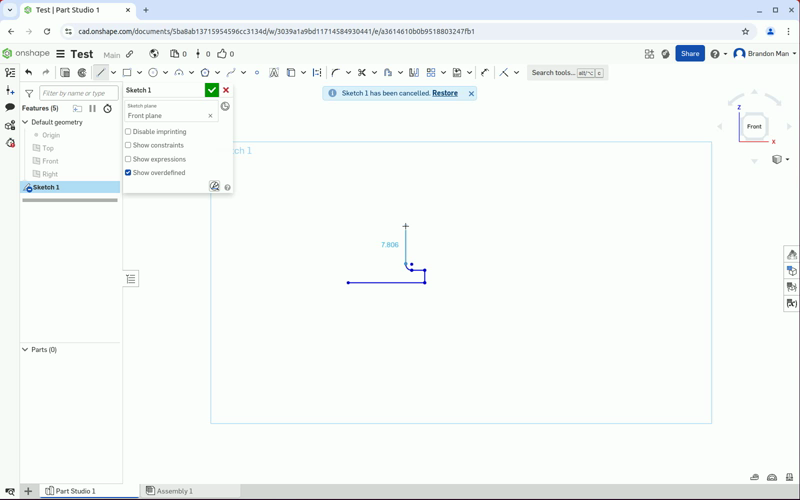
click(405, 225)
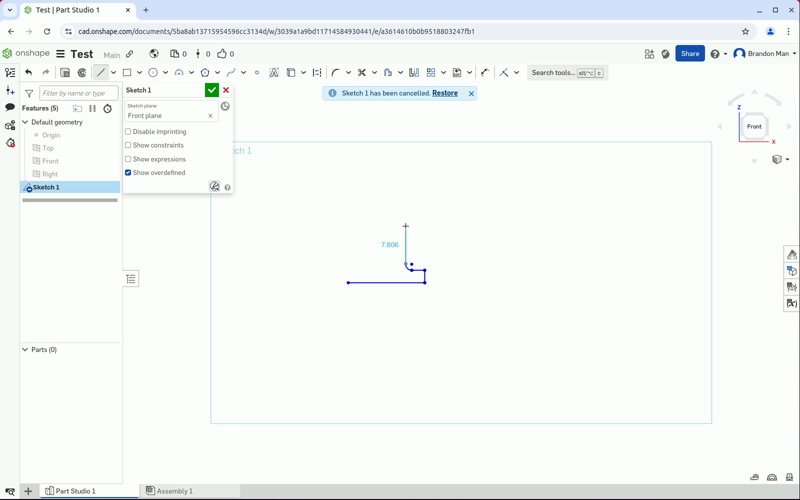
key_up(shift)
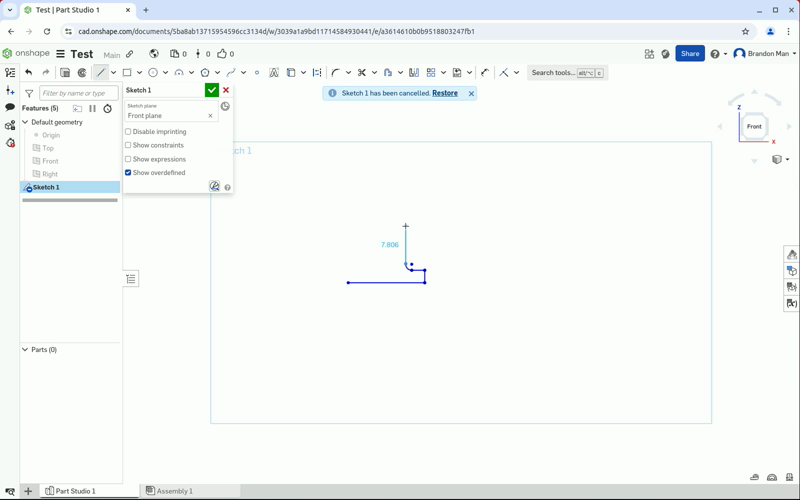
key_down(shift)
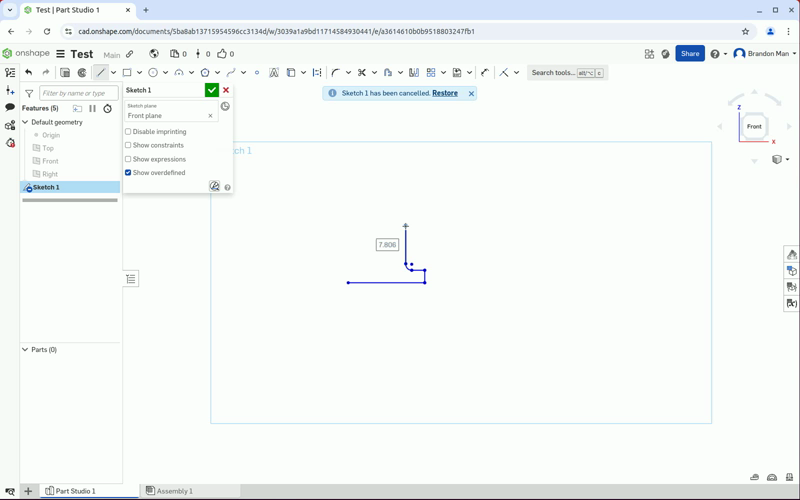
mouse_move(435, 225)
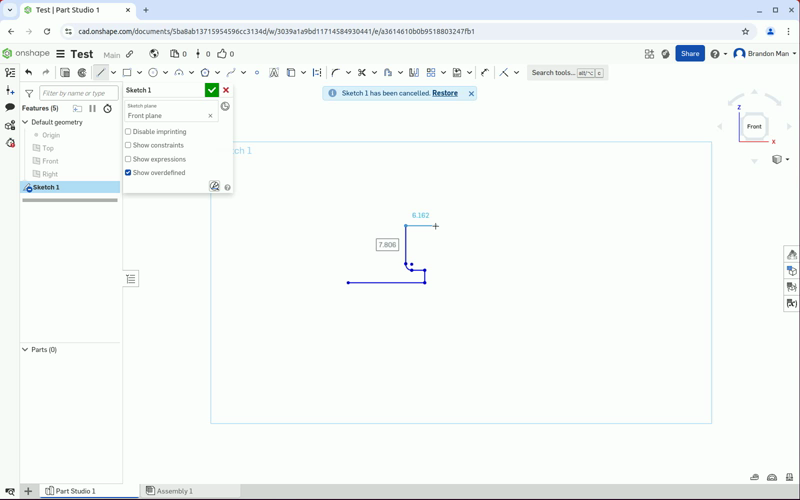
mouse_move(367, 225)
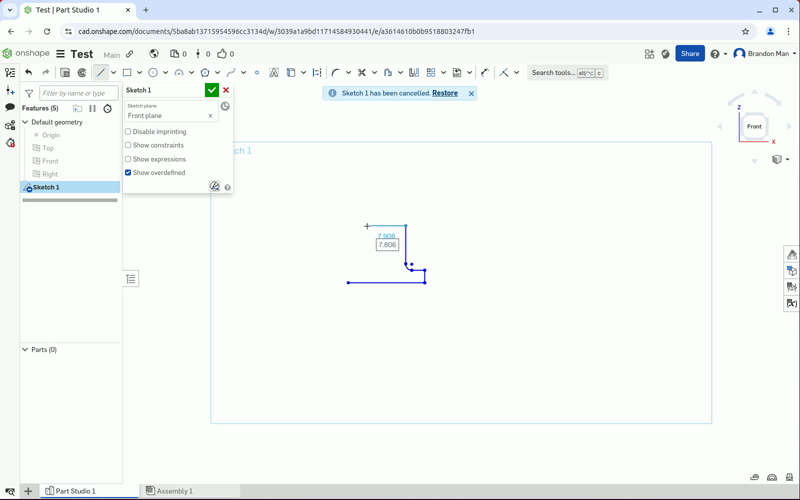
click(367, 225)
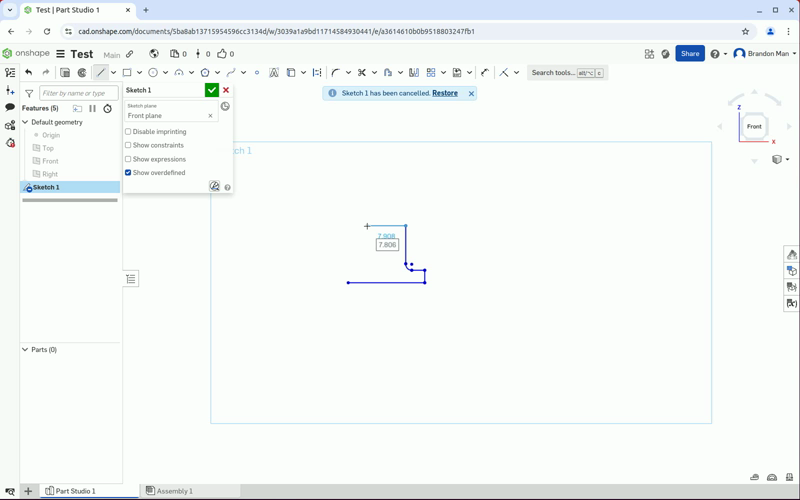
key_up(shift)
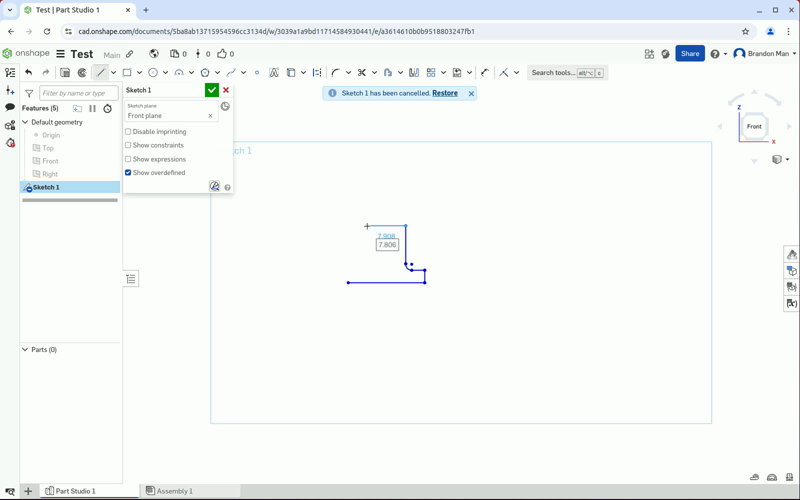
key_down(shift)
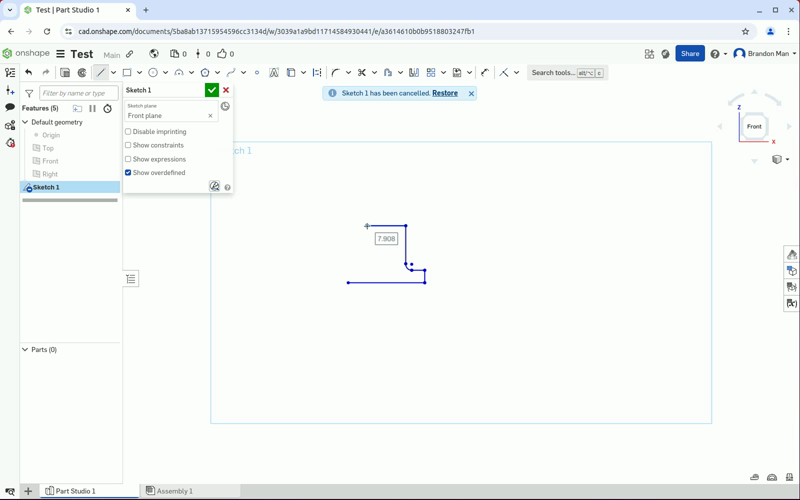
mouse_move(397, 225)
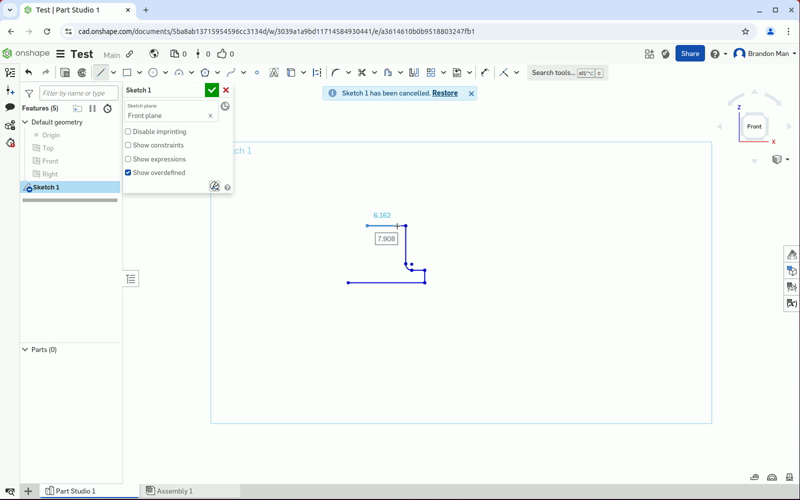
mouse_move(367, 263)
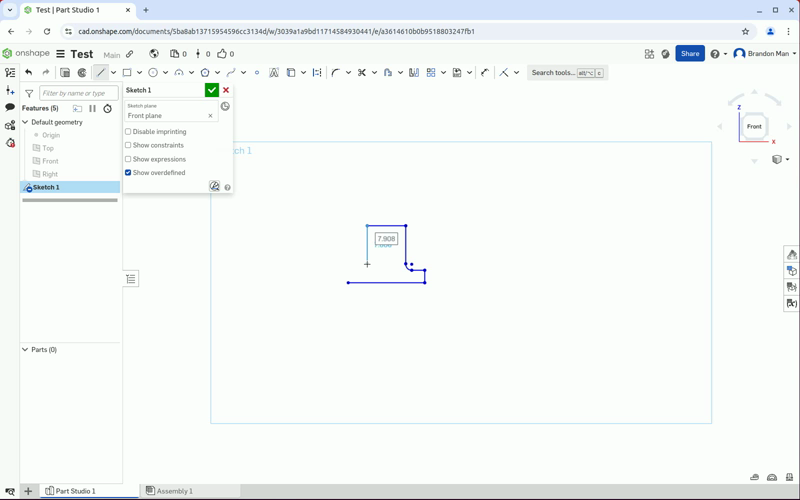
click(367, 263)
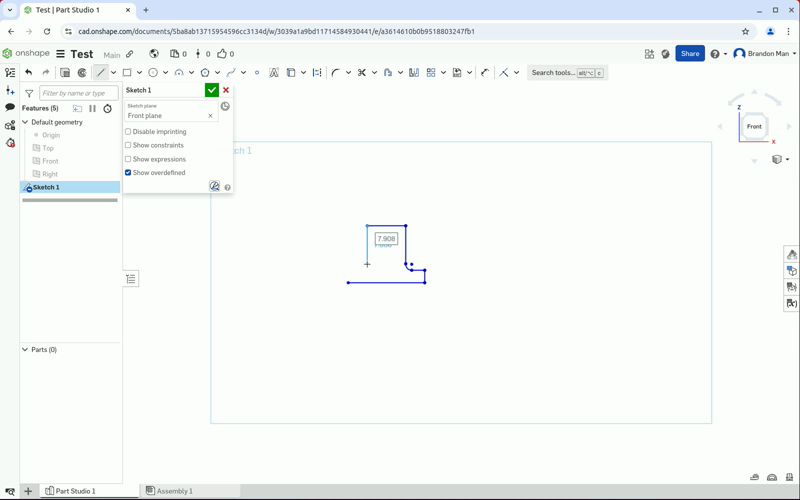
key_up(shift)
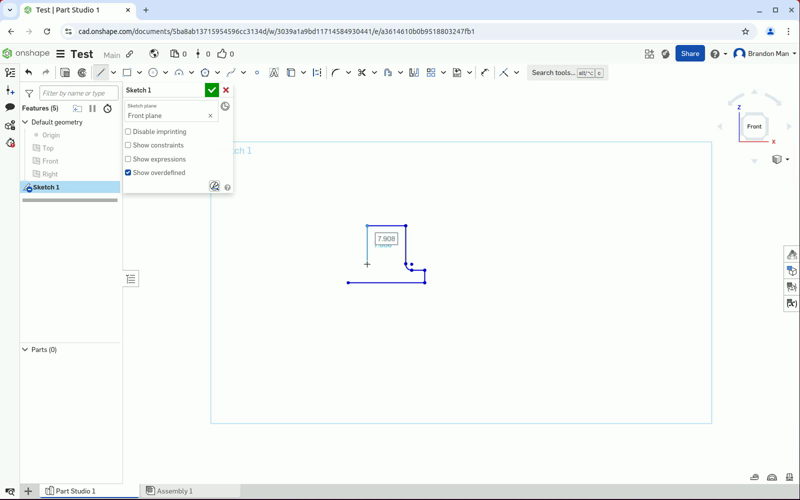
key(esc)
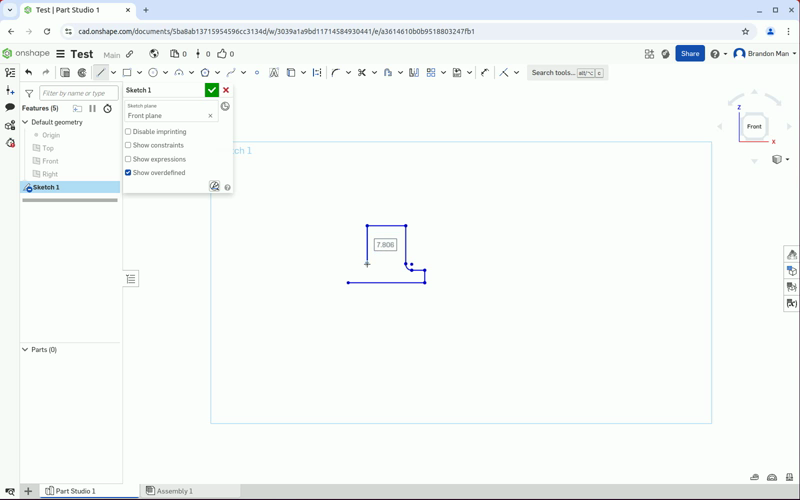
key(a)
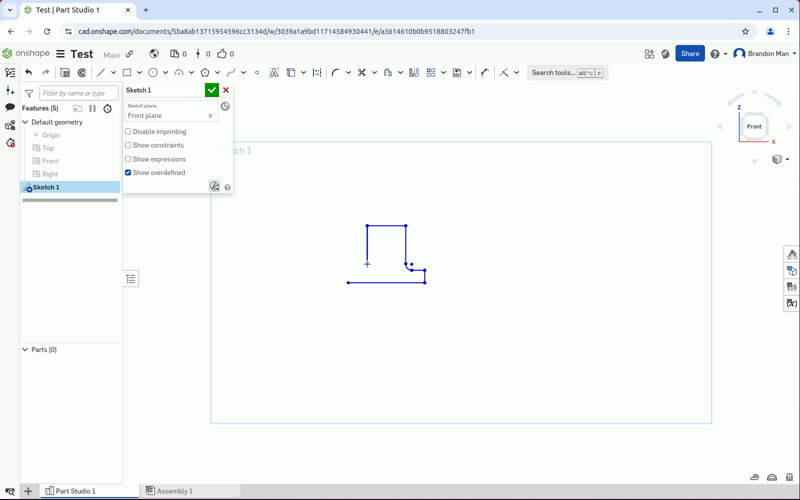
mouse_move(367, 263)
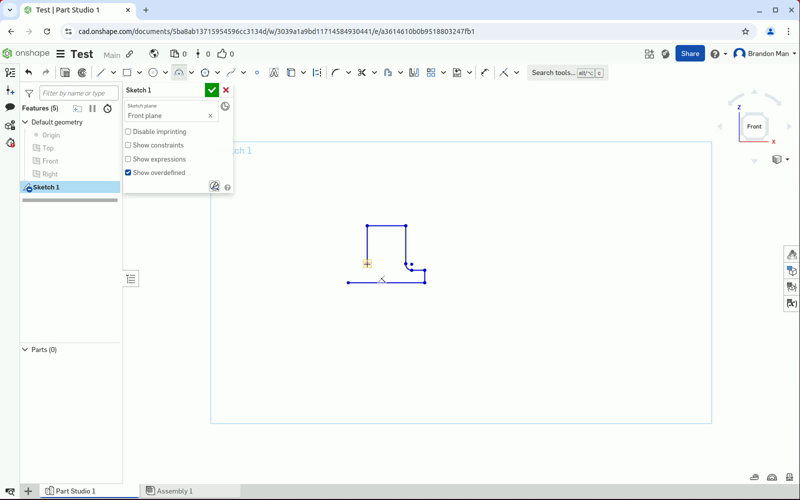
click(367, 263)
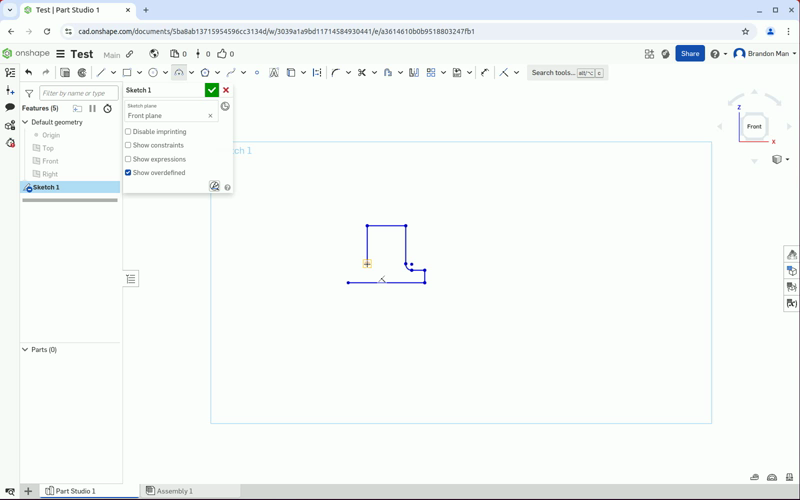
key_down(shift)
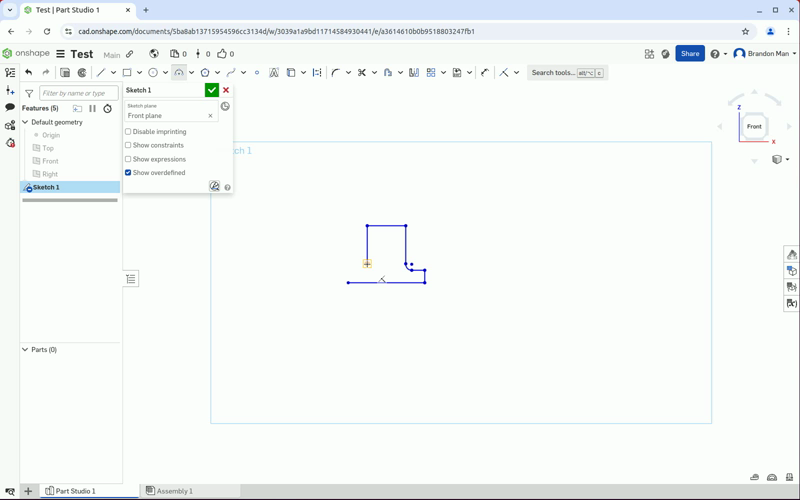
mouse_move(361, 270)
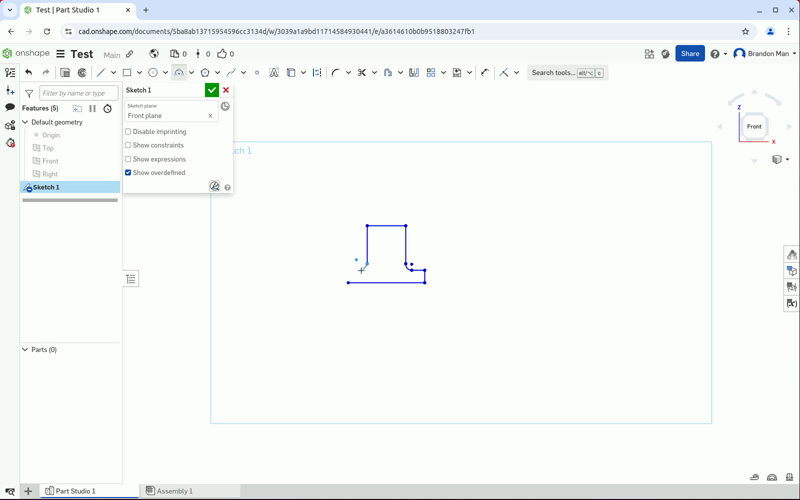
click(361, 270)
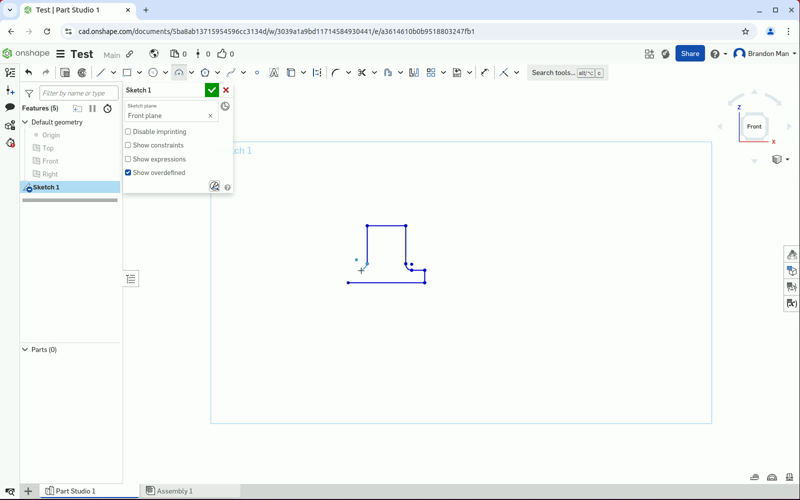
mouse_move(365, 268)
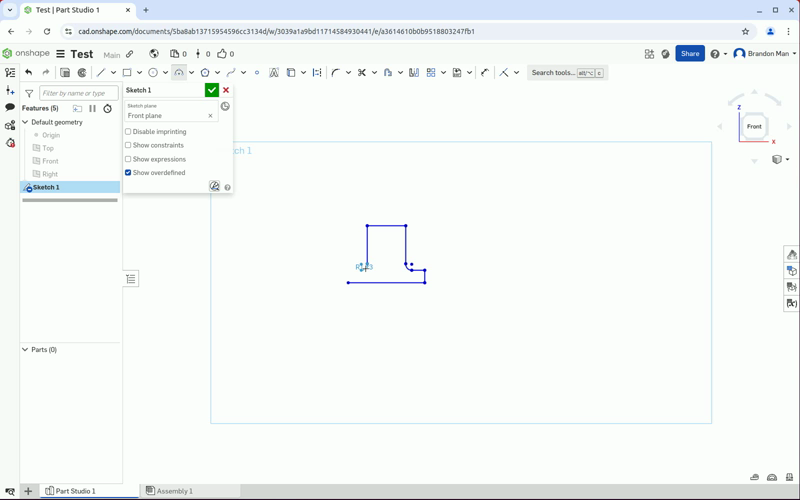
click(365, 268)
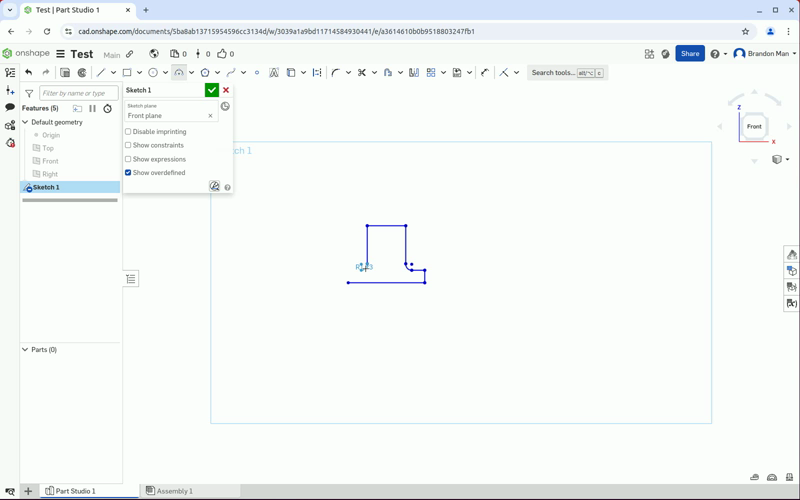
key_up(shift)
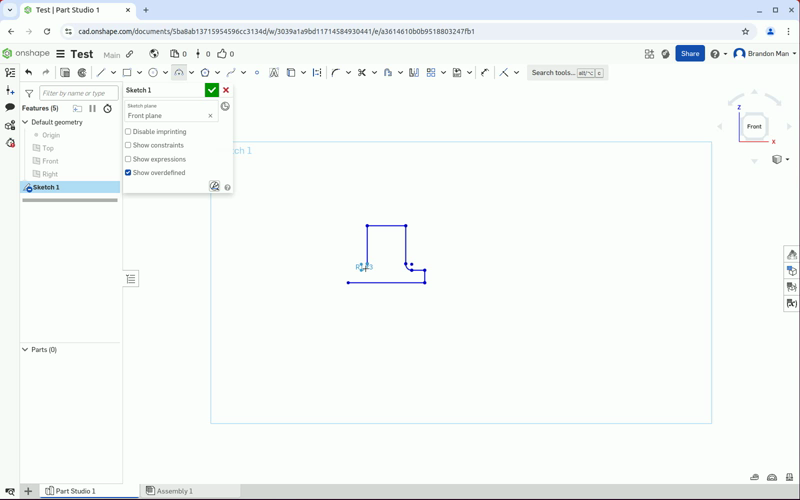
key(esc)
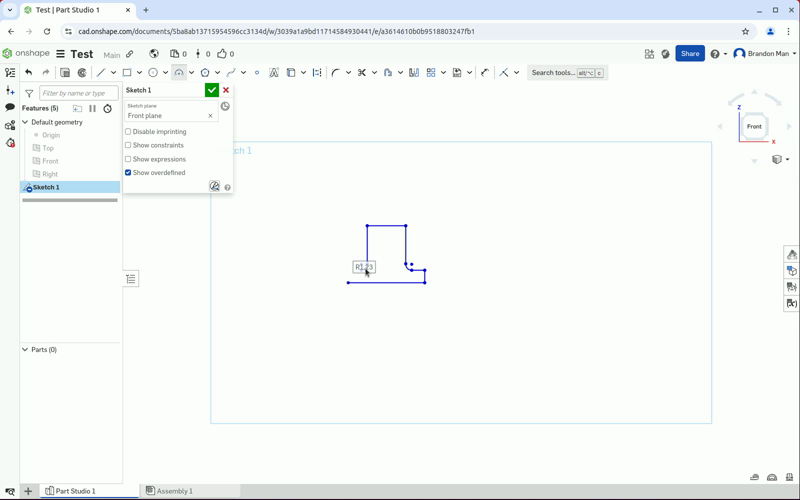
key(l)
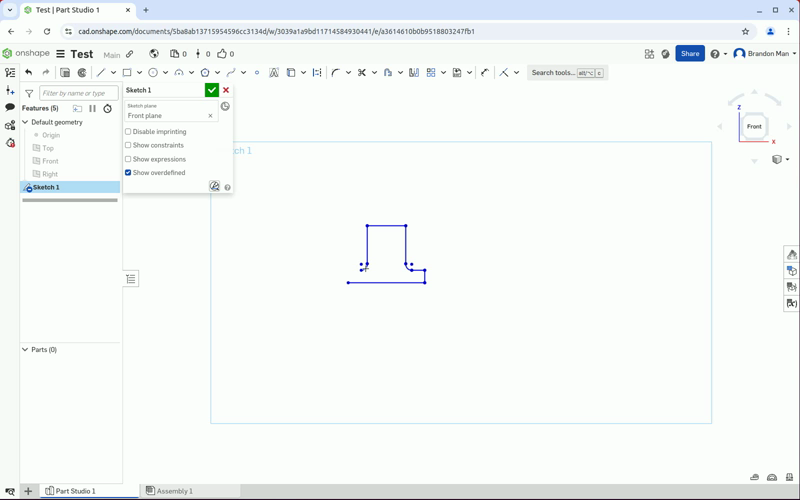
mouse_move(361, 270)
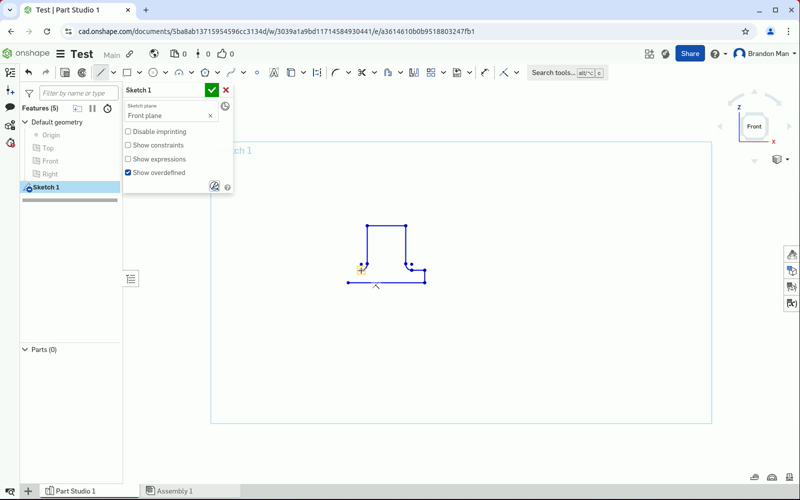
click(361, 270)
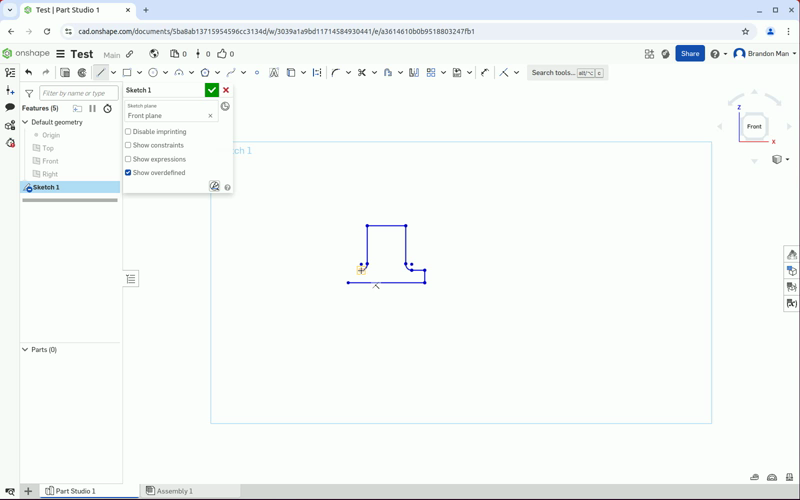
key_down(shift)
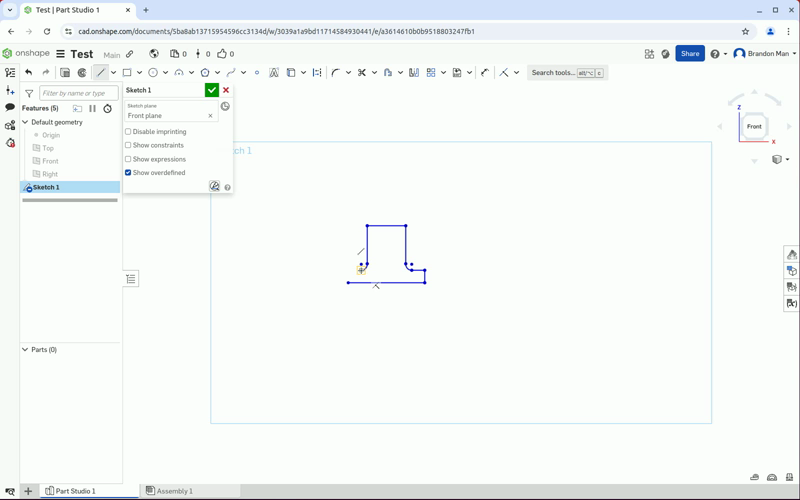
mouse_move(391, 270)
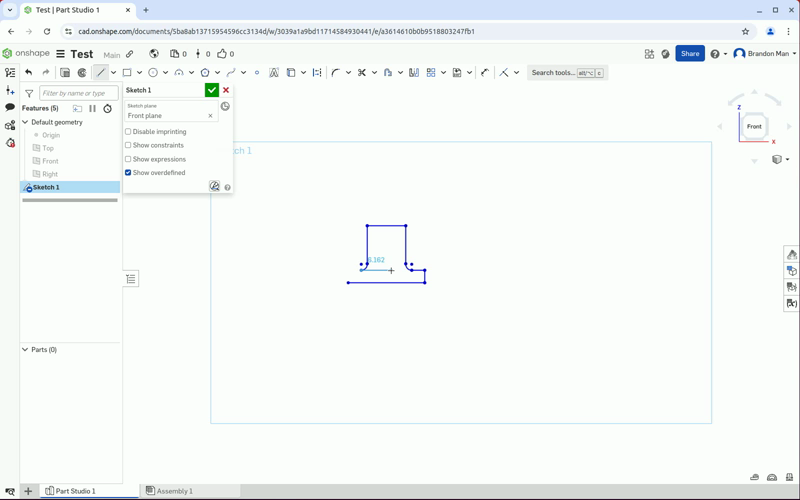
mouse_move(348, 270)
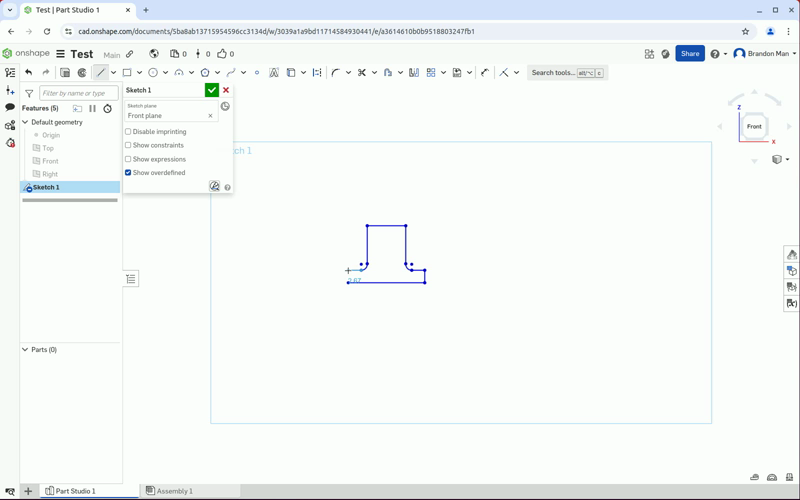
click(348, 270)
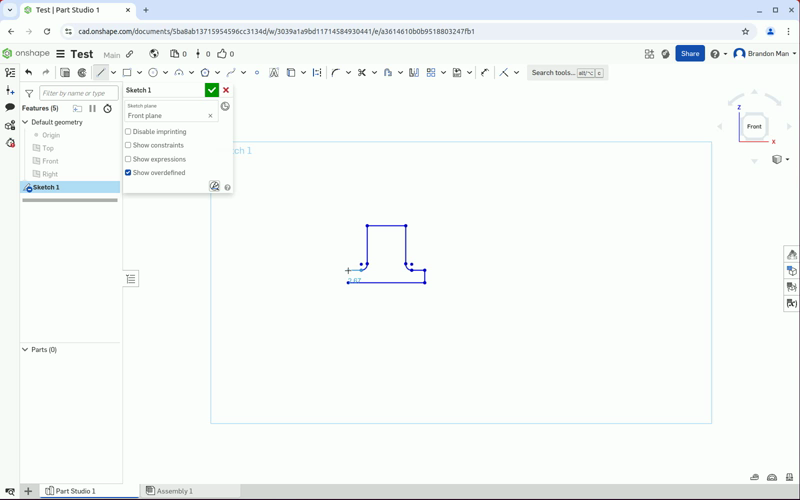
key_up(shift)
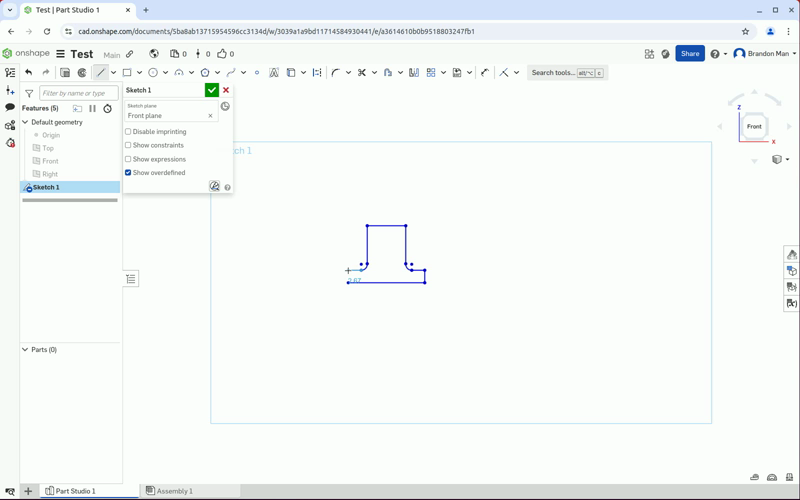
mouse_move(378, 270)
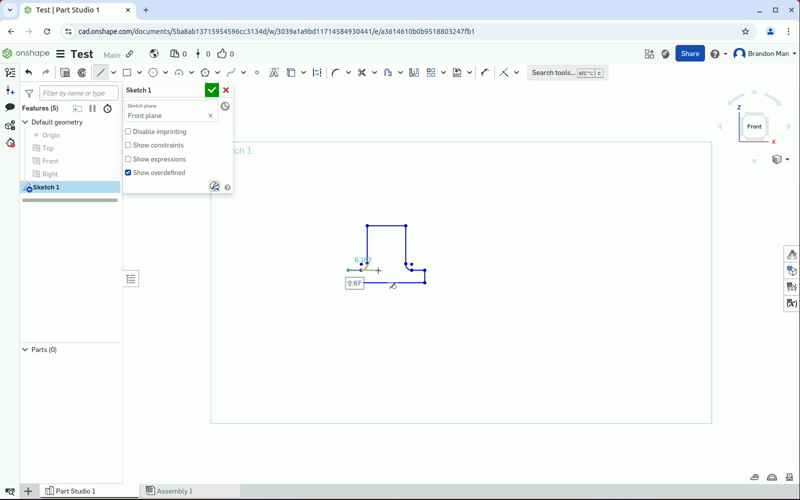
key_down(shift)
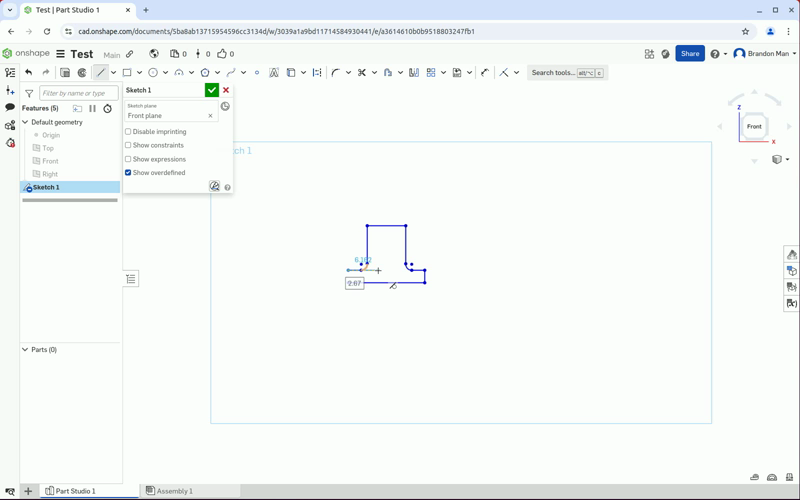
mouse_move(348, 282)
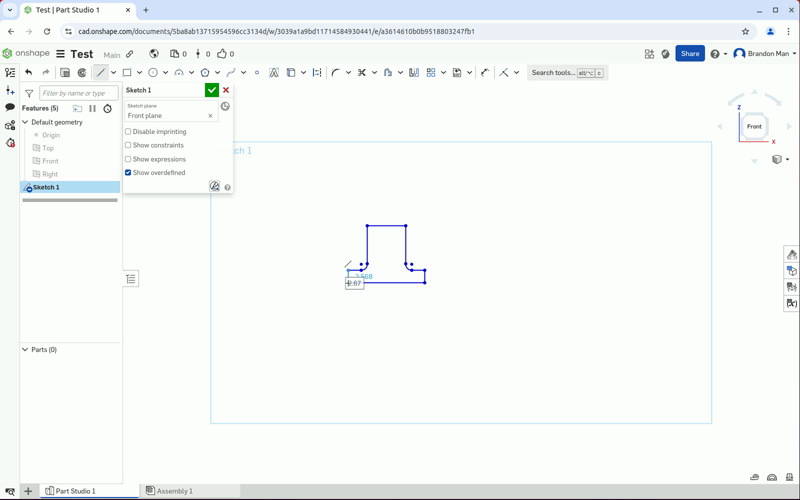
key_up(shift)
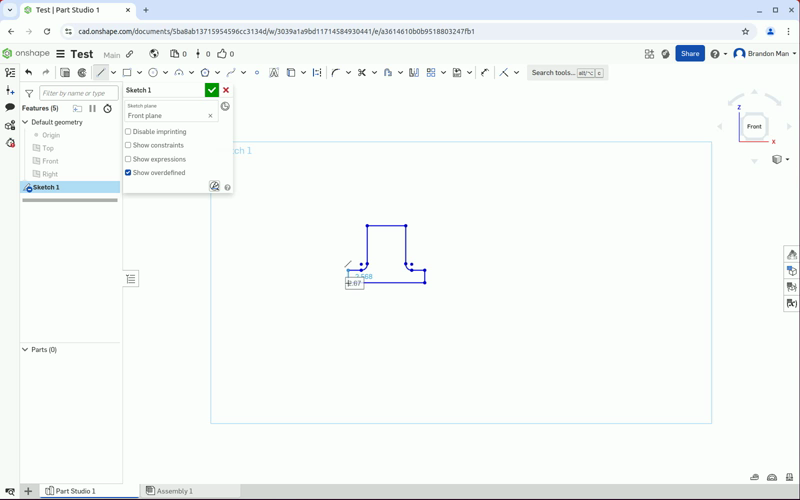
click(348, 282)
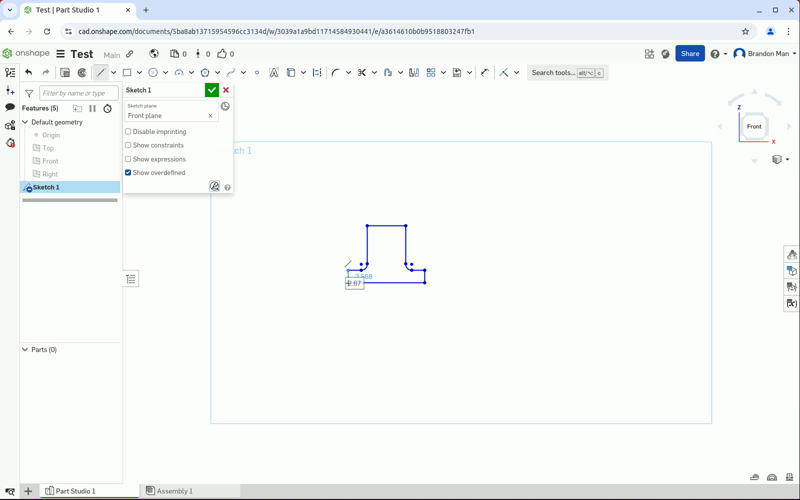
key(esc)
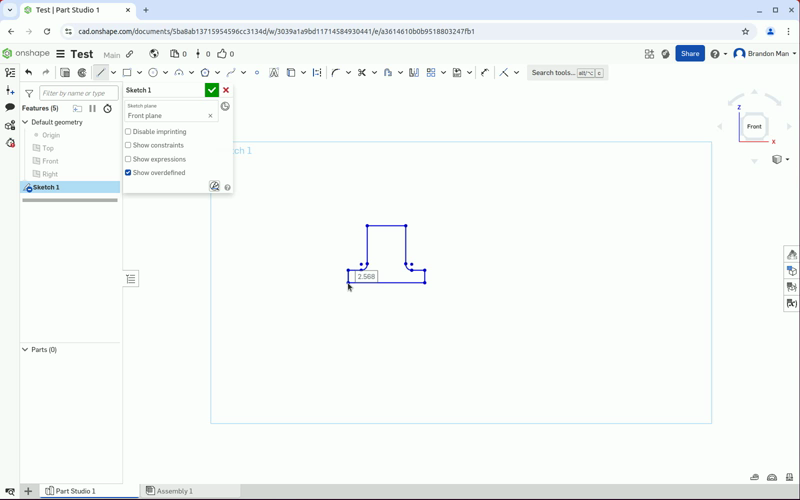
key(c)
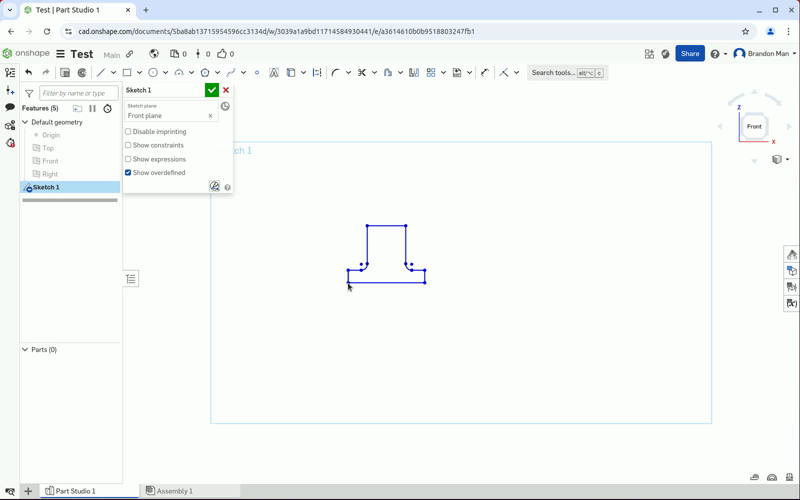
key_down(shift)
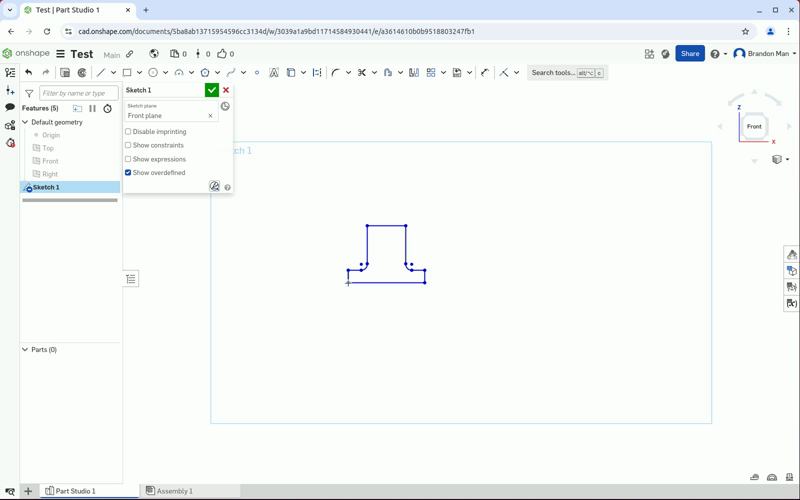
mouse_move(386, 244)
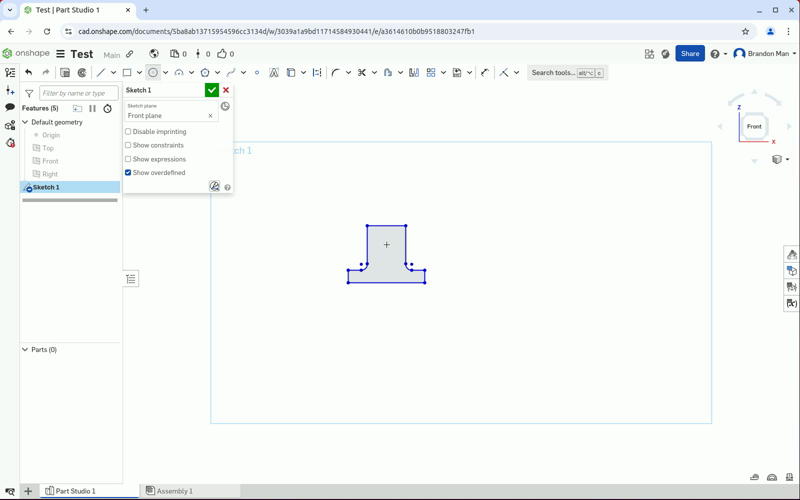
click(386, 244)
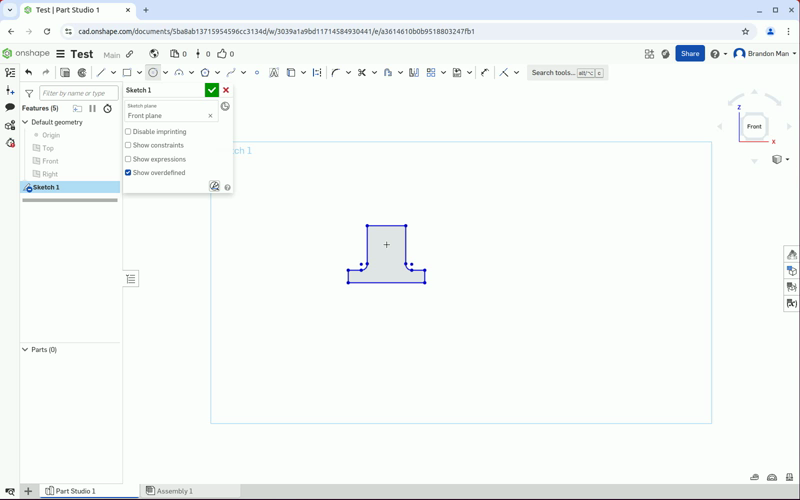
key_up(shift)
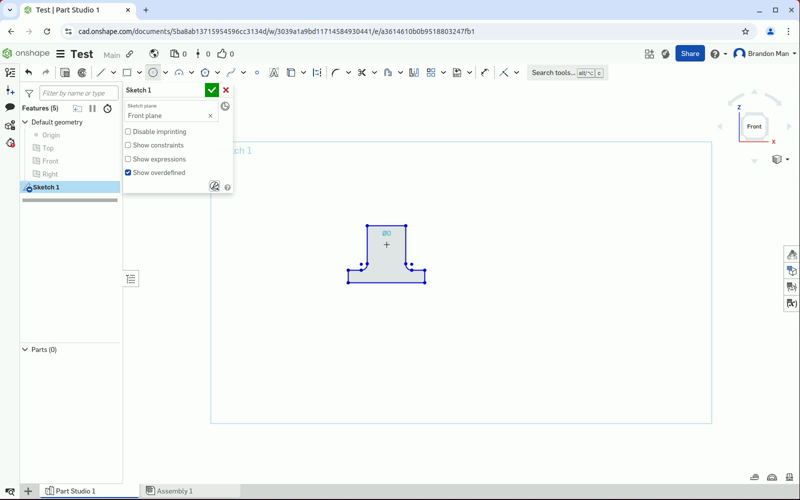
mouse_move(393, 244)
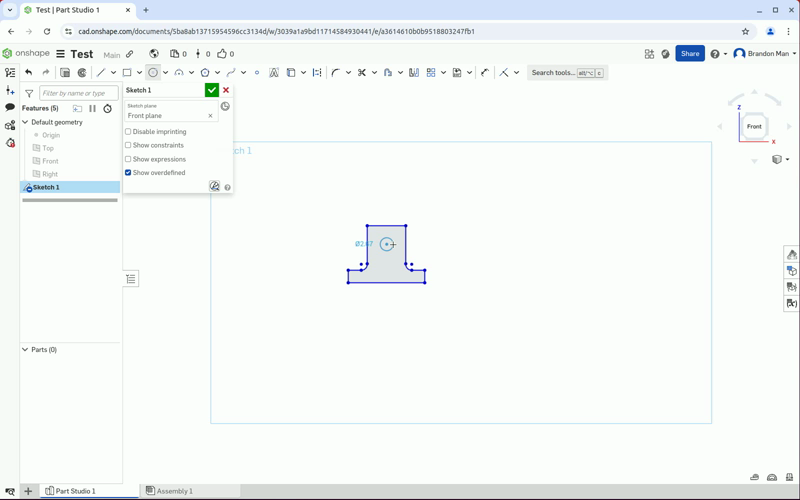
click(393, 244)
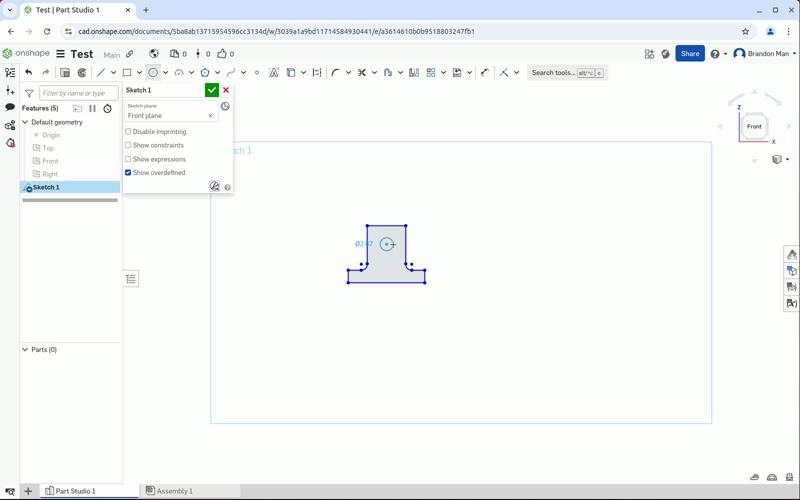
key(esc)
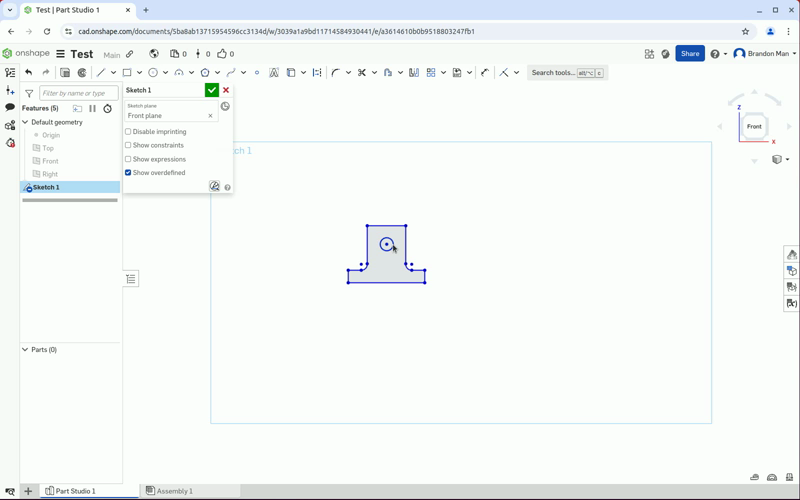
mouse_move(375, 281)
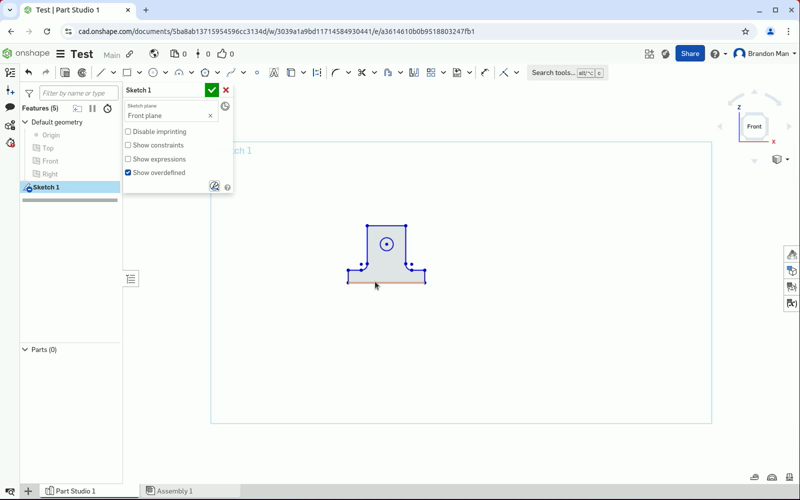
click(375, 281)
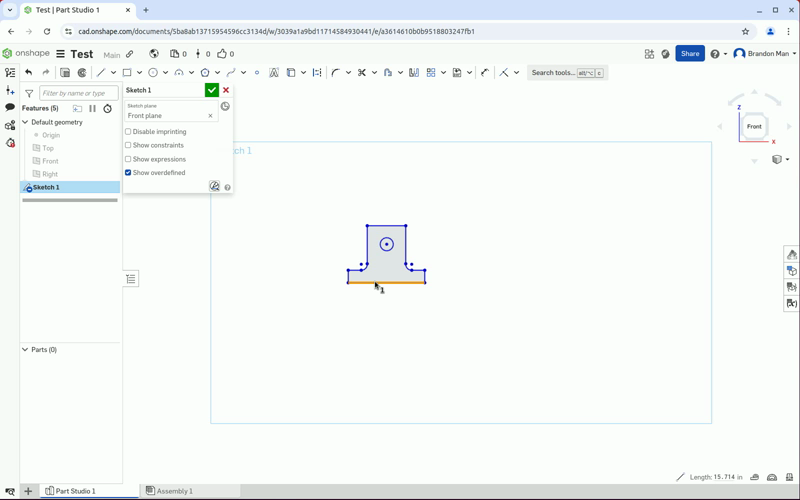
mouse_move(73, 352)
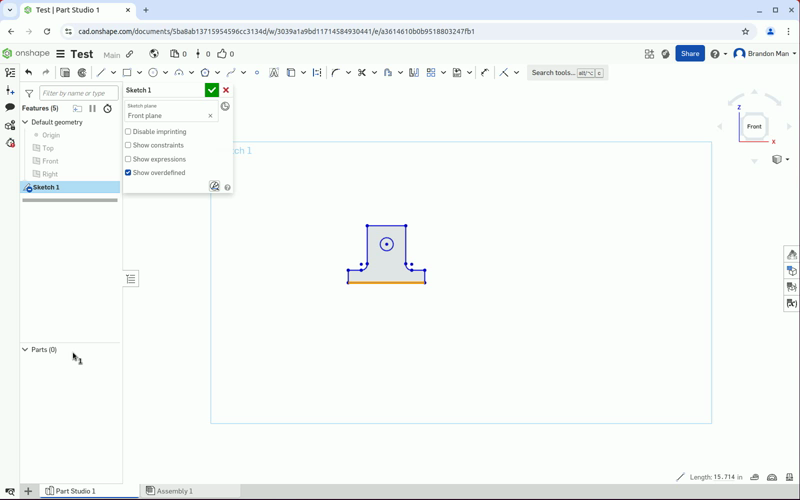
key(shift+y)
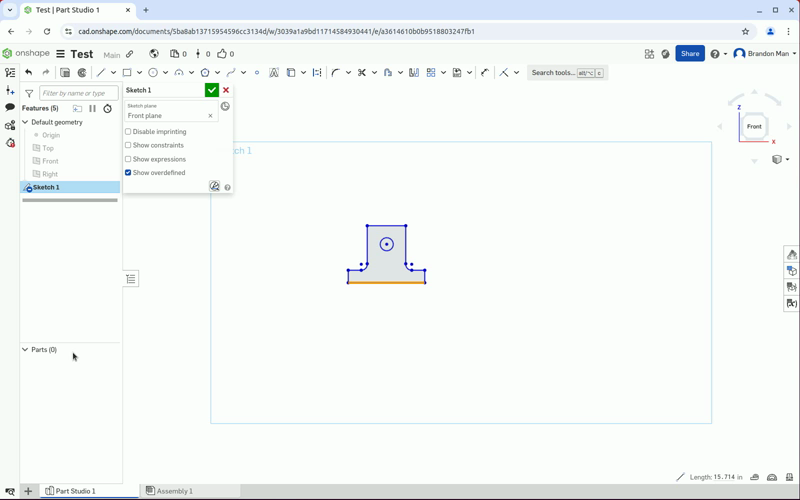
key(shift+e)
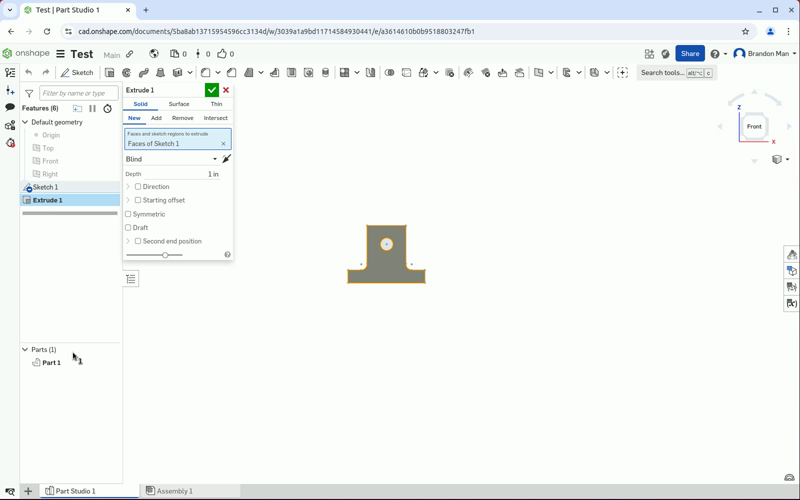
mouse_move(143, 106)
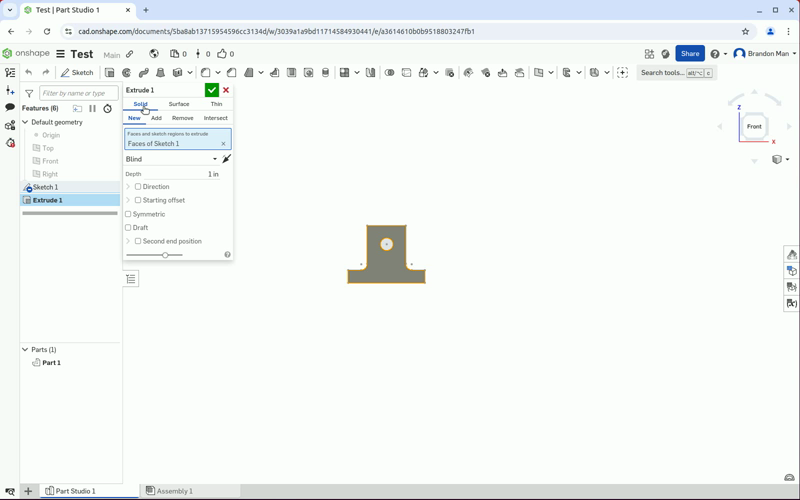
click(143, 106)
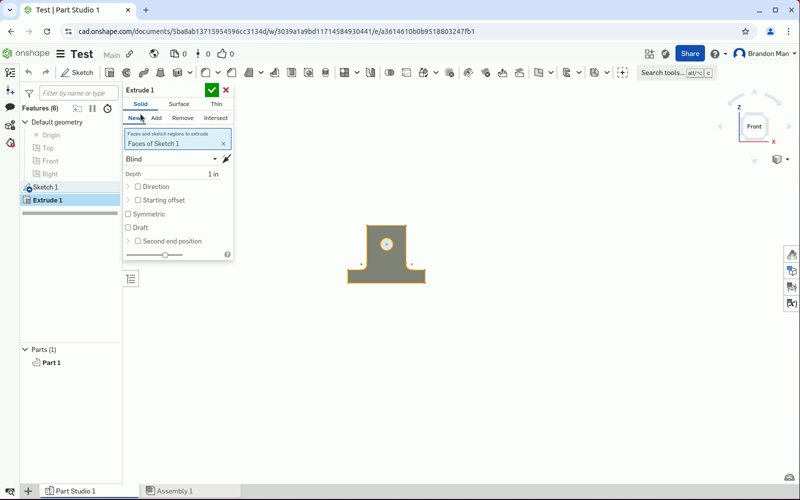
mouse_move(137, 120)
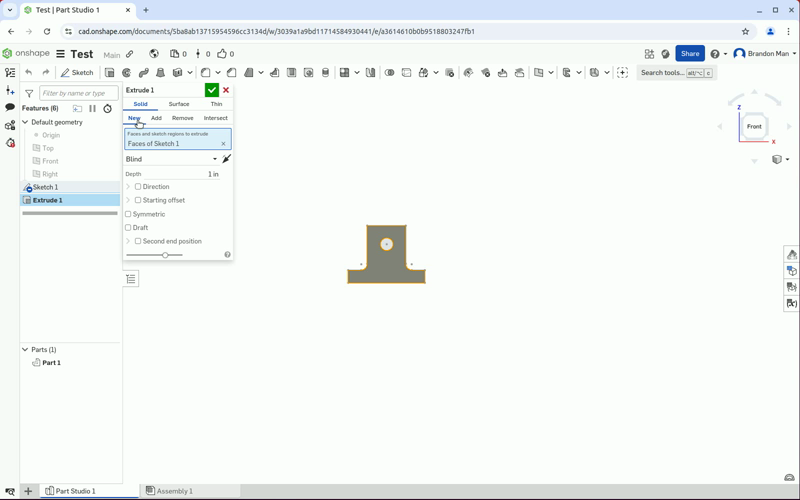
click(137, 120)
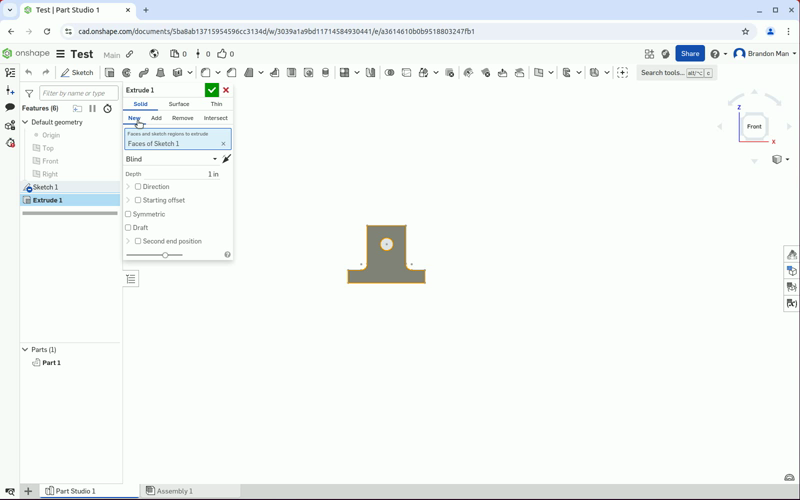
key(tab, 4)
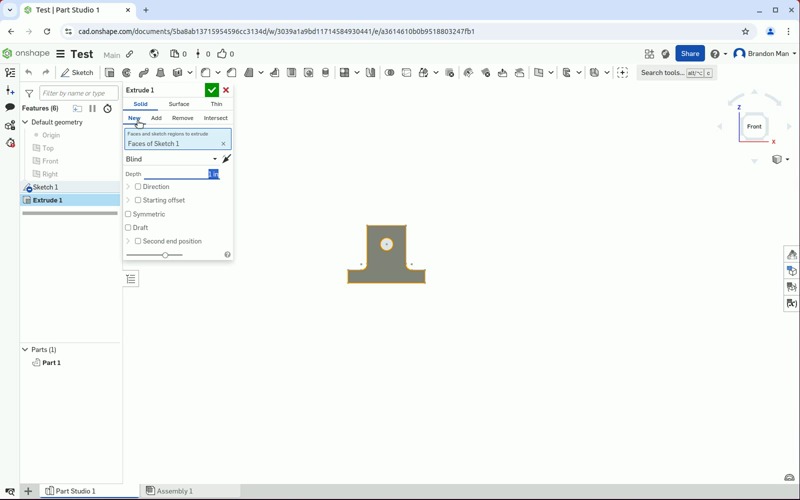
text(7.703)
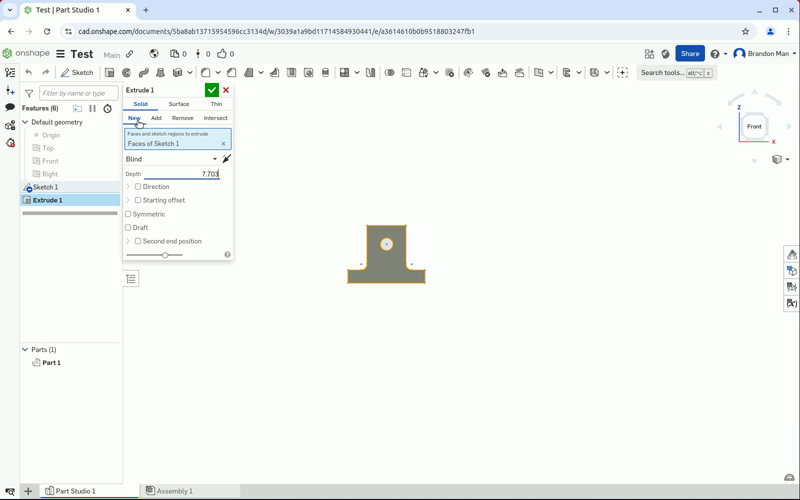
key(enter)
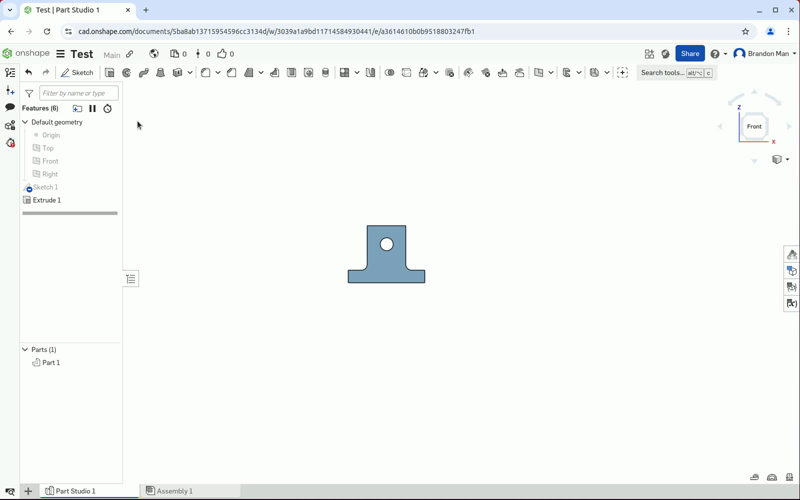
key(shift+h)
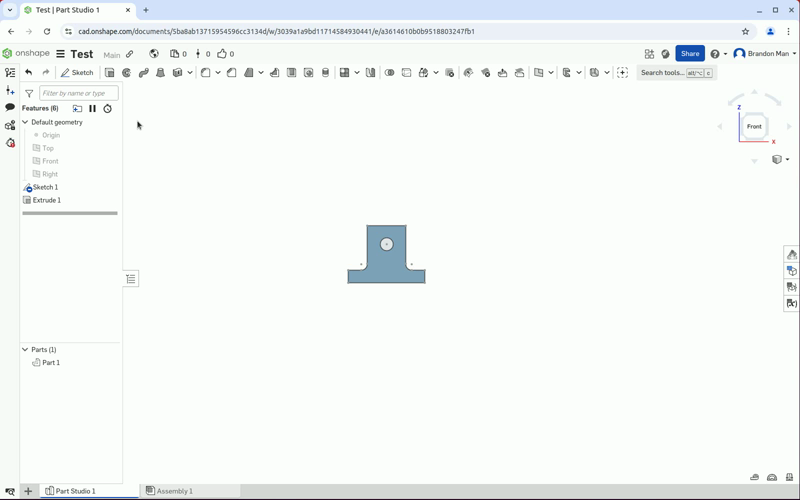
key(shift+h)
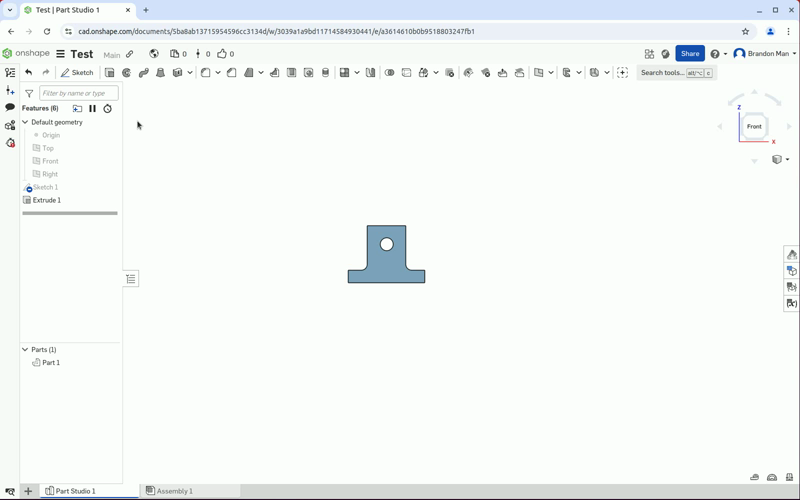
mouse_move(73, 189)
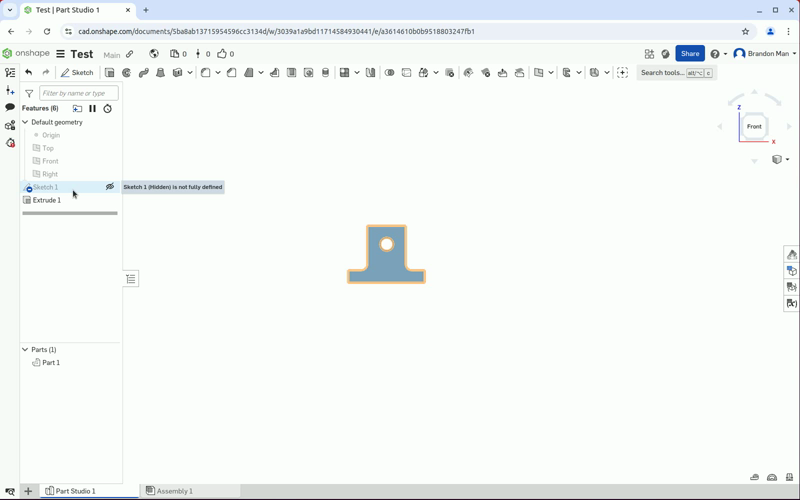
click(73, 189)
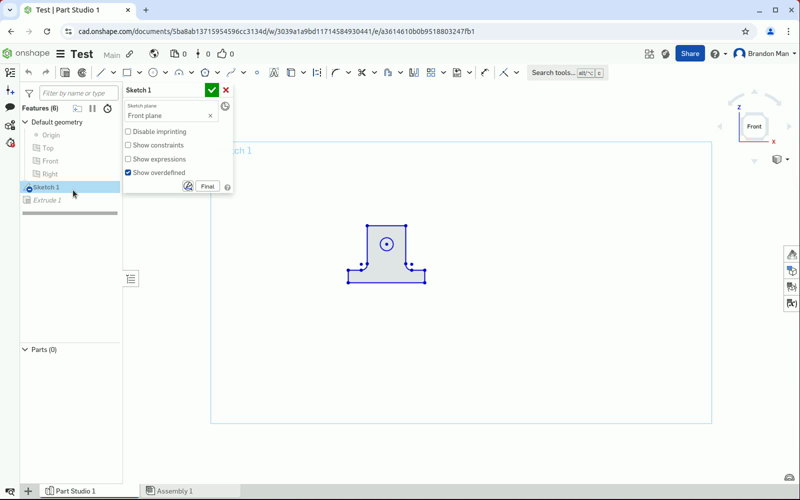
mouse_move(229, 92)
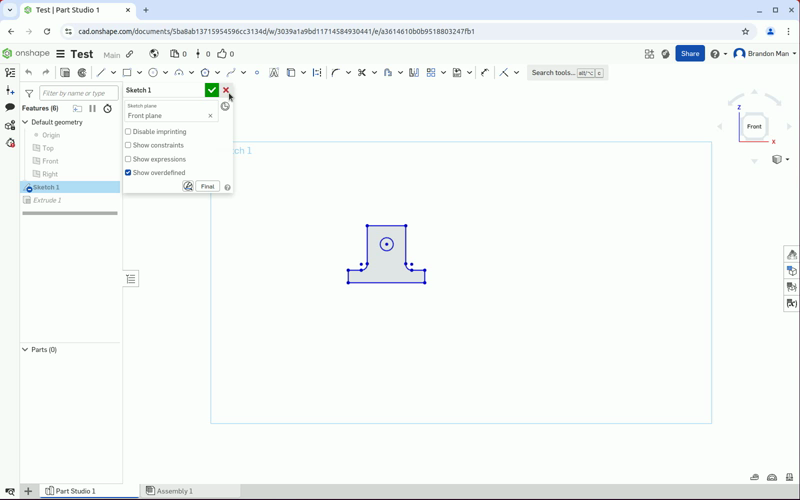
click(229, 92)
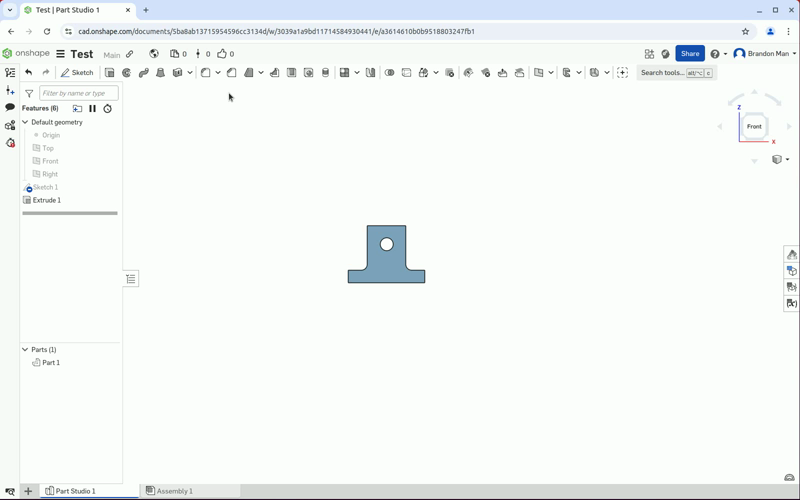
mouse_move(73, 352)
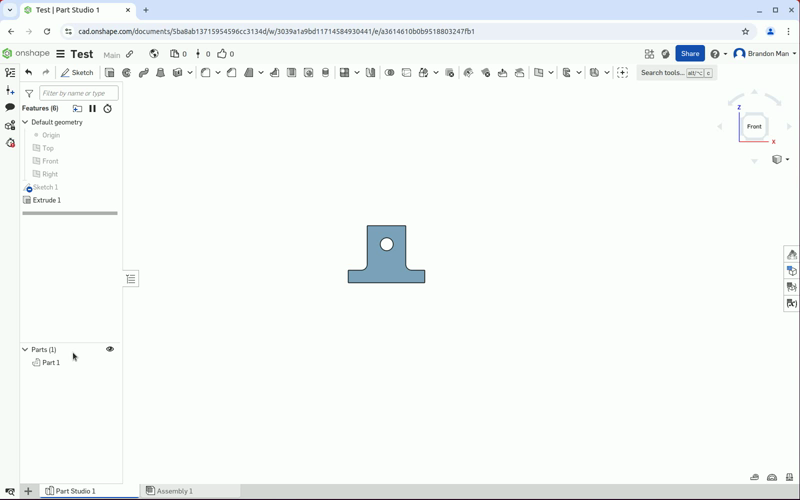
key(y)
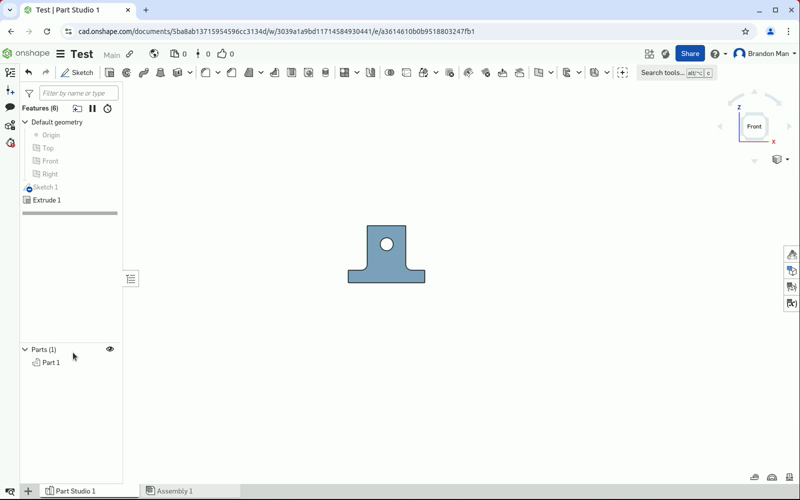
key(shift+p)
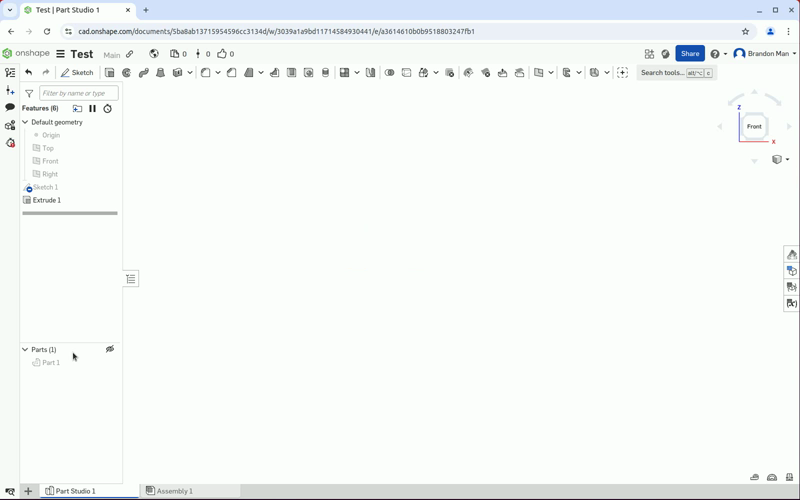
key(space)
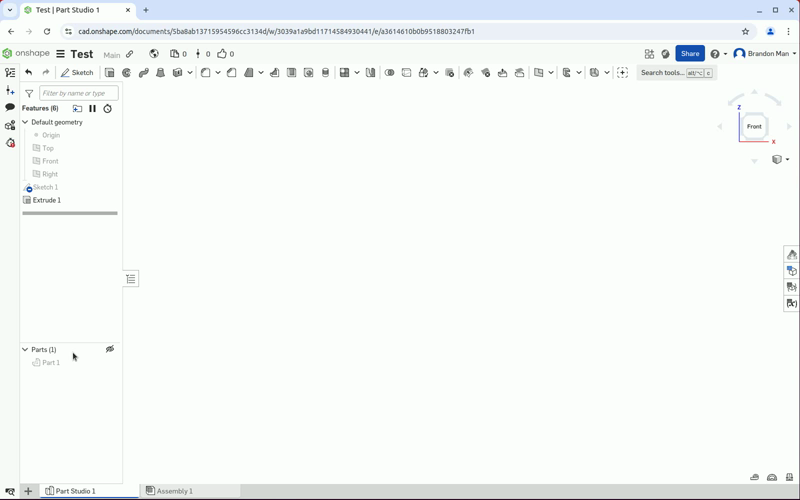
key_down(shift)
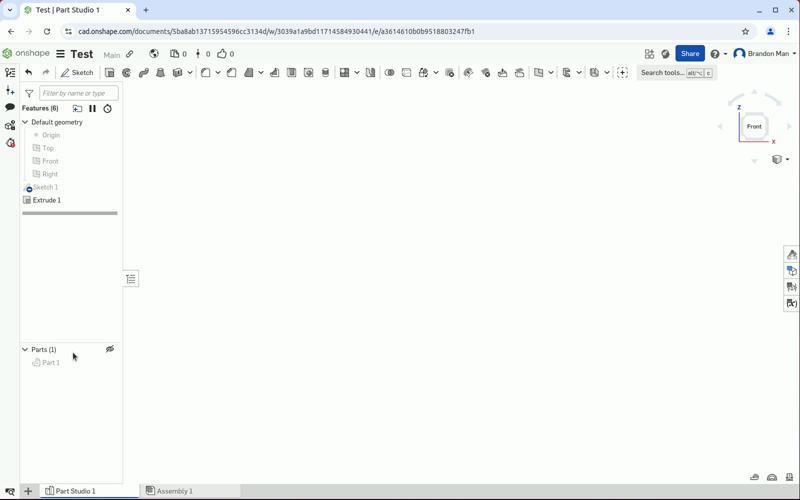
key(down)
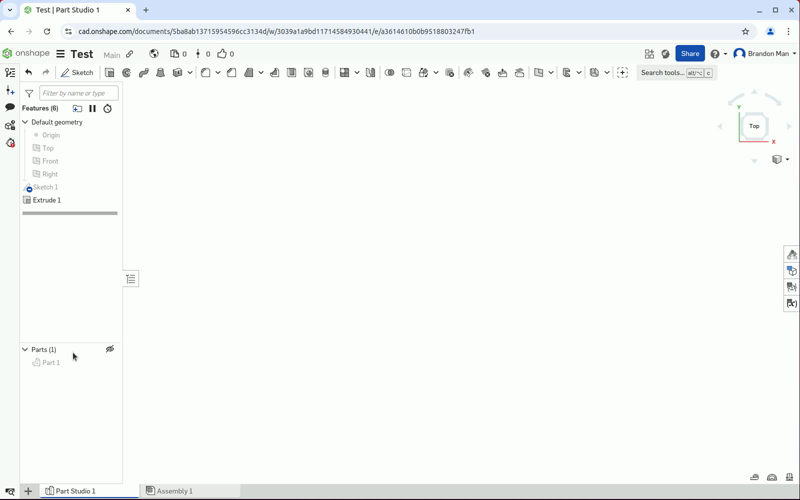
key_up(shift)
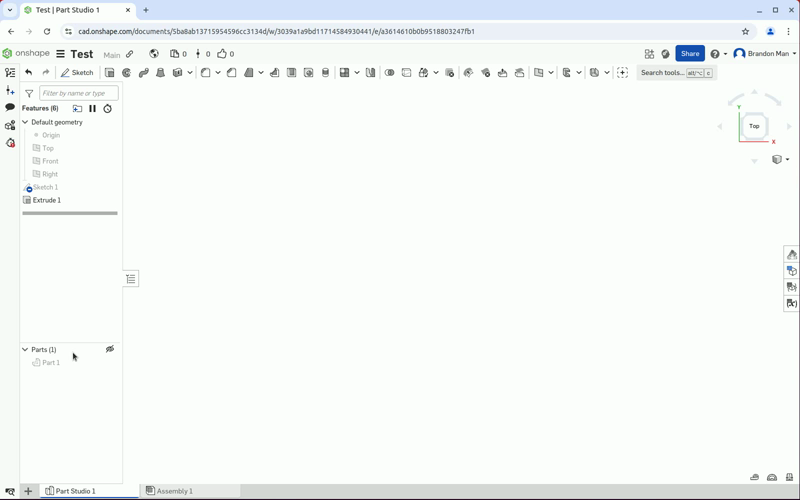
mouse_move(73, 352)
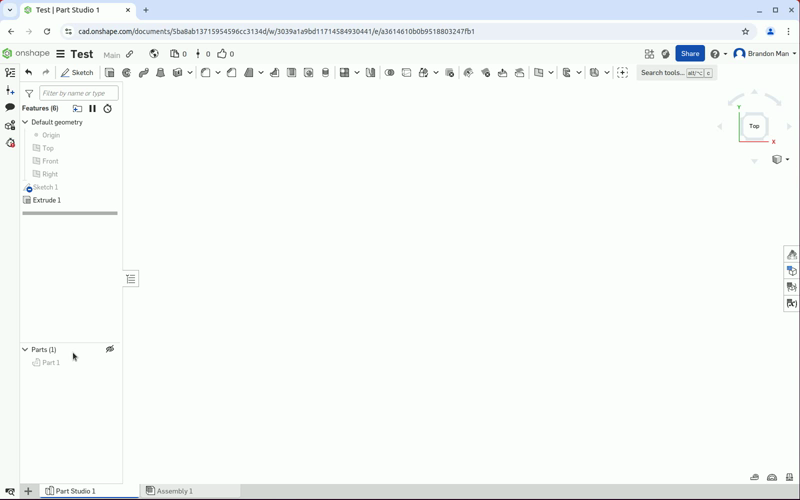
key(shift+y)
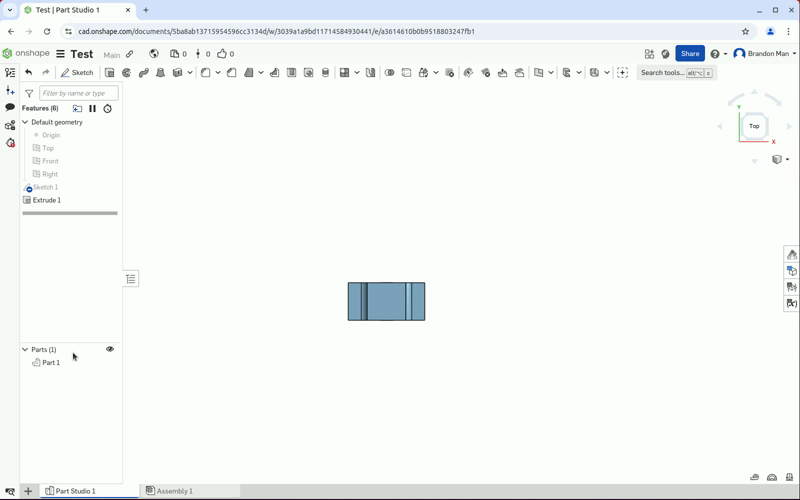
mouse_move(541, 75)
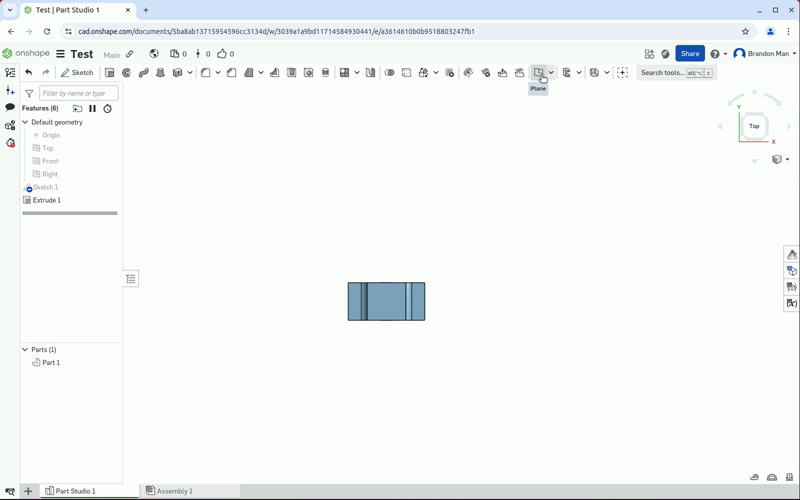
click(541, 75)
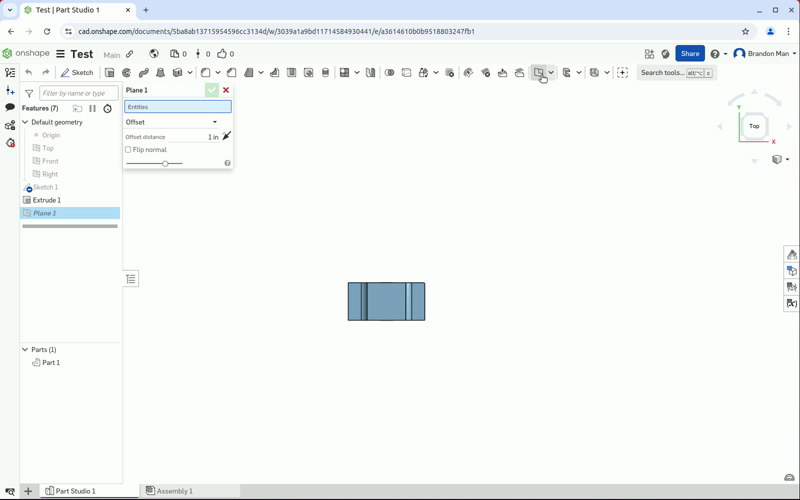
mouse_move(73, 150)
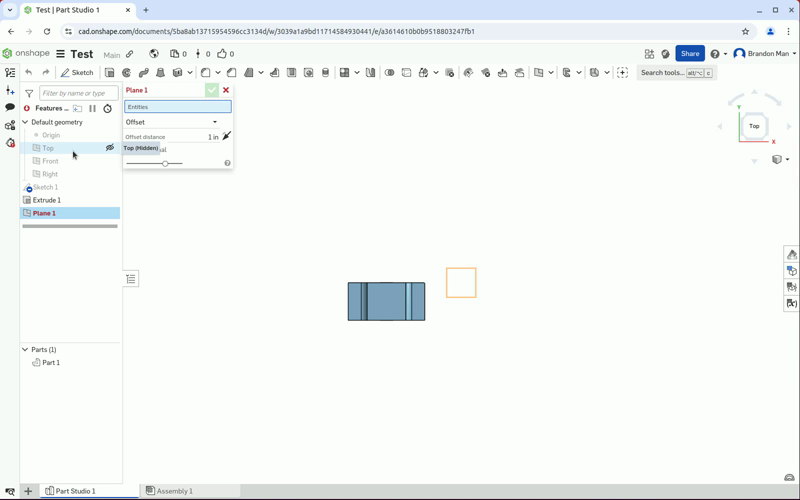
click(73, 150)
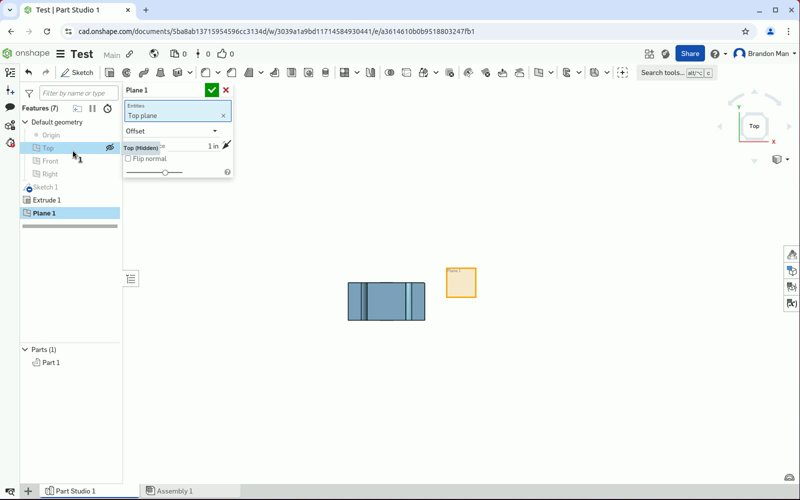
key(tab, 2)
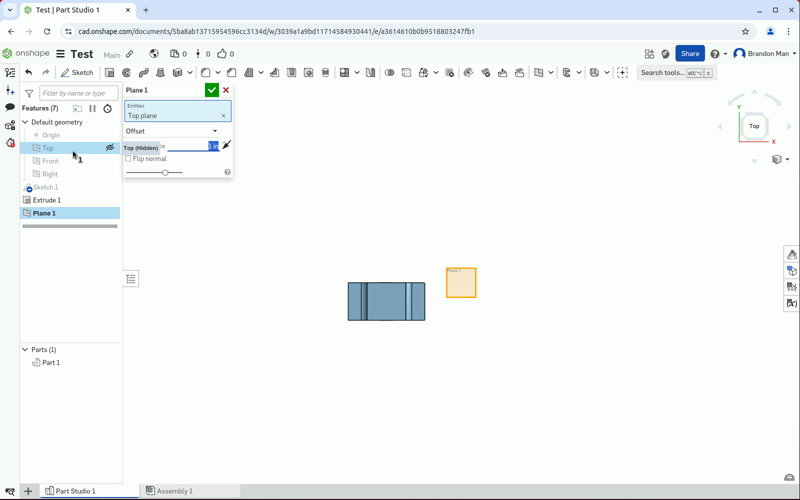
text(2.65)
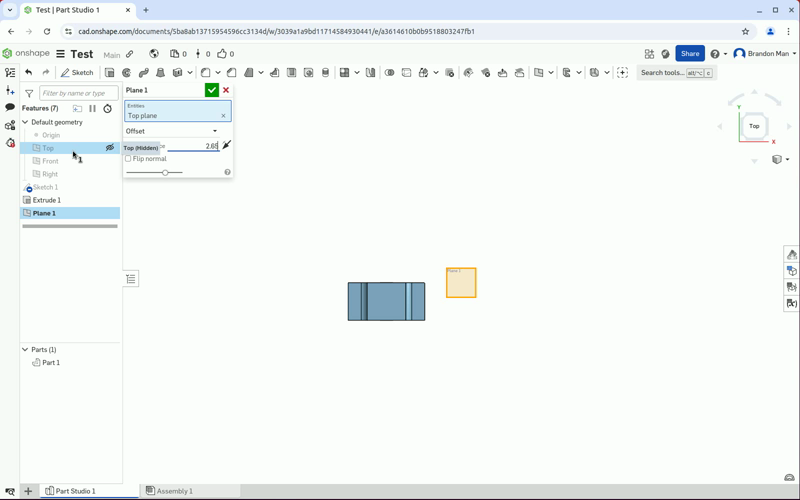
key(enter, 2)
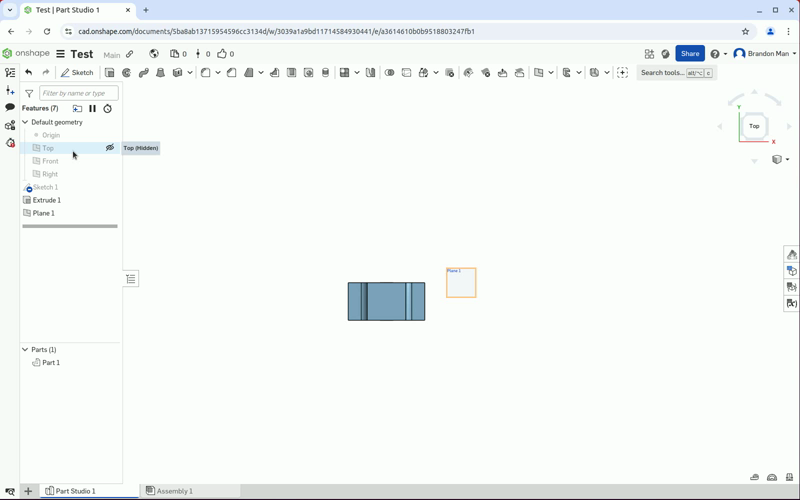
key(shift+s)
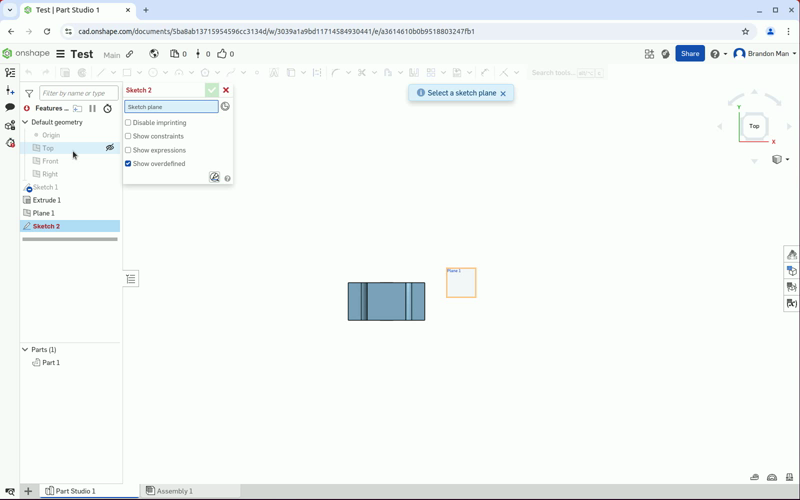
mouse_move(73, 215)
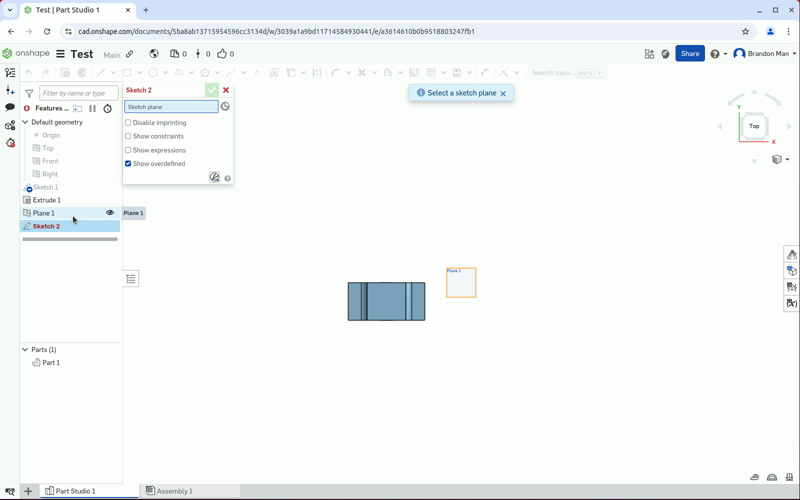
click(73, 215)
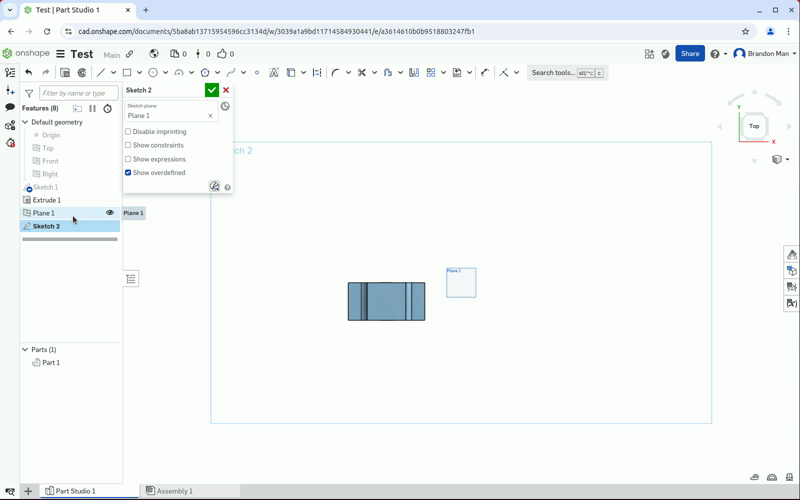
mouse_move(73, 352)
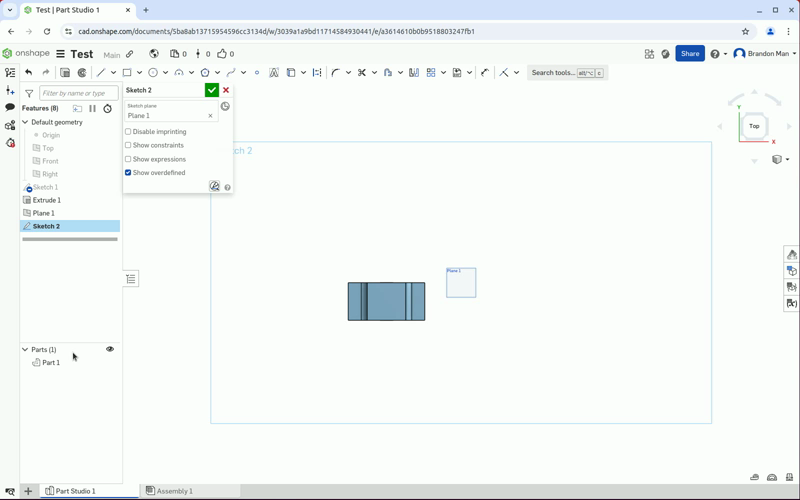
key(y)
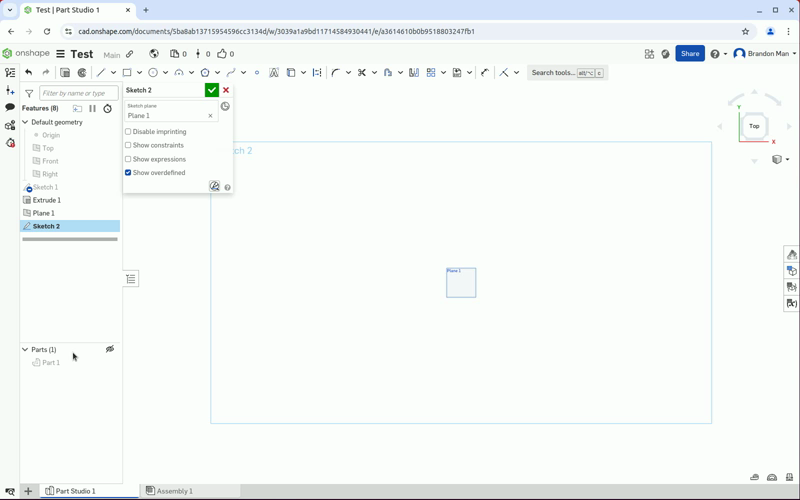
key(c)
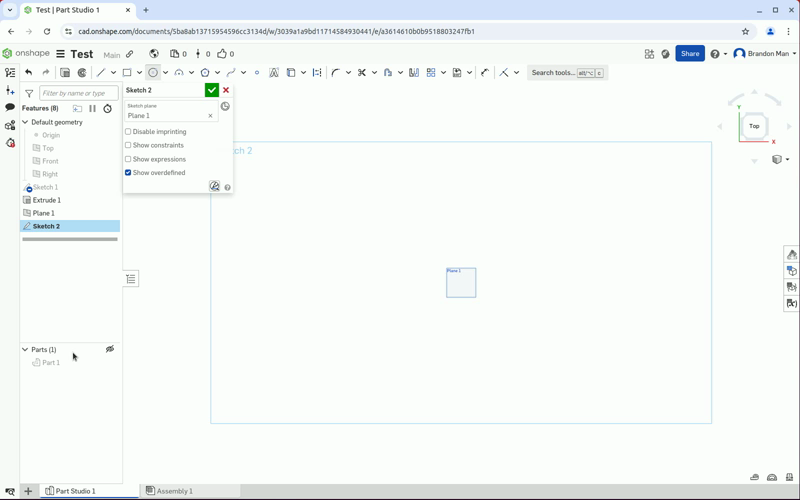
key_down(shift)
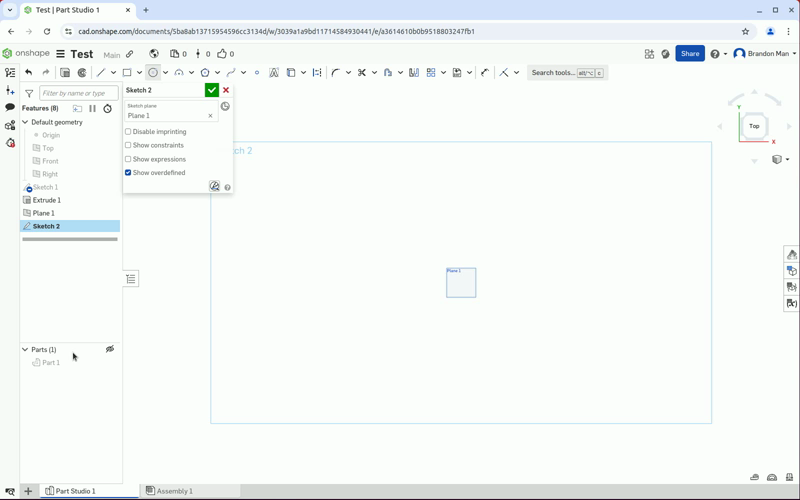
mouse_move(417, 301)
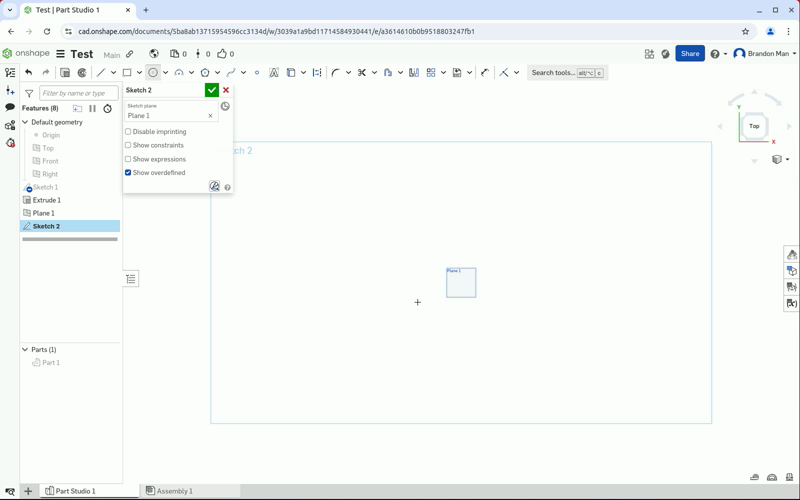
click(417, 301)
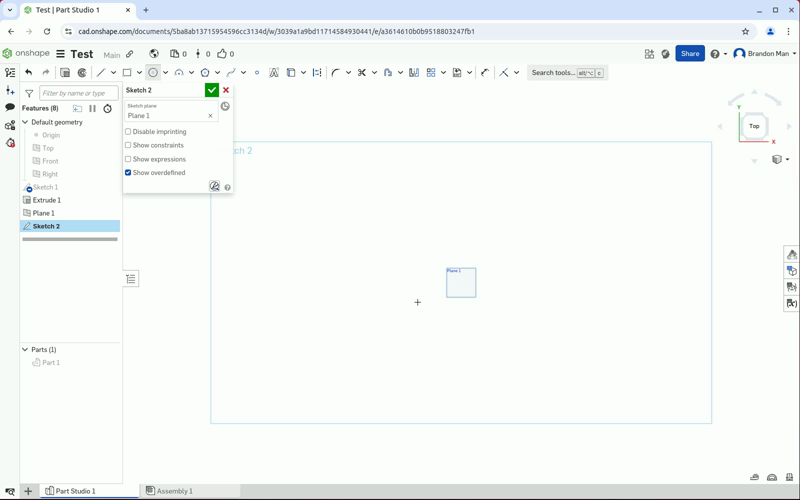
key_up(shift)
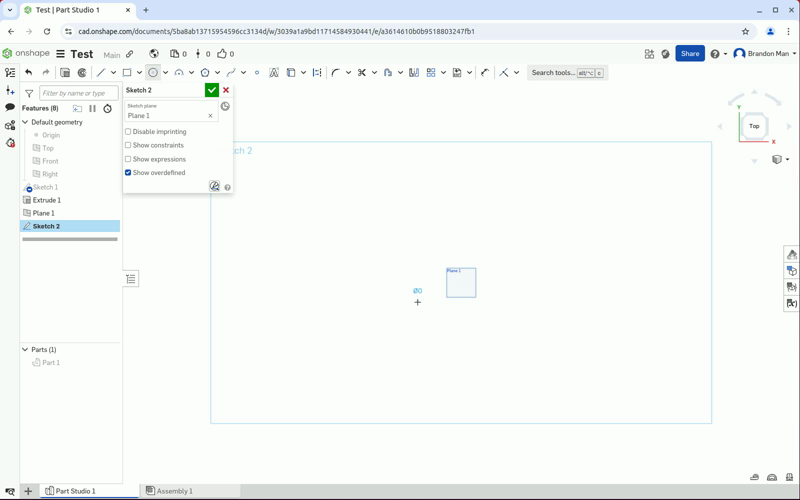
mouse_move(420, 301)
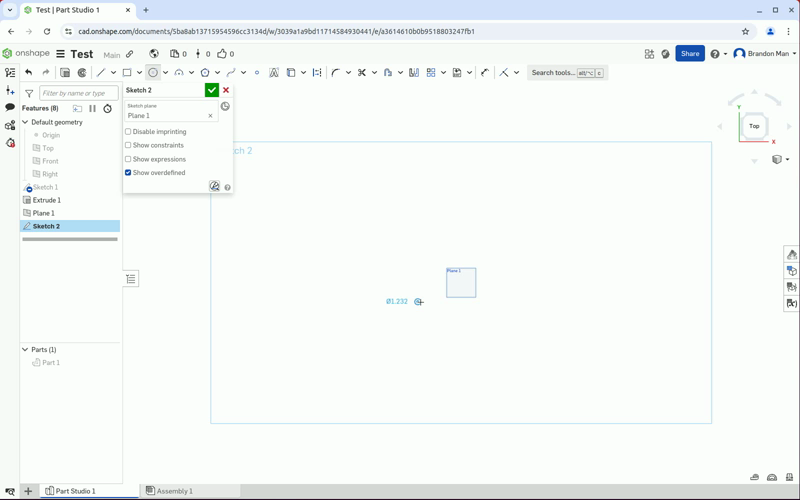
click(420, 301)
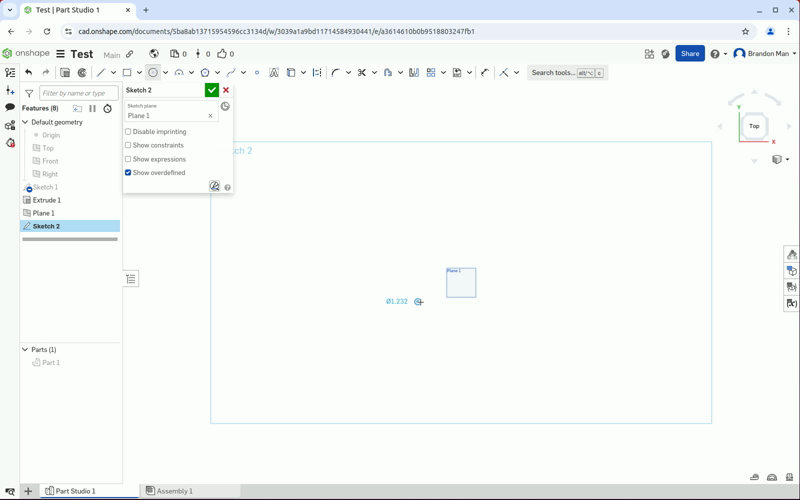
key(esc)
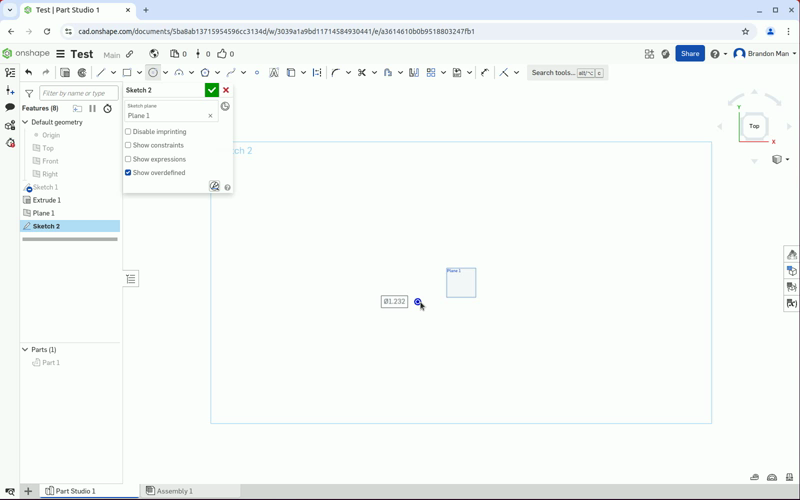
mouse_move(416, 300)
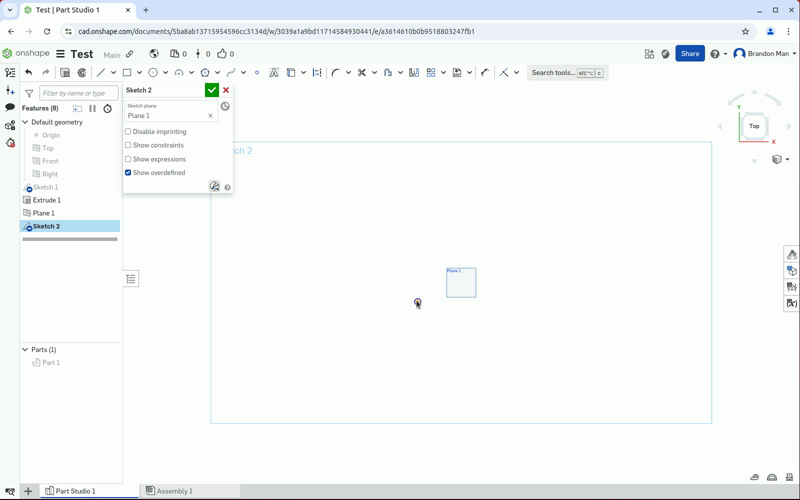
scroll(6)
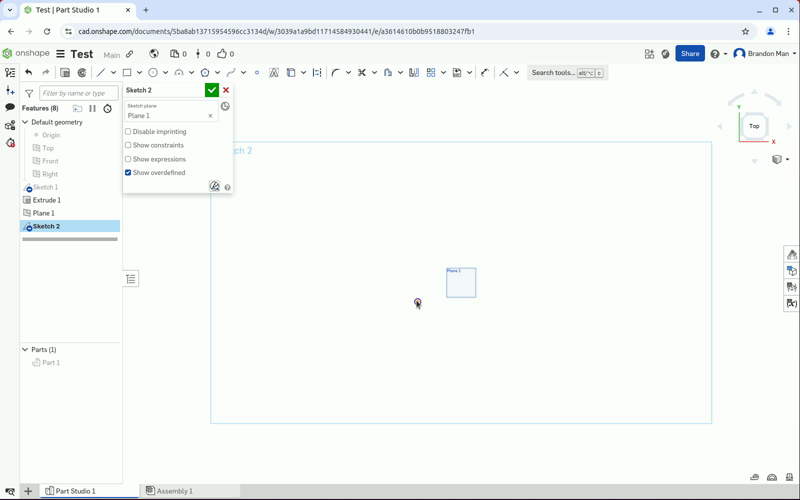
scroll(6)
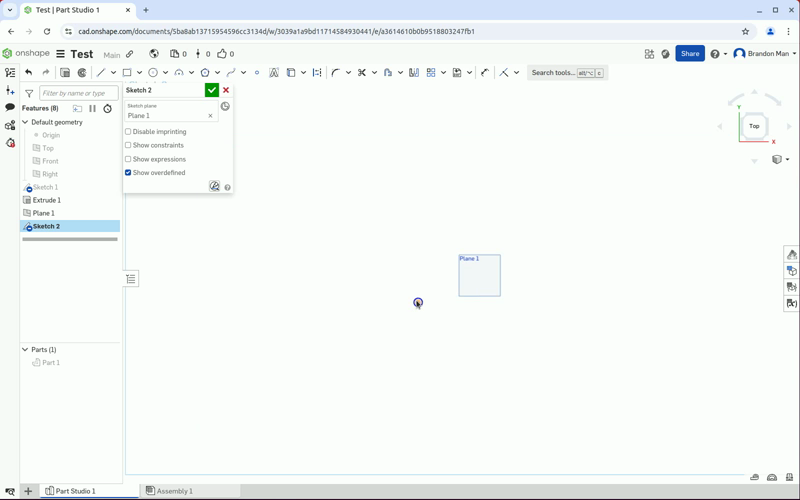
scroll(6)
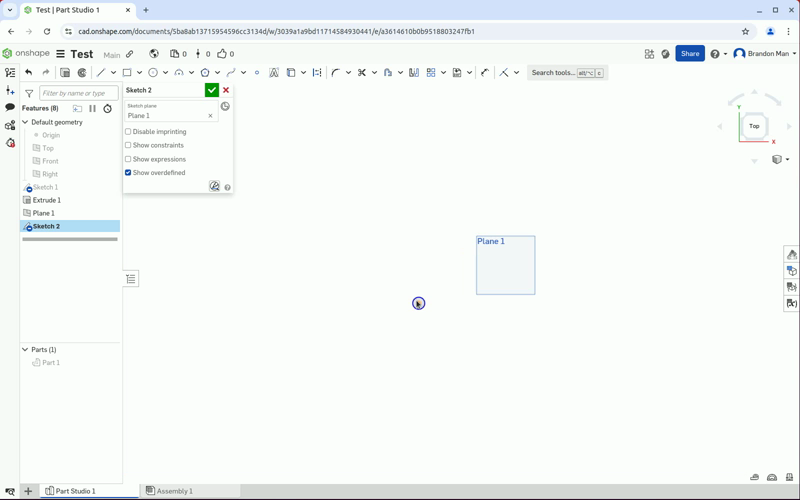
scroll(6)
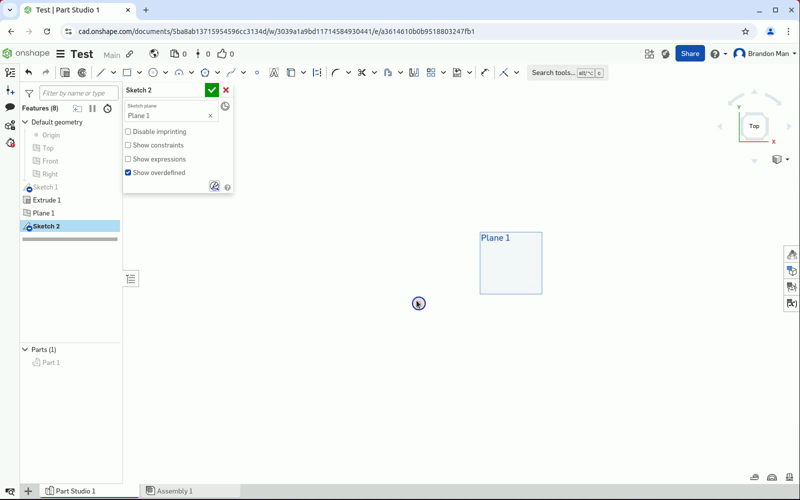
scroll(6)
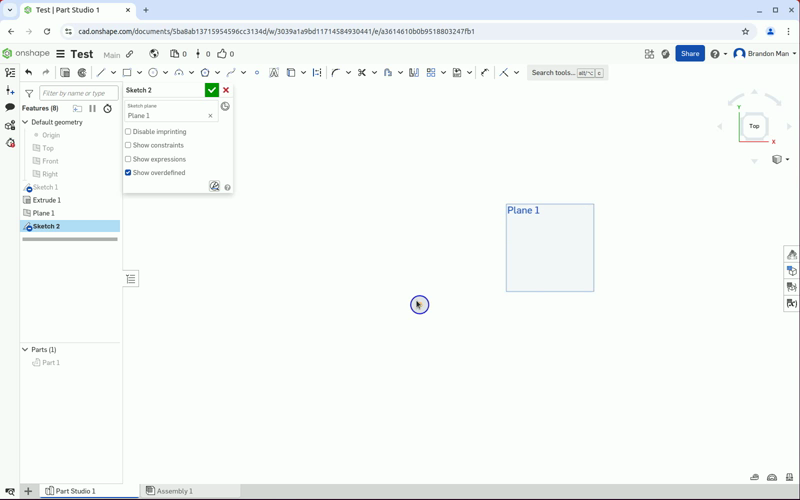
scroll(6)
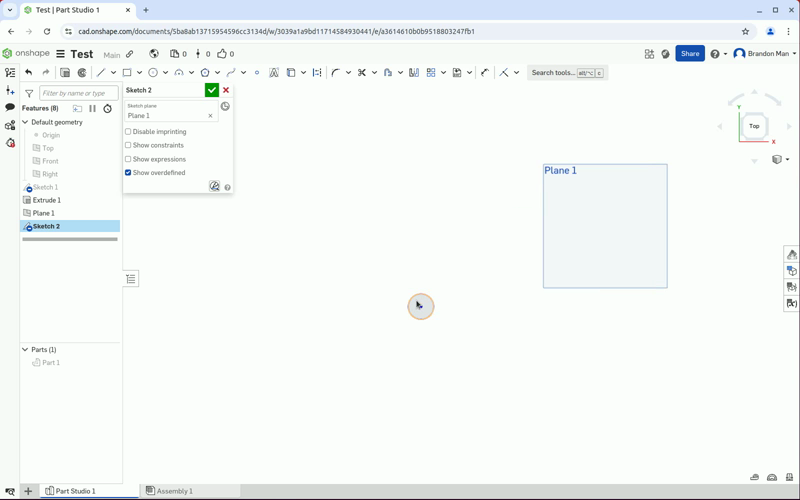
scroll(6)
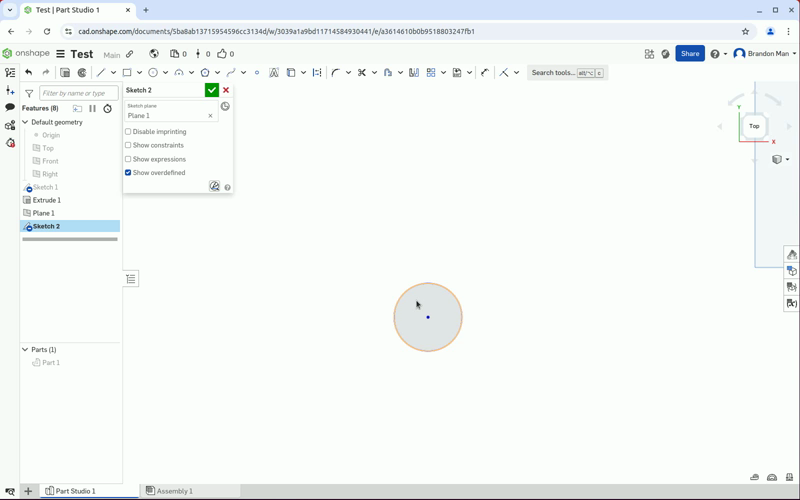
click(416, 300)
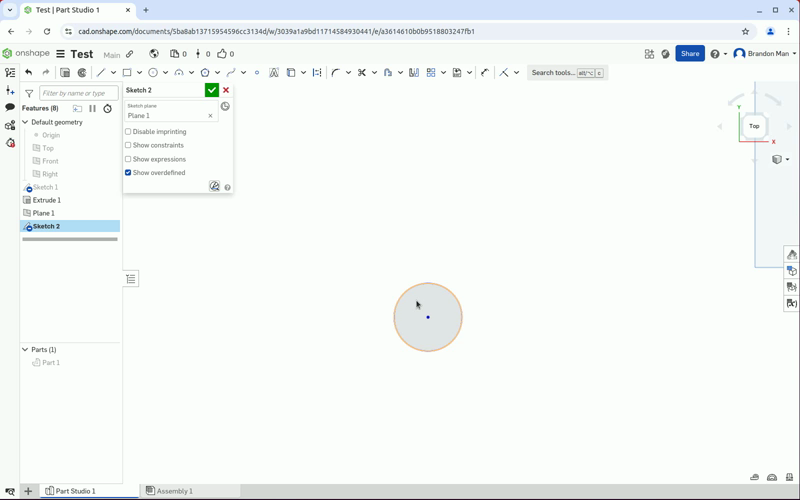
scroll(-6)
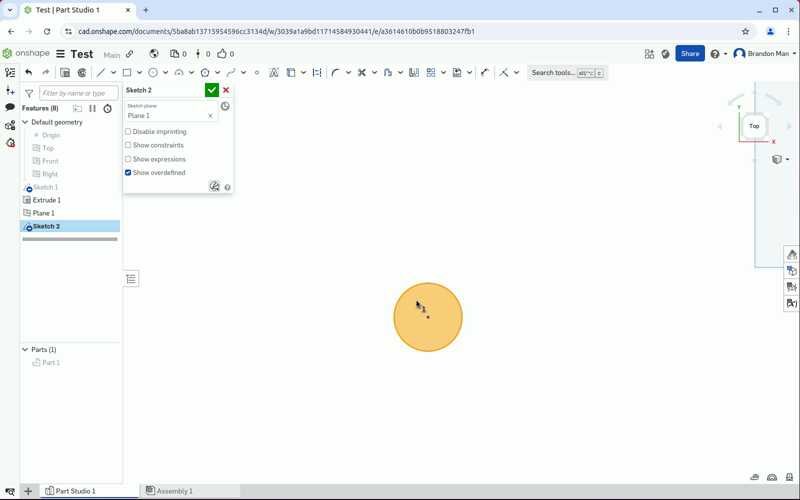
scroll(-6)
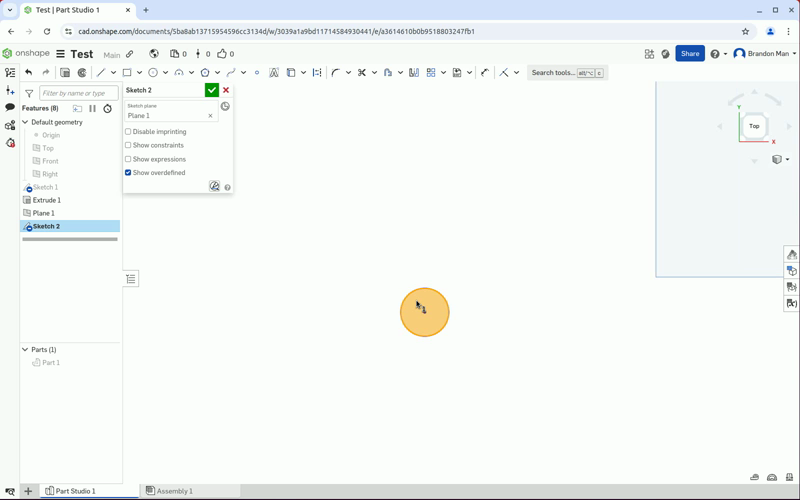
scroll(-6)
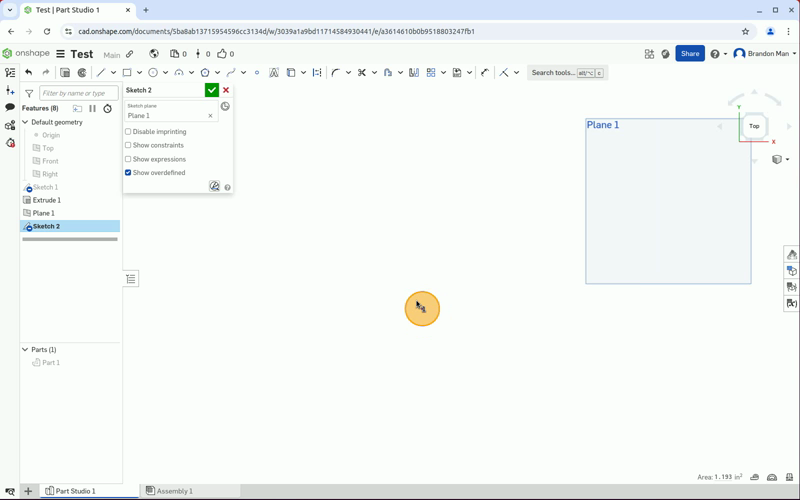
scroll(-6)
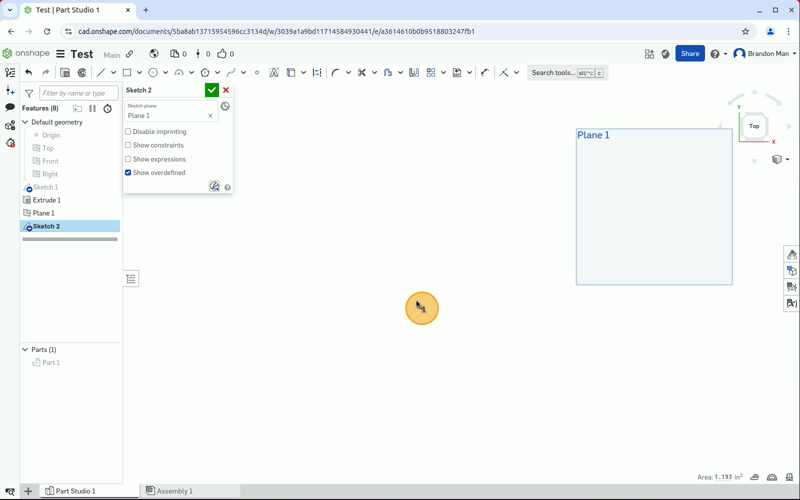
scroll(-6)
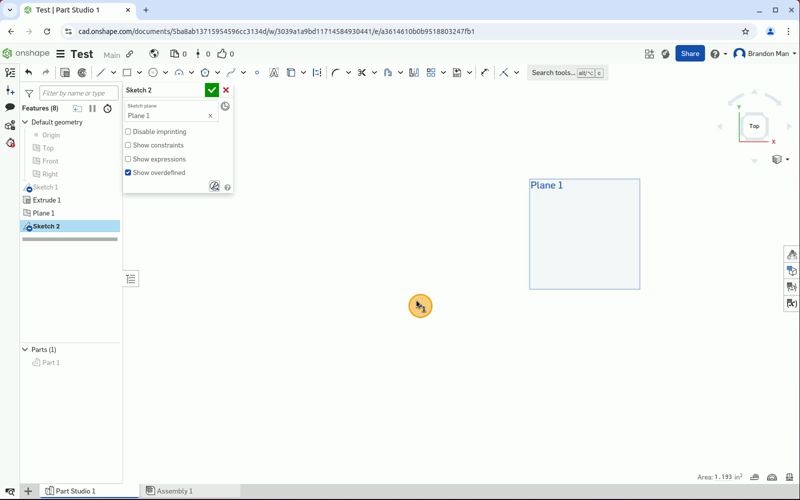
scroll(-6)
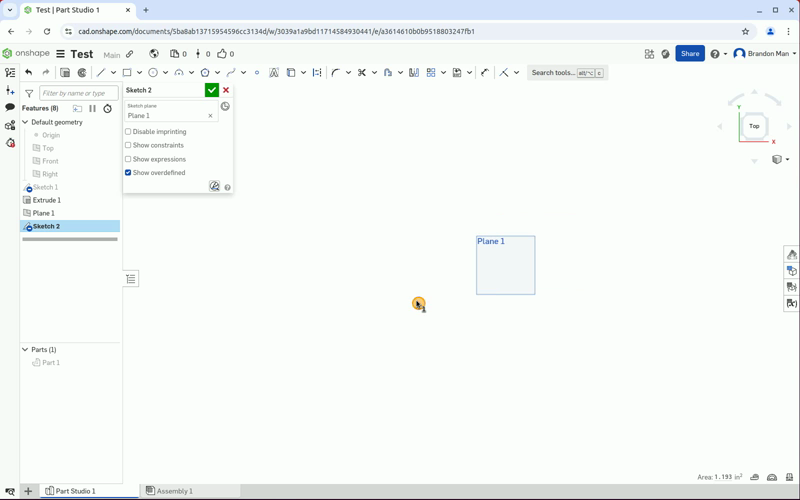
scroll(-6)
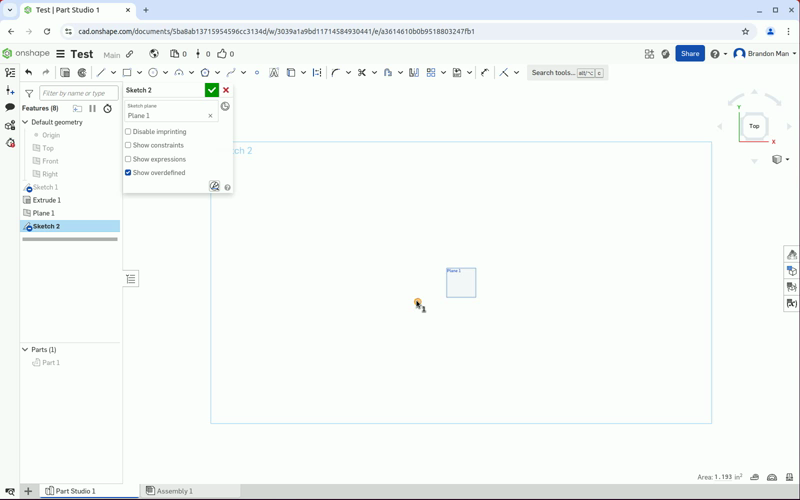
mouse_move(73, 352)
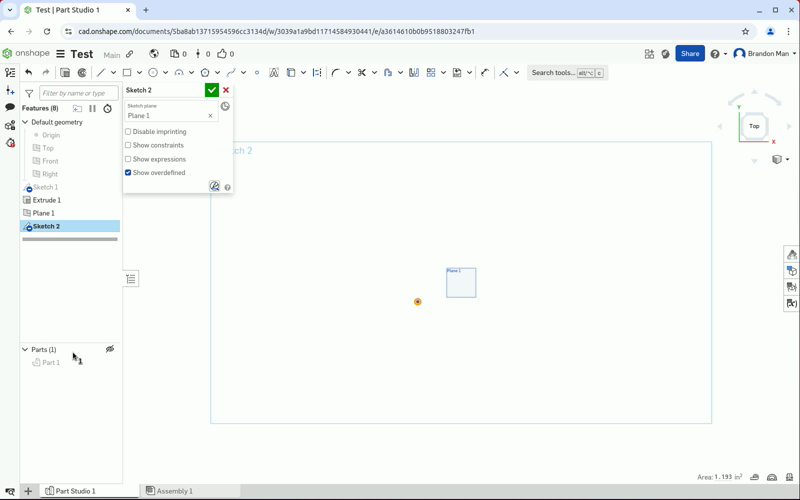
key(shift+y)
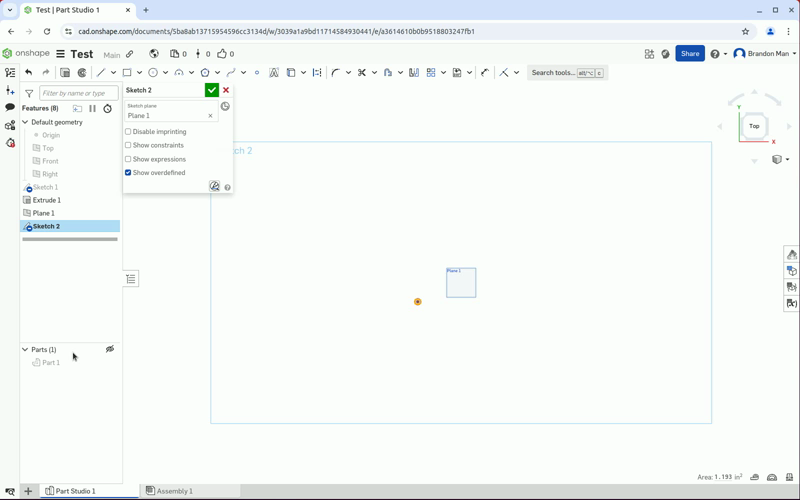
key(shift+e)
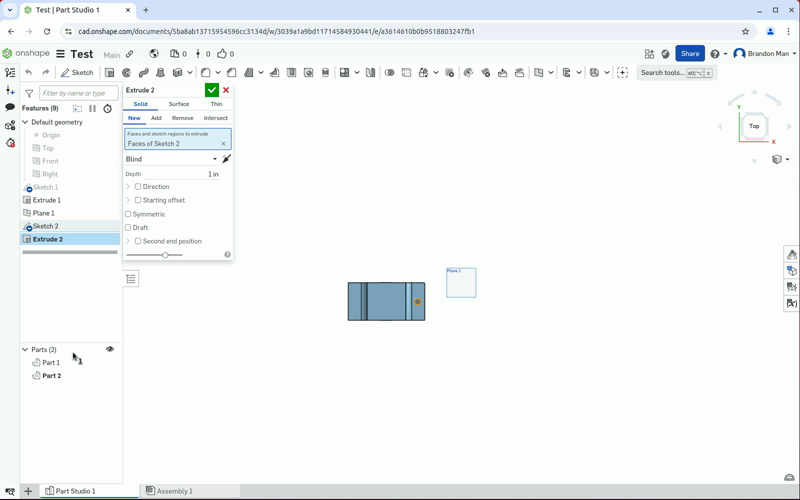
mouse_move(143, 106)
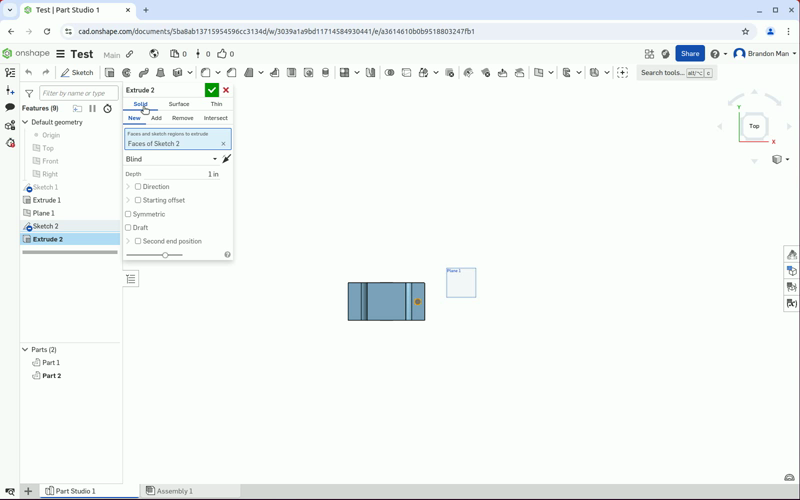
click(143, 106)
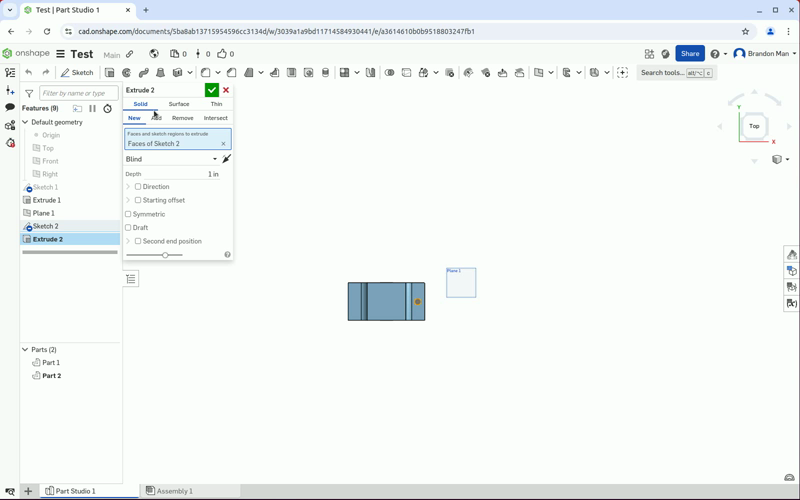
mouse_move(186, 120)
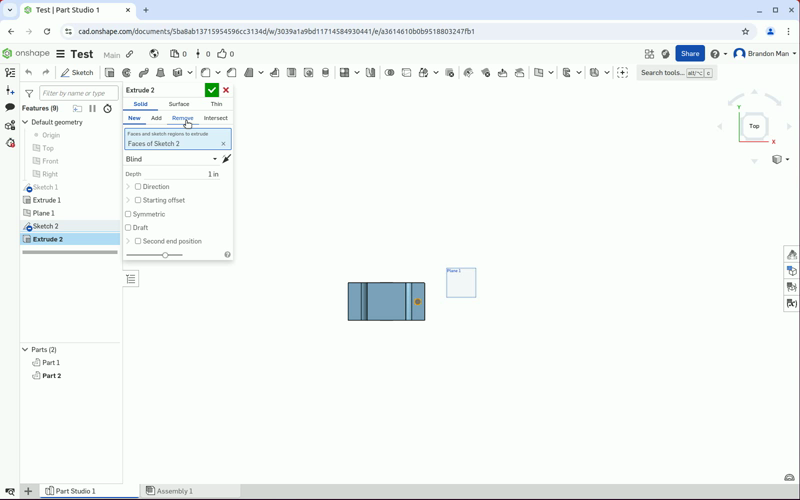
click(186, 120)
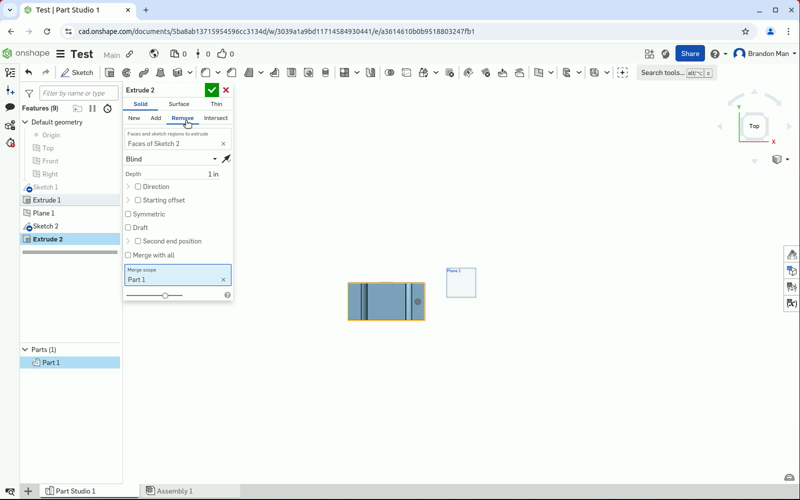
key(tab, 4)
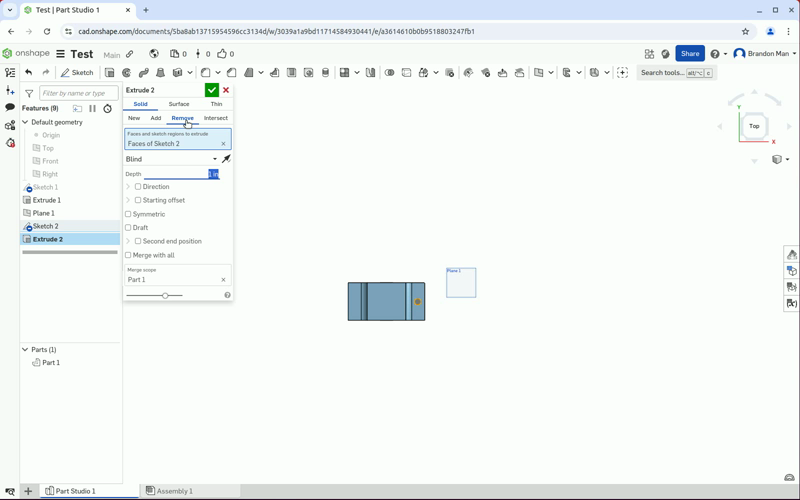
text(2.648)
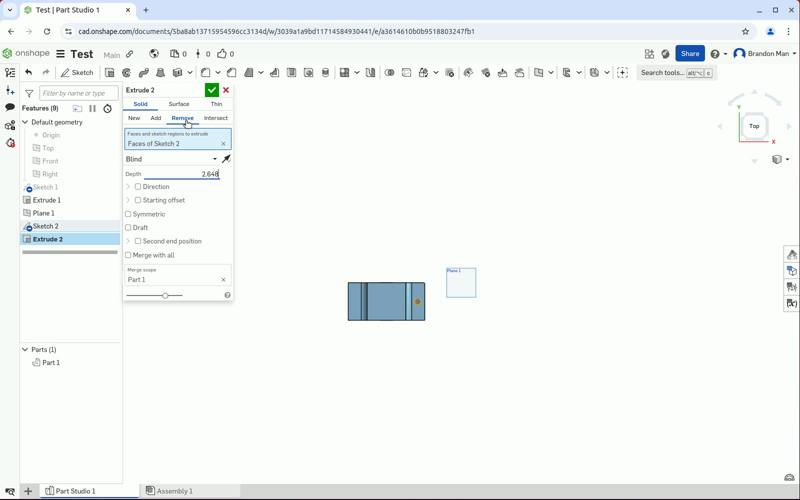
key(tab, 6)
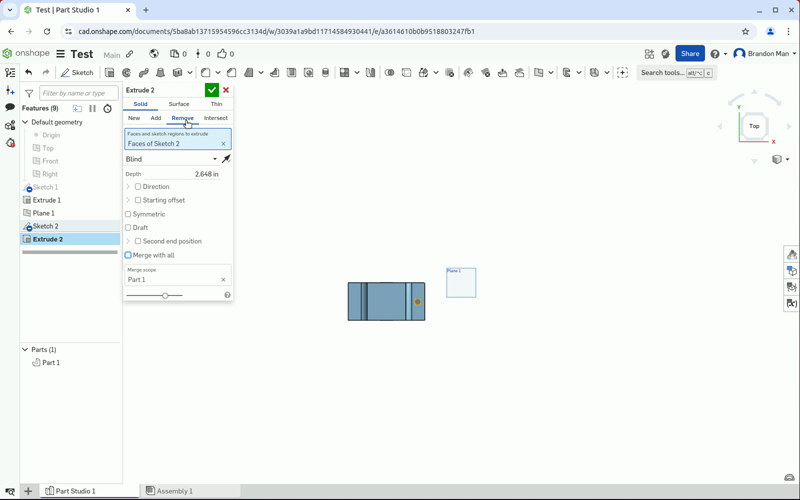
key(space)
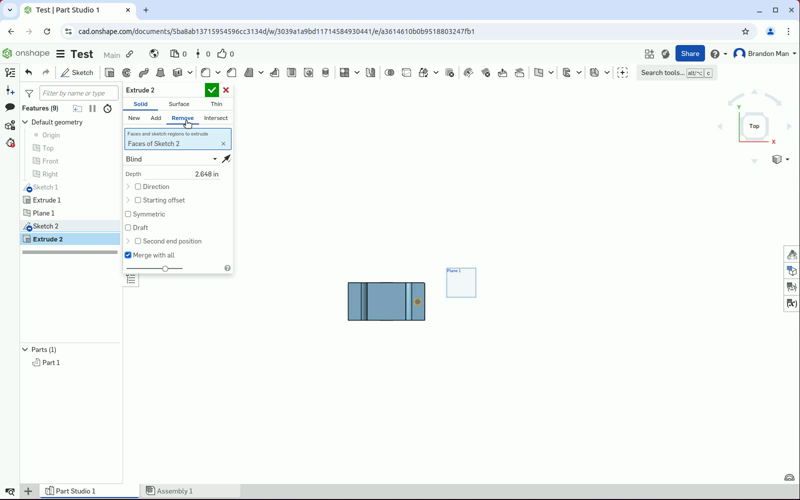
key(enter)
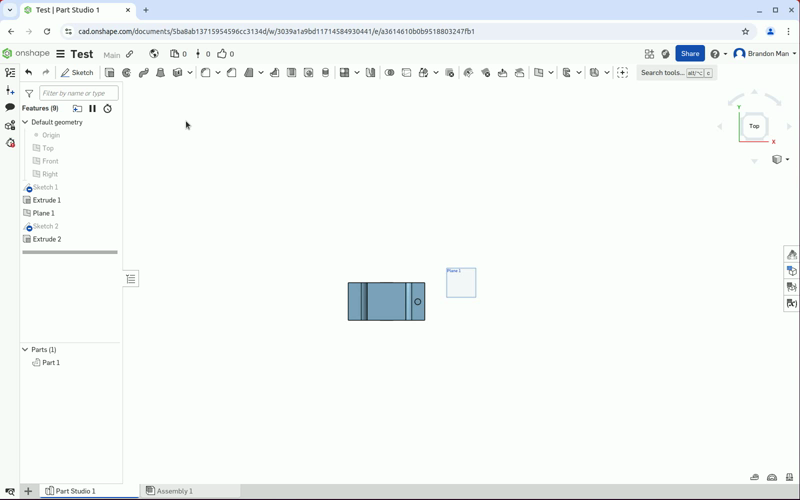
key(shift+h)
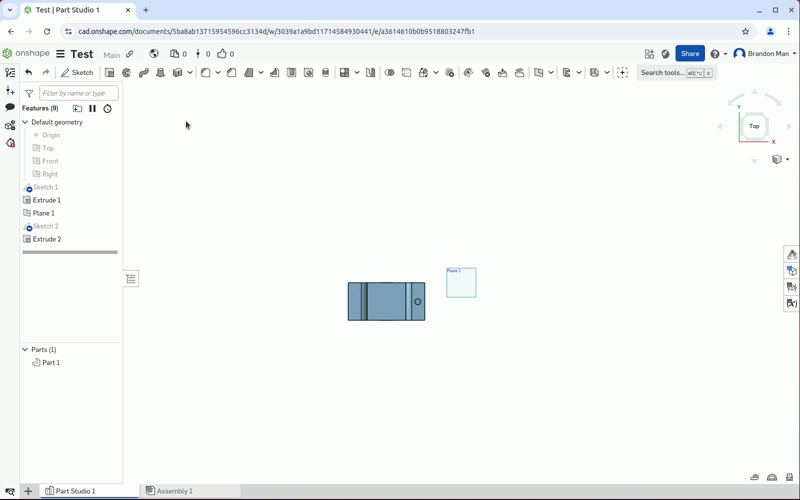
key(shift+h)
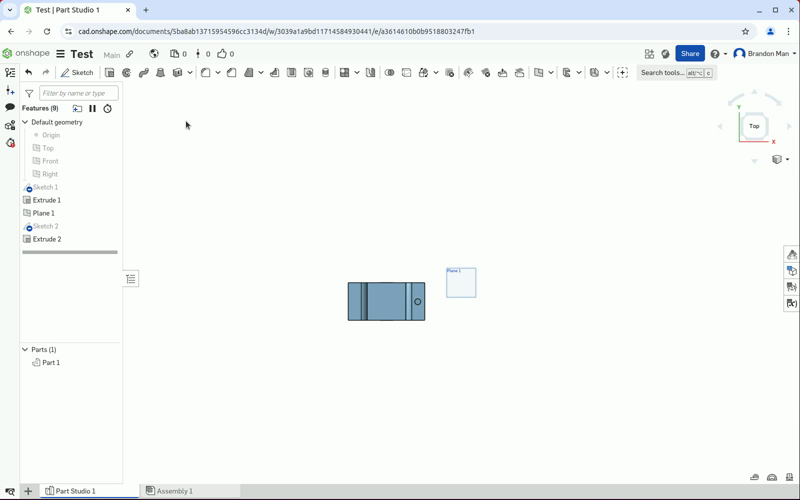
mouse_move(73, 189)
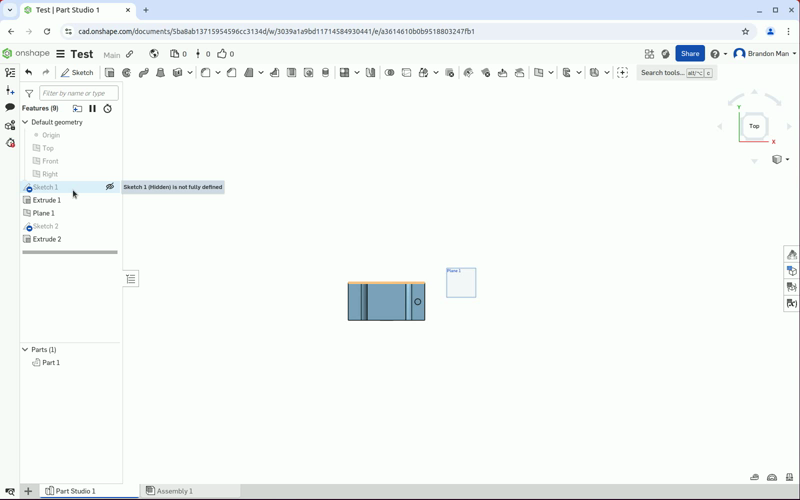
click(73, 189)
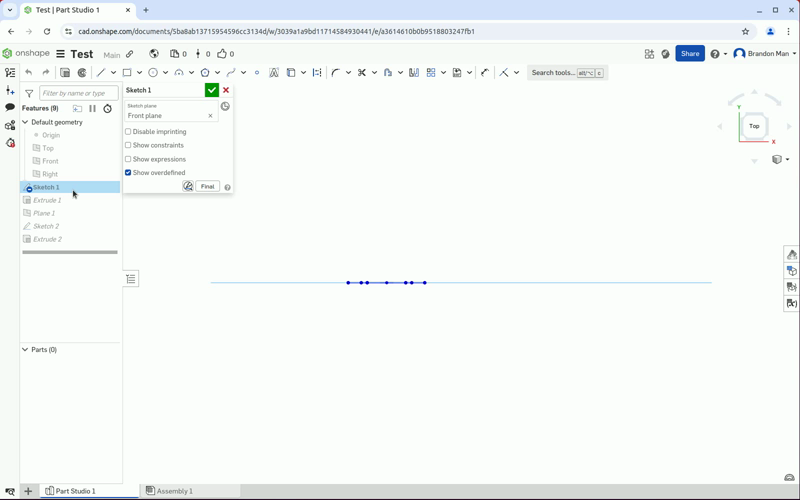
mouse_move(229, 92)
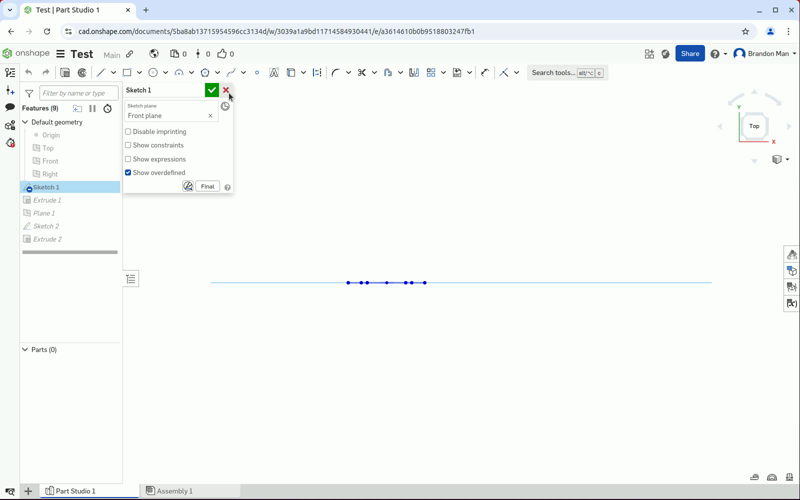
click(229, 92)
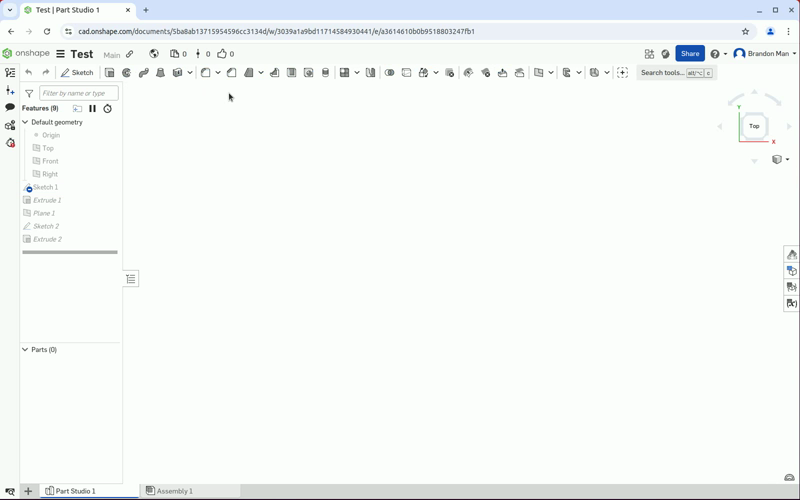
key(shift+s)
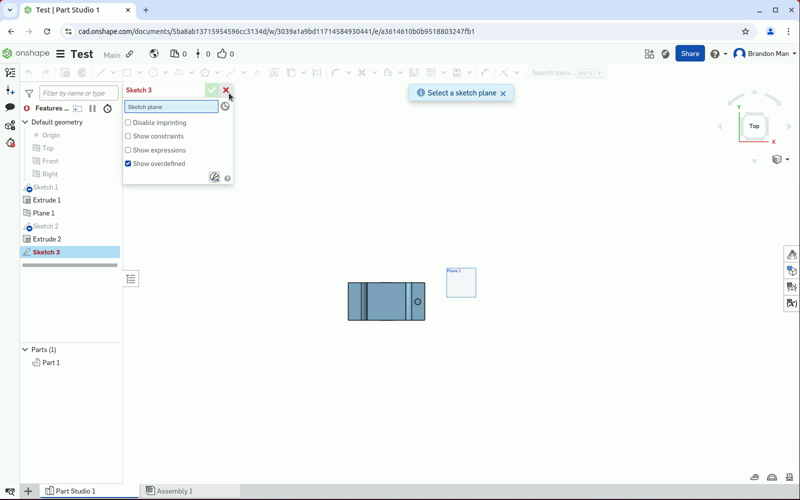
mouse_move(73, 215)
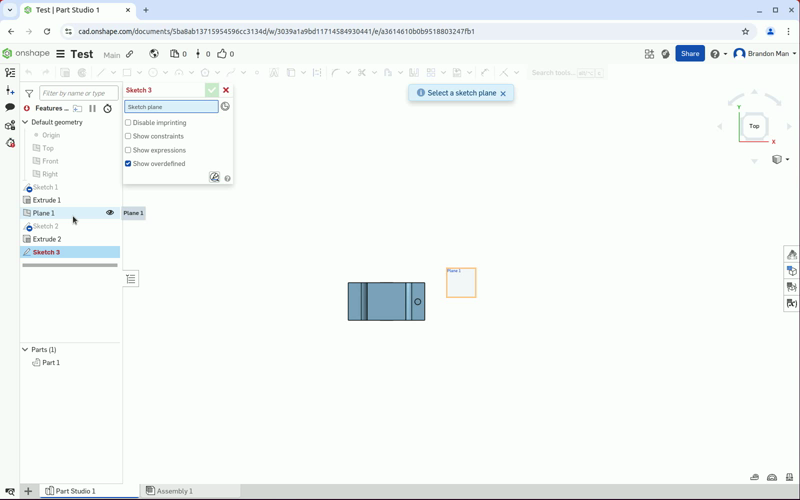
click(73, 215)
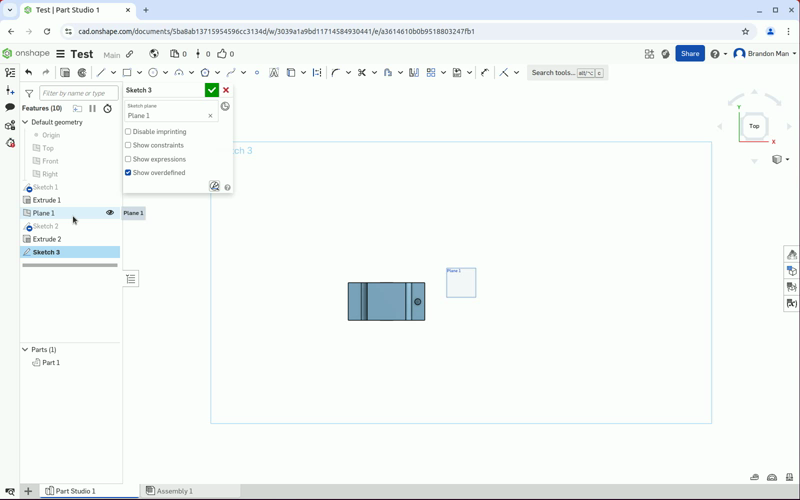
mouse_move(73, 352)
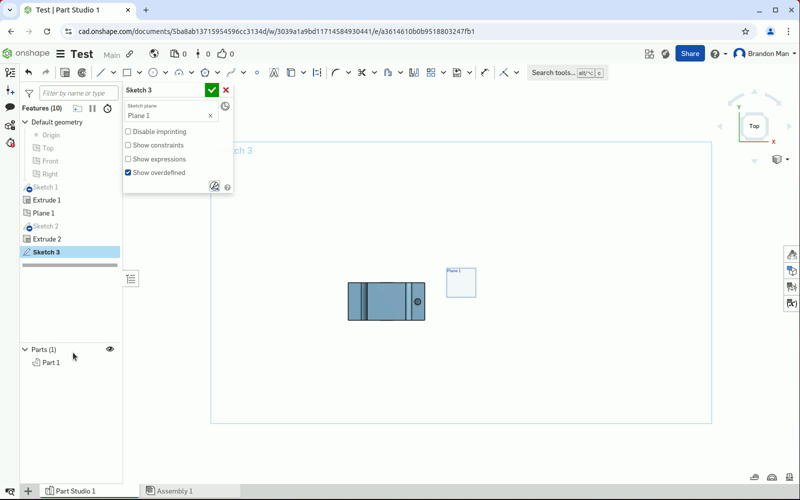
key(y)
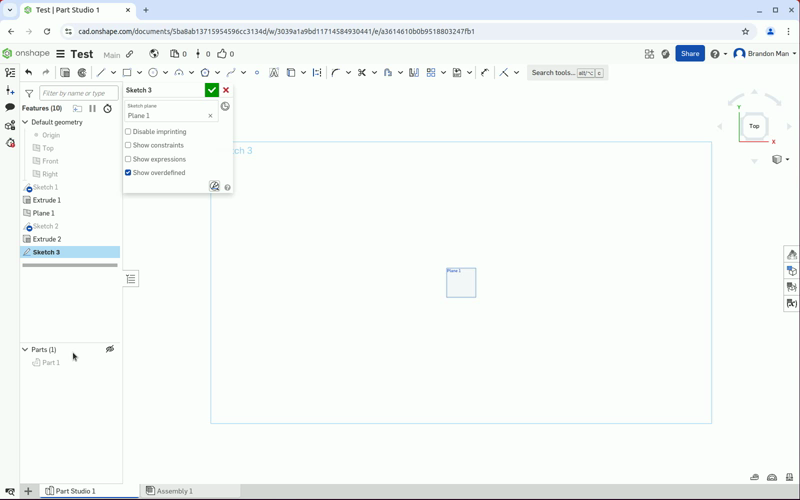
key(c)
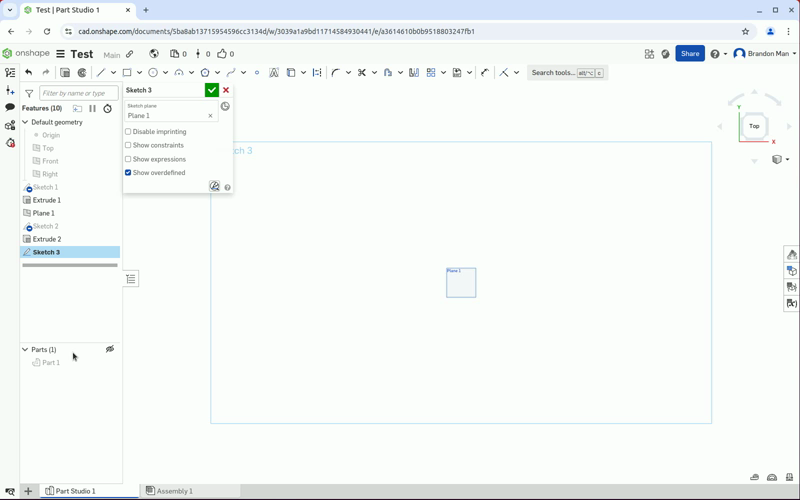
key_down(shift)
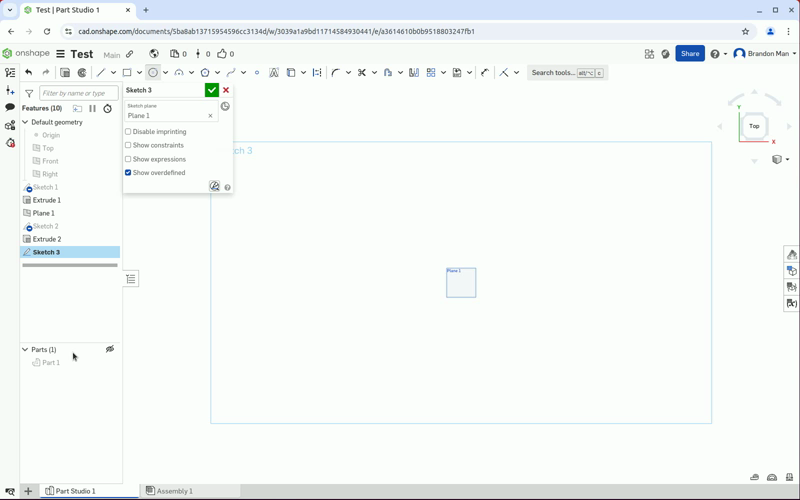
mouse_move(355, 299)
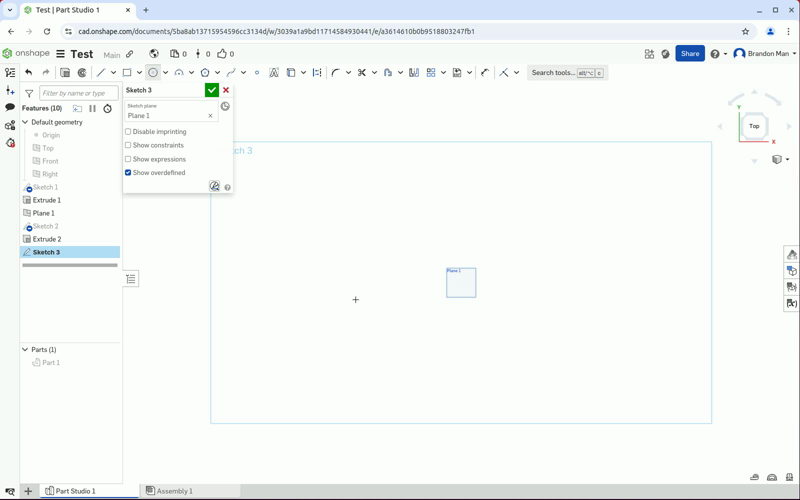
click(355, 299)
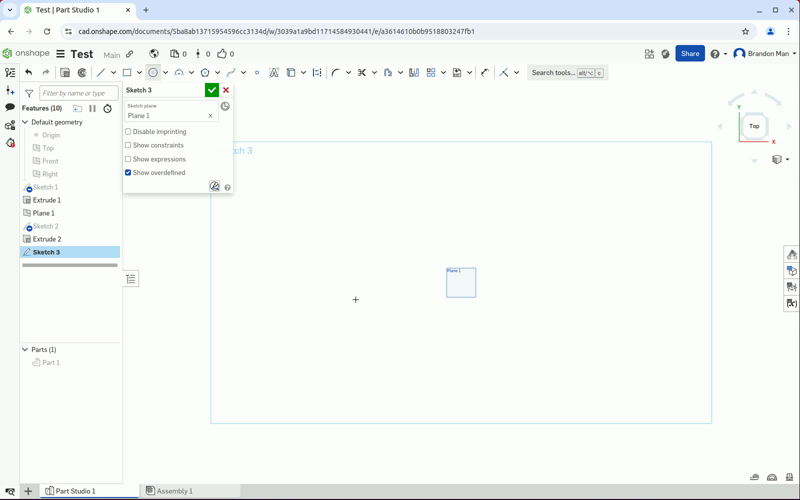
key_up(shift)
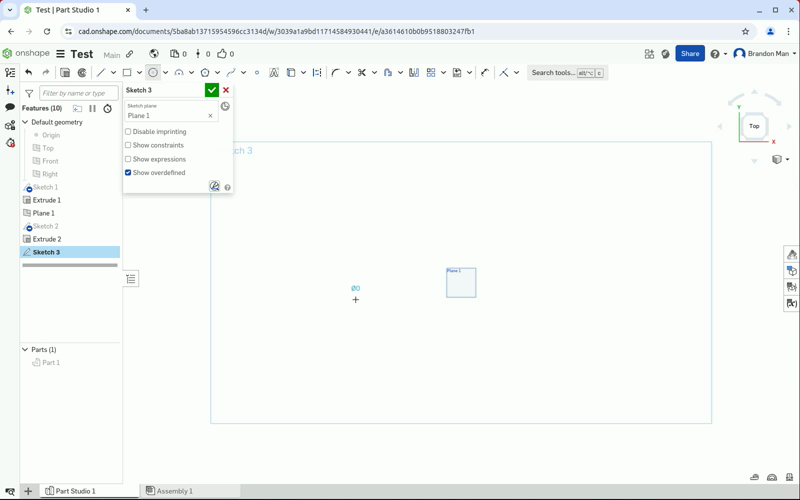
mouse_move(358, 299)
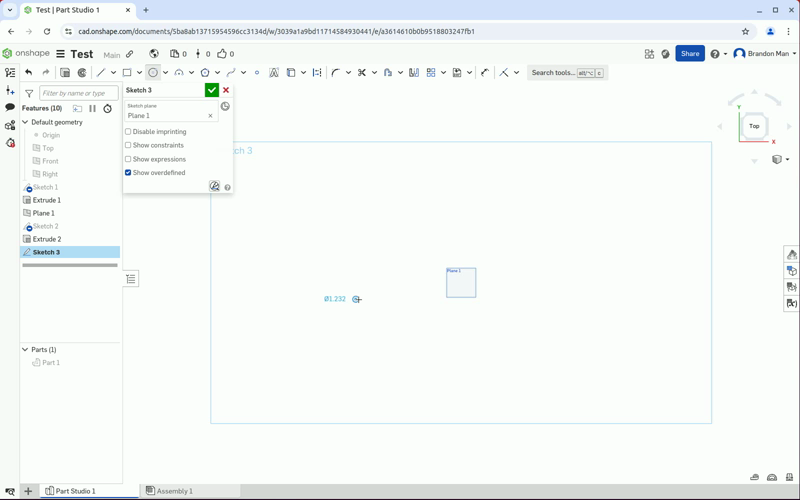
click(358, 299)
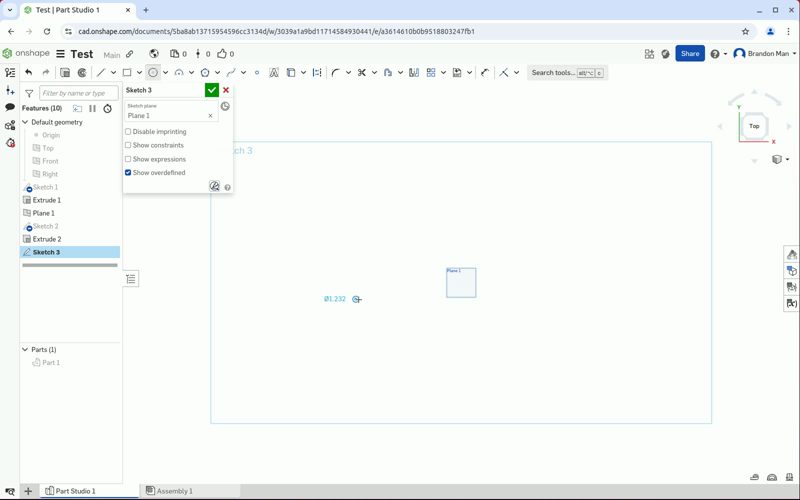
key(esc)
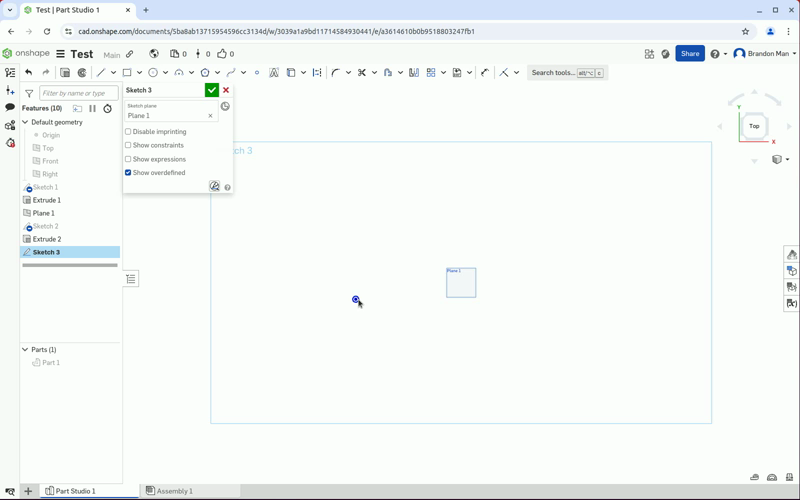
mouse_move(357, 296)
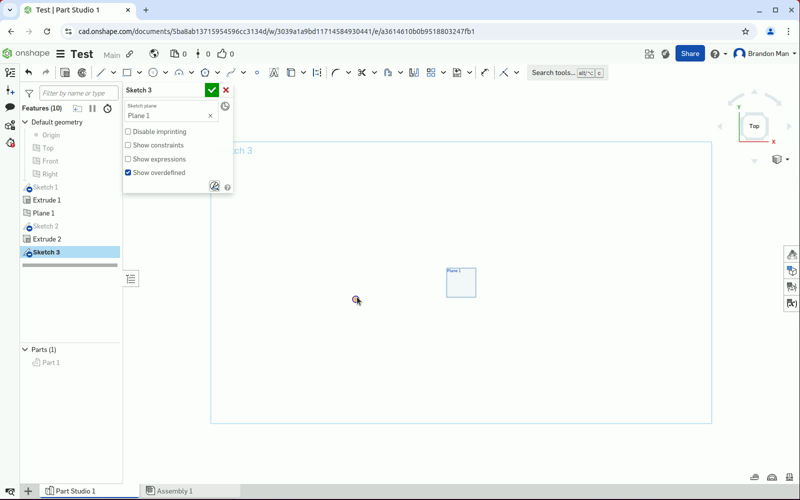
scroll(6)
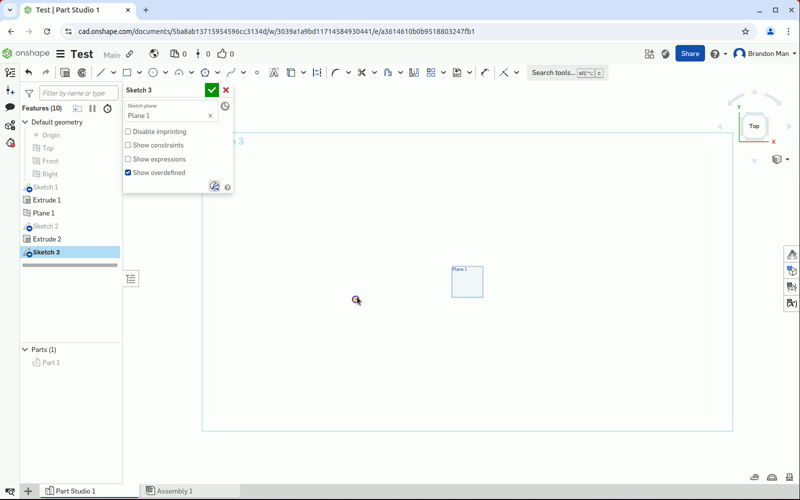
scroll(6)
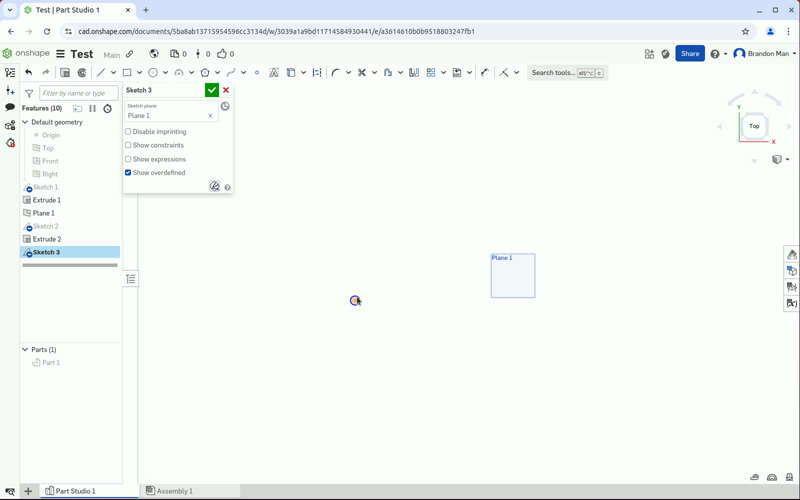
scroll(6)
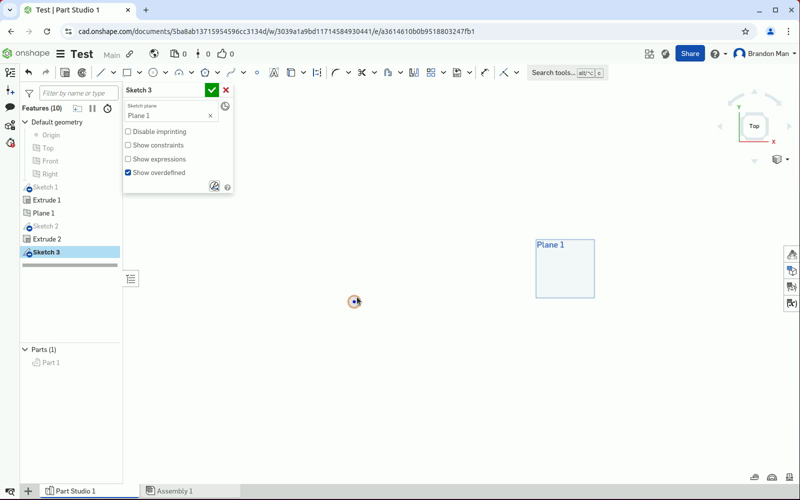
scroll(6)
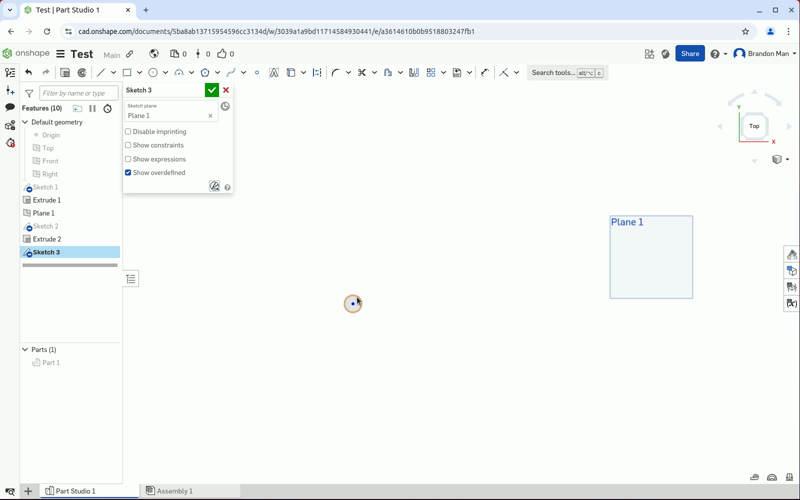
scroll(6)
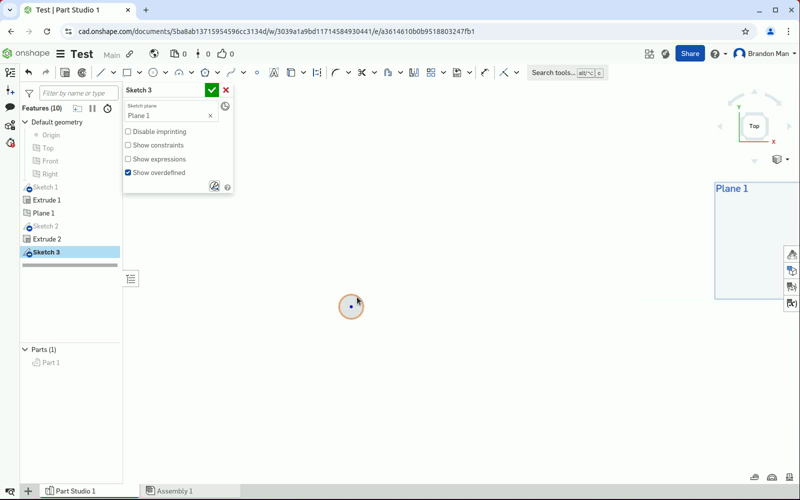
scroll(6)
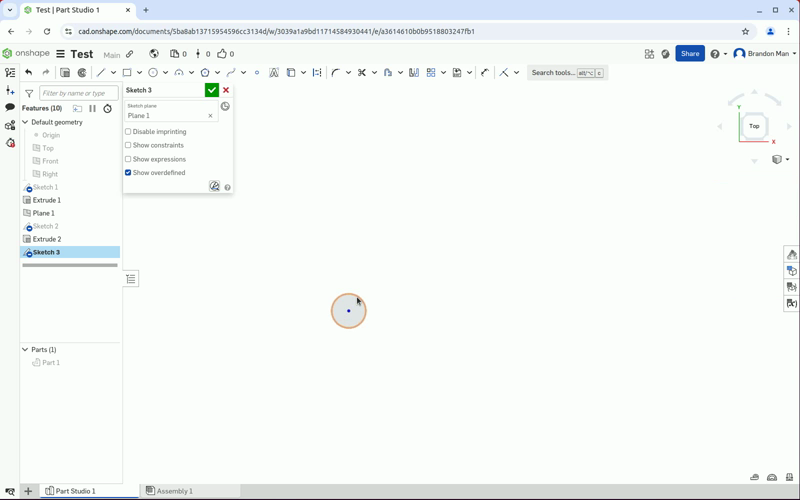
scroll(6)
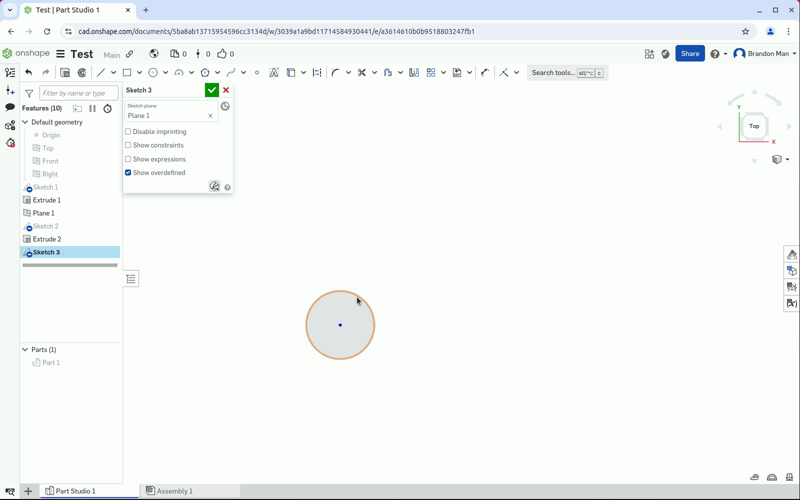
click(357, 296)
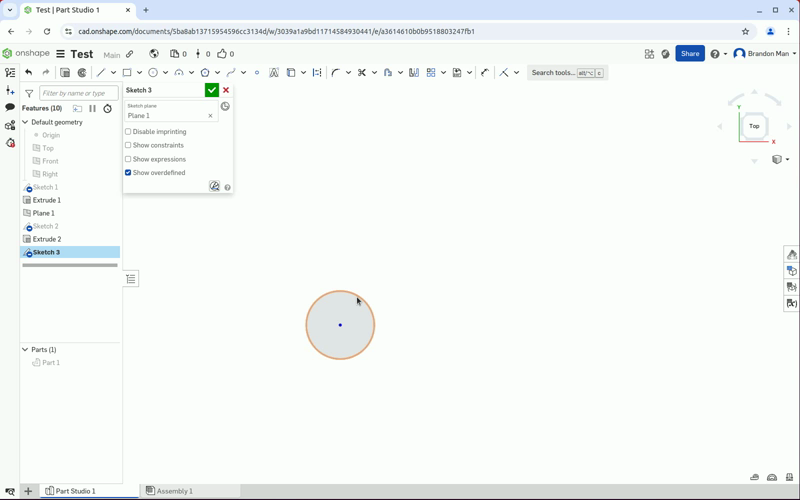
scroll(-6)
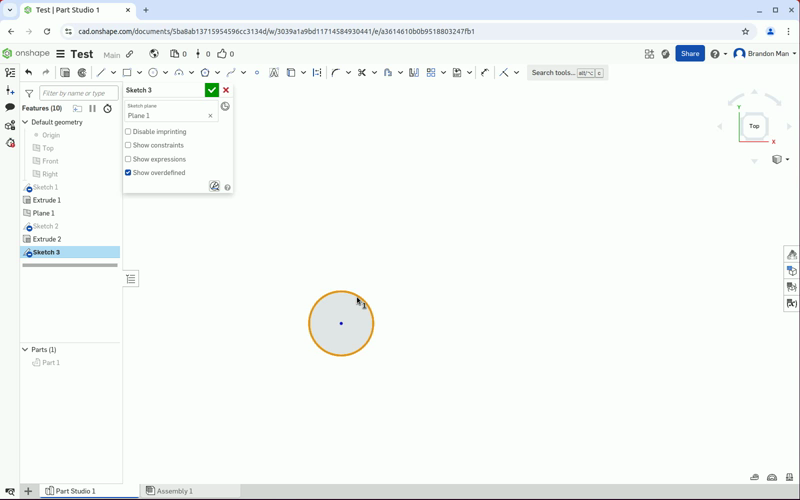
scroll(-6)
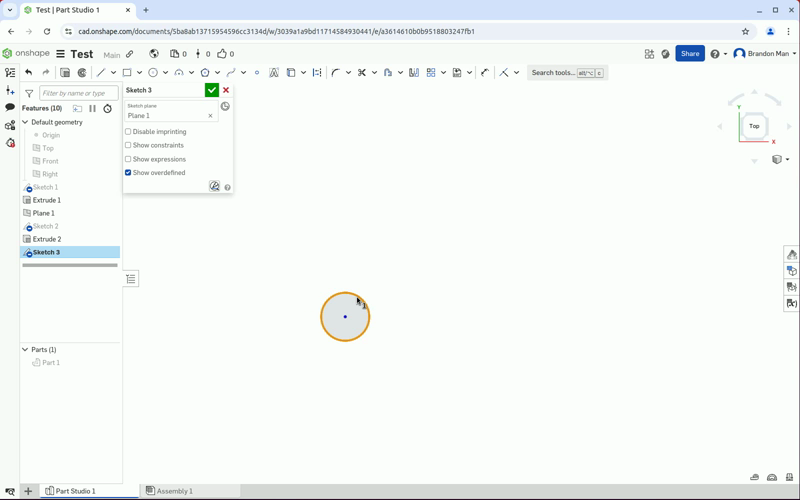
scroll(-6)
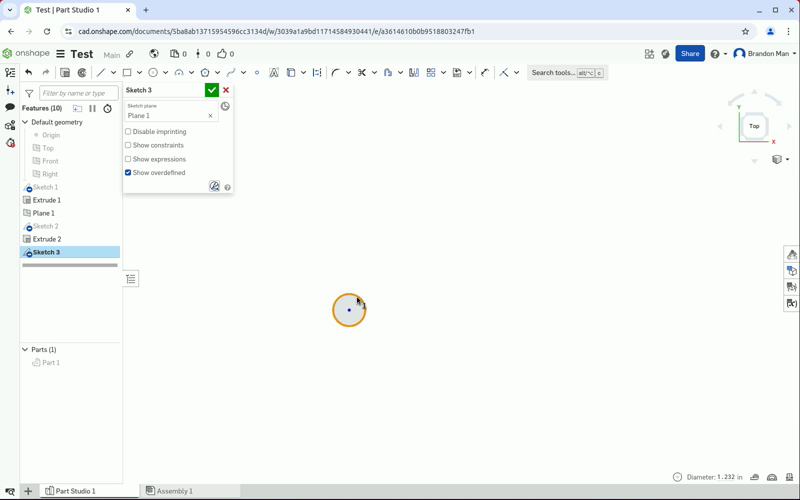
scroll(-6)
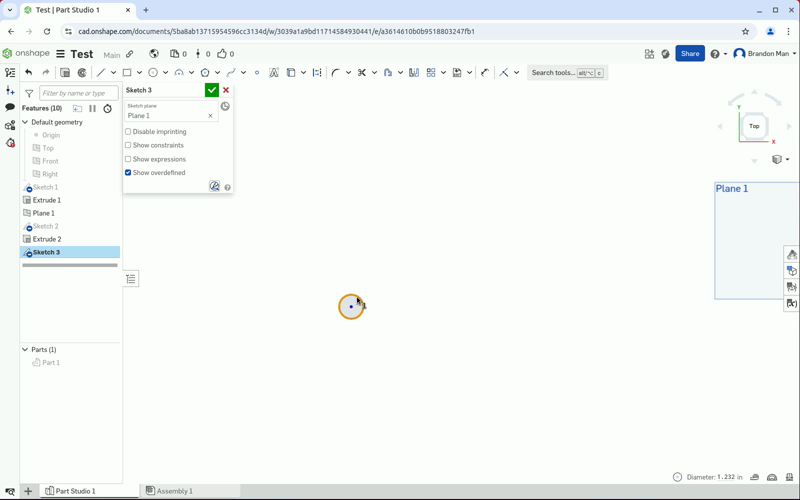
scroll(-6)
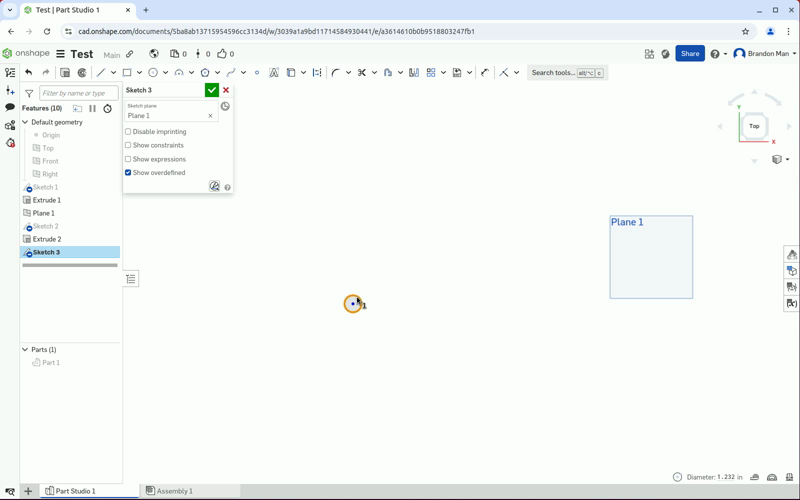
scroll(-6)
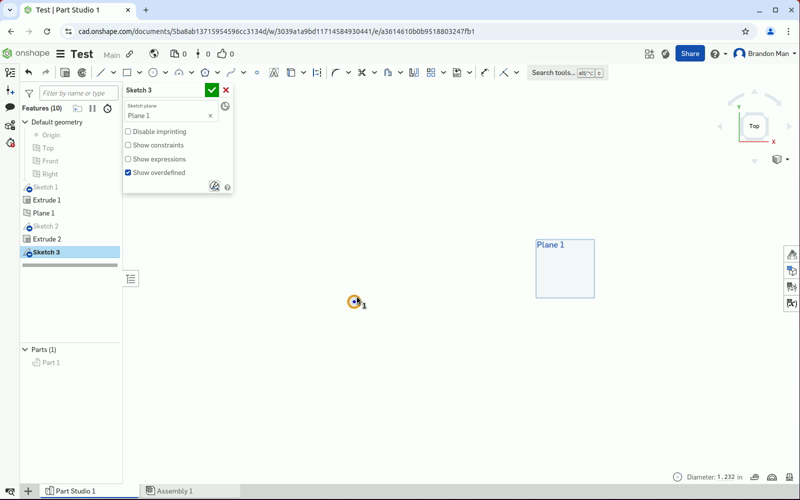
scroll(-6)
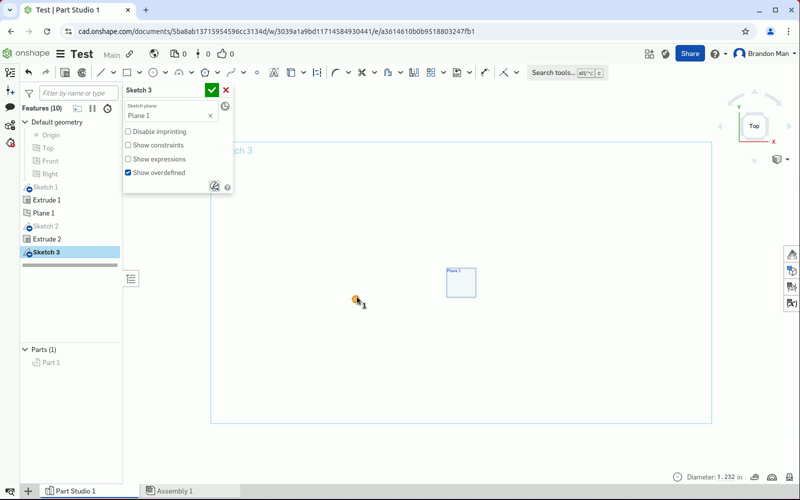
mouse_move(73, 352)
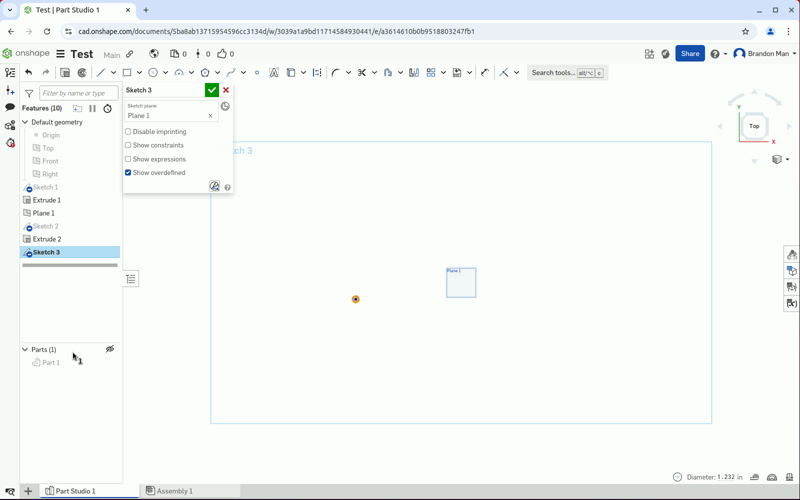
key(shift+y)
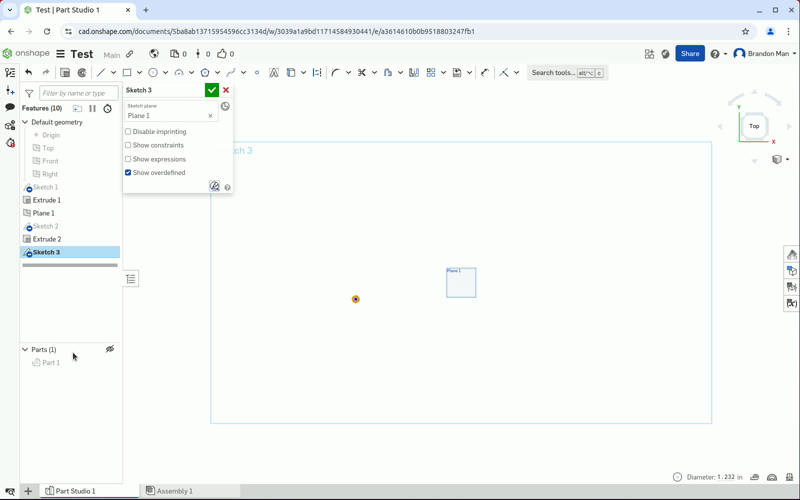
key(shift+e)
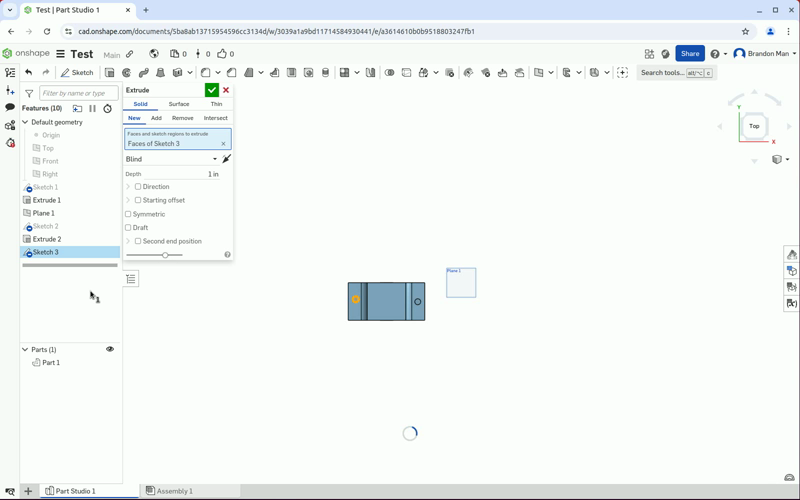
mouse_move(143, 106)
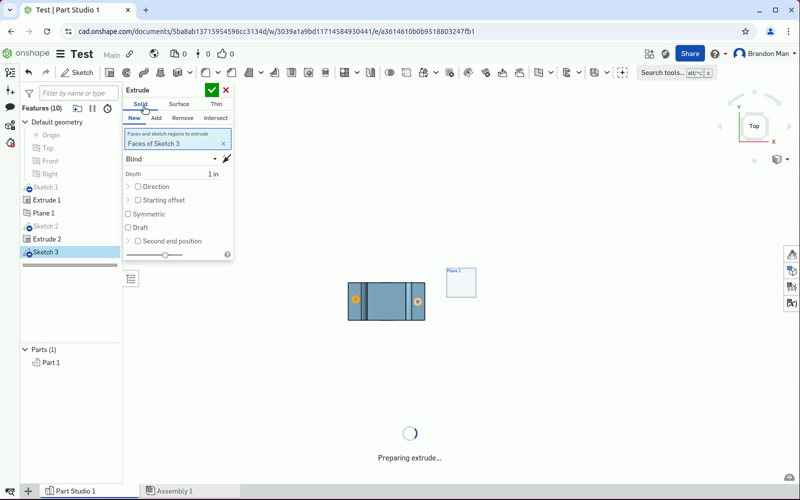
click(143, 106)
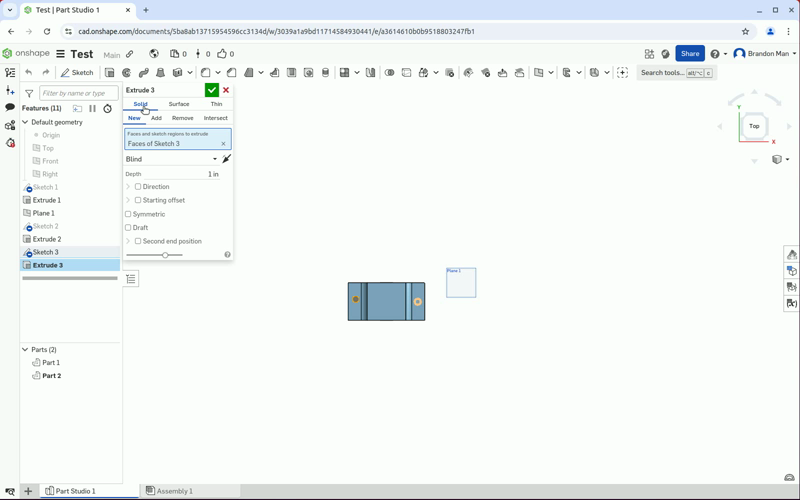
mouse_move(186, 120)
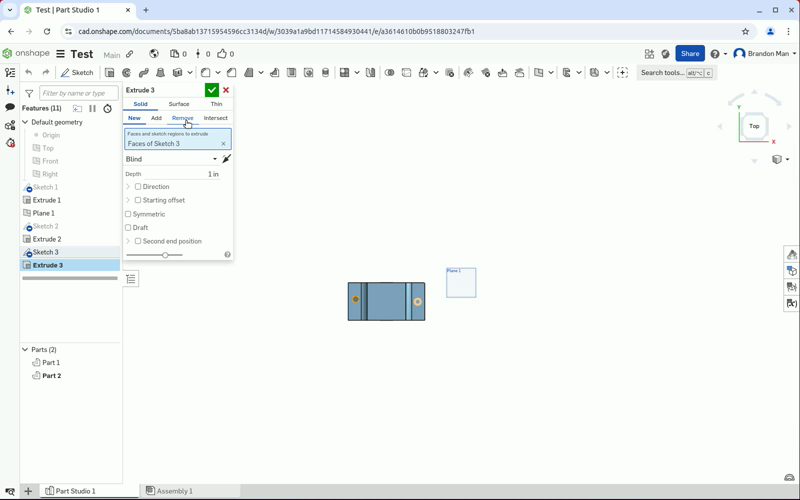
click(186, 120)
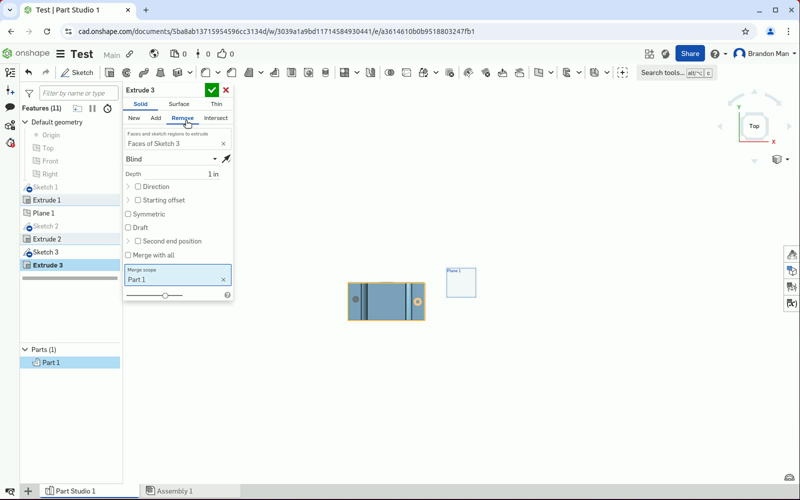
key(tab, 4)
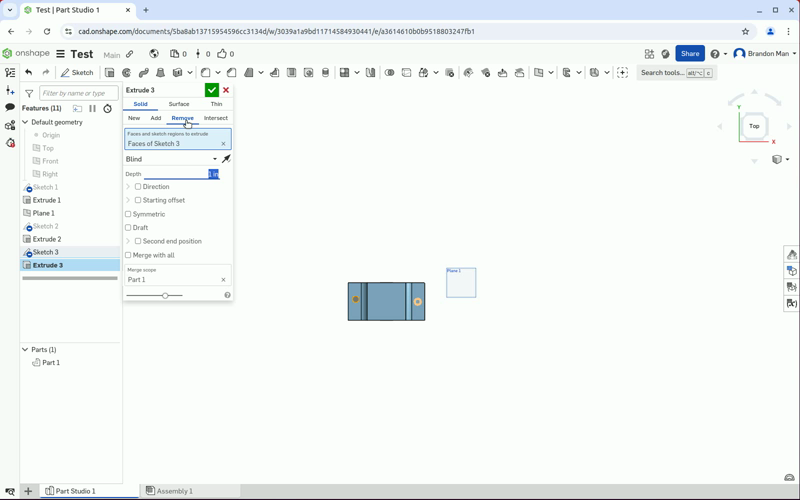
text(2.648)
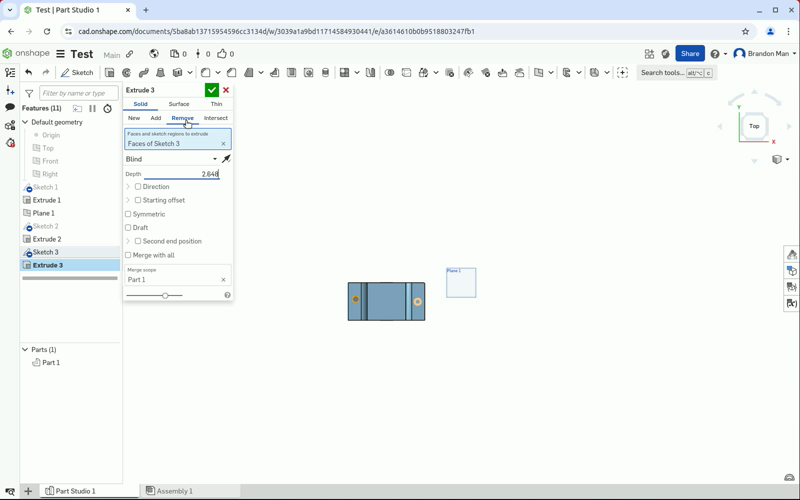
key(tab, 6)
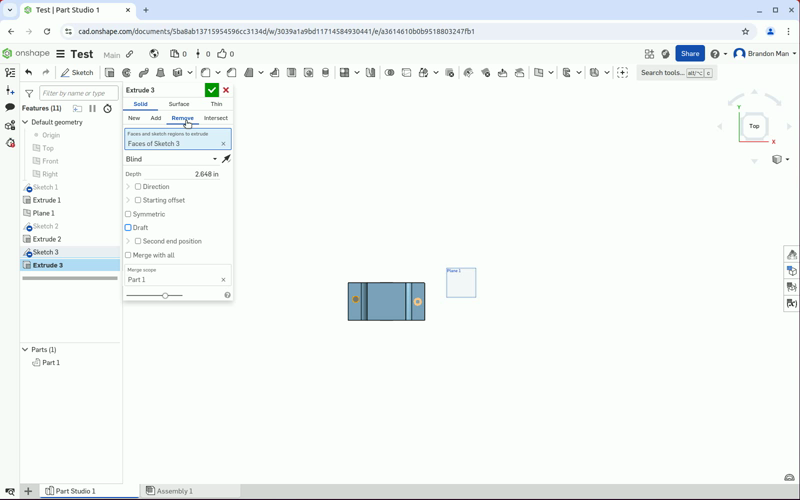
key(space)
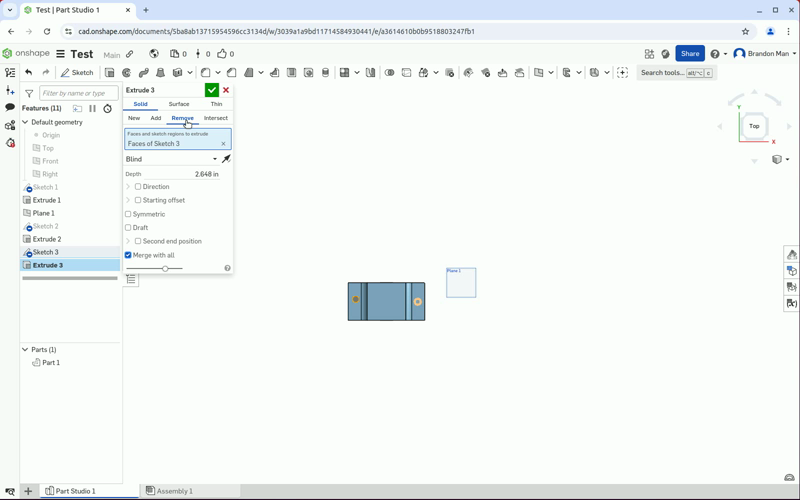
key(enter)
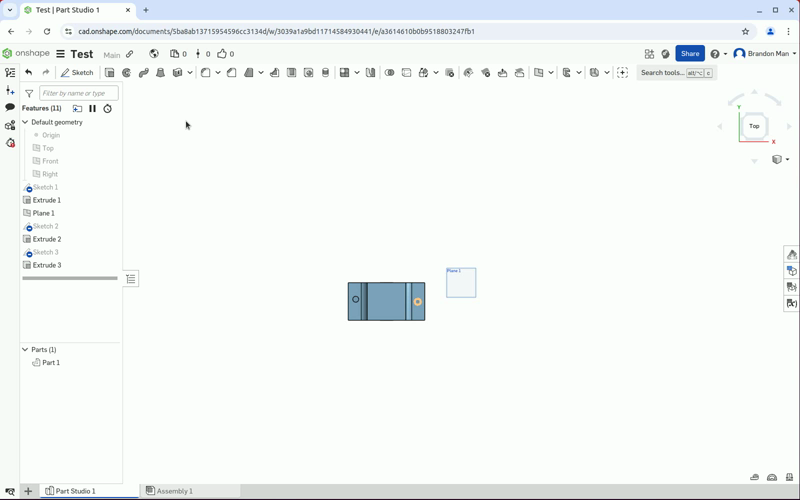
key(shift+h)
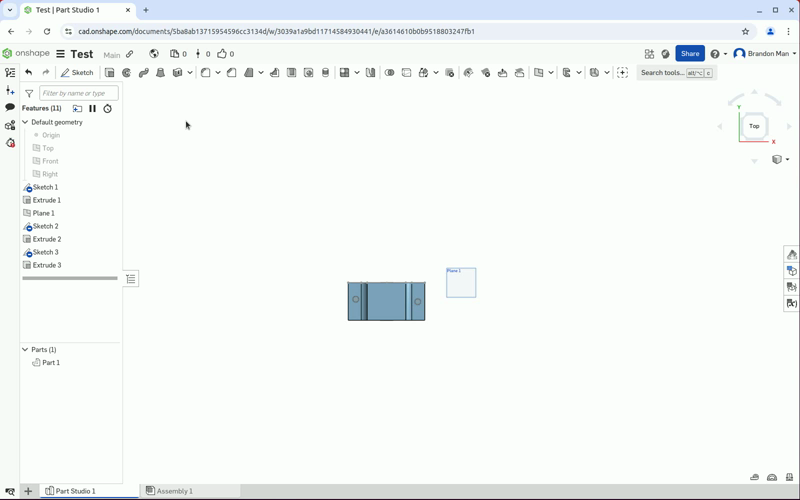
key(shift+h)
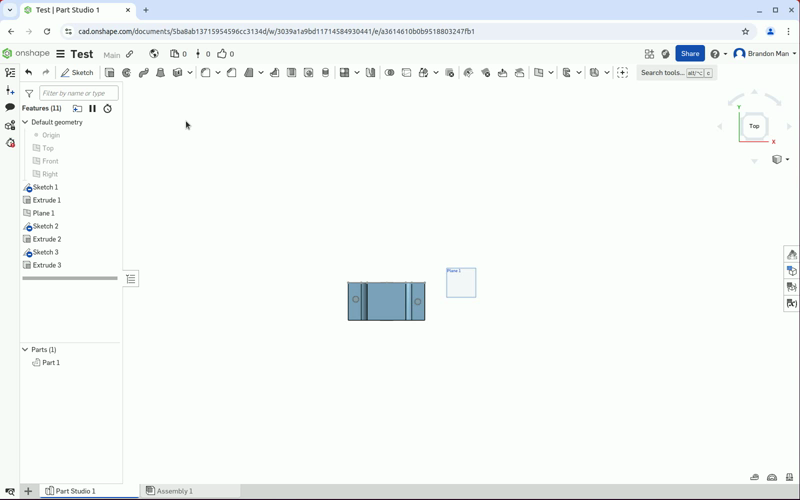
key(shift+7)
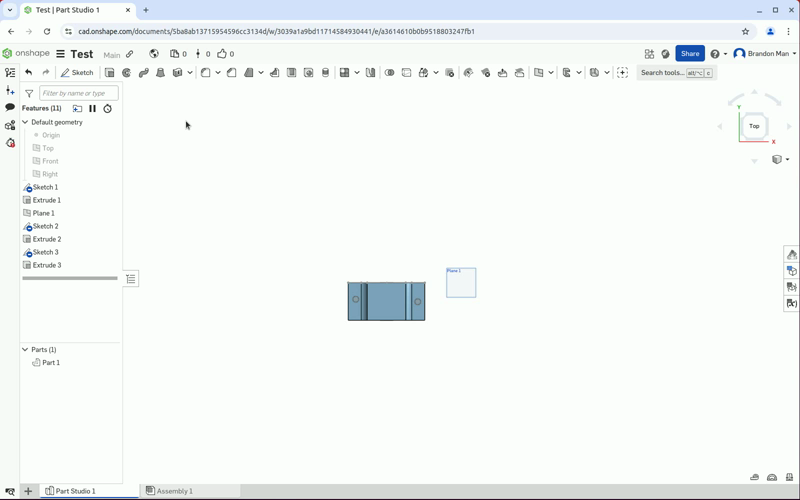
key(up, 3)
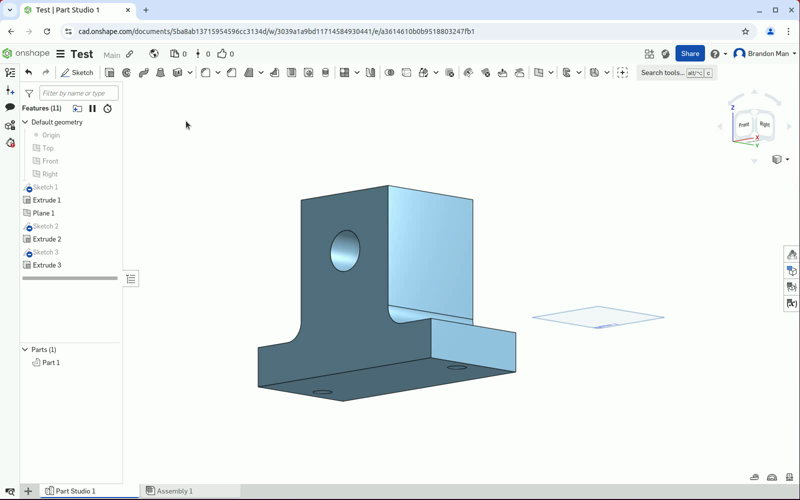
key(left, 3)
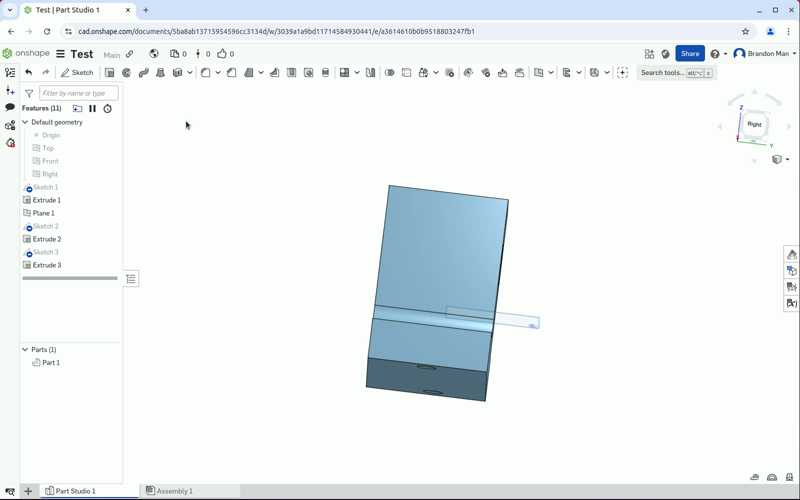
key(right, 3)
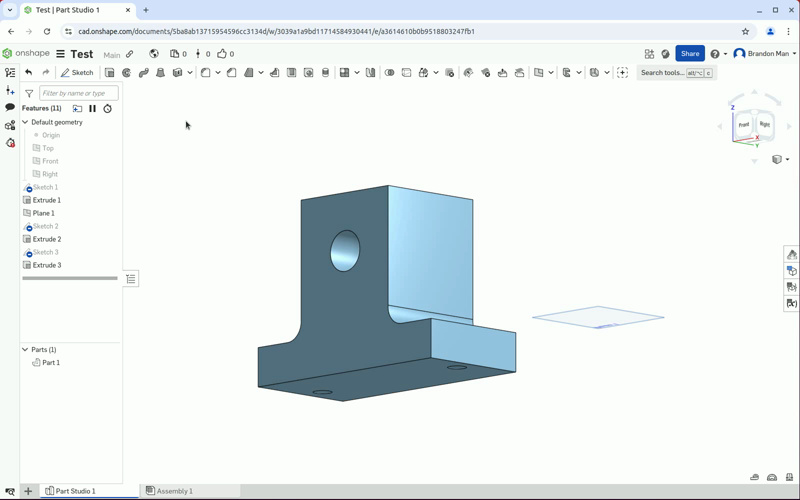
key(down, 3)
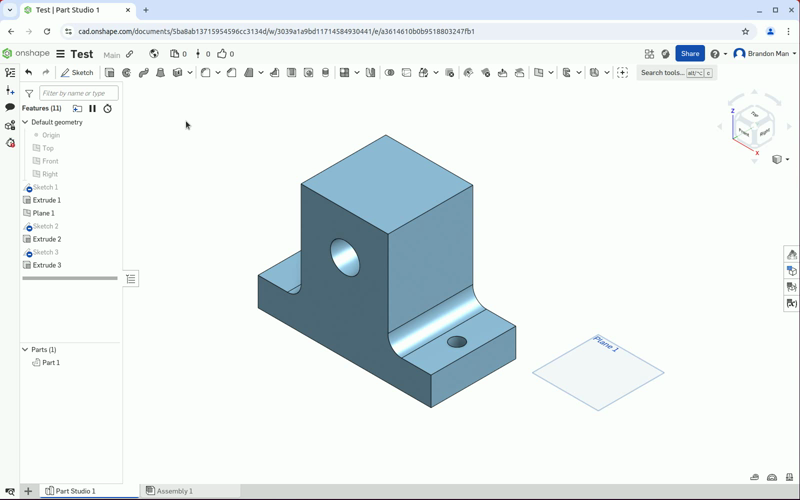
mouse_move(73, 189)
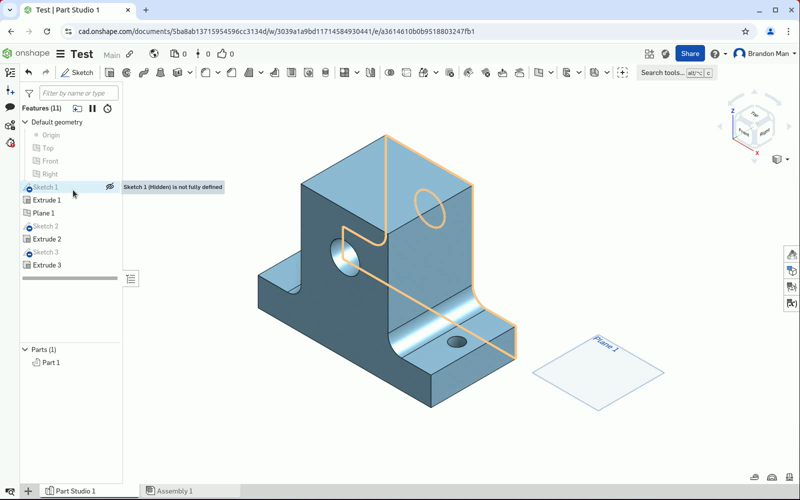
click(73, 189)